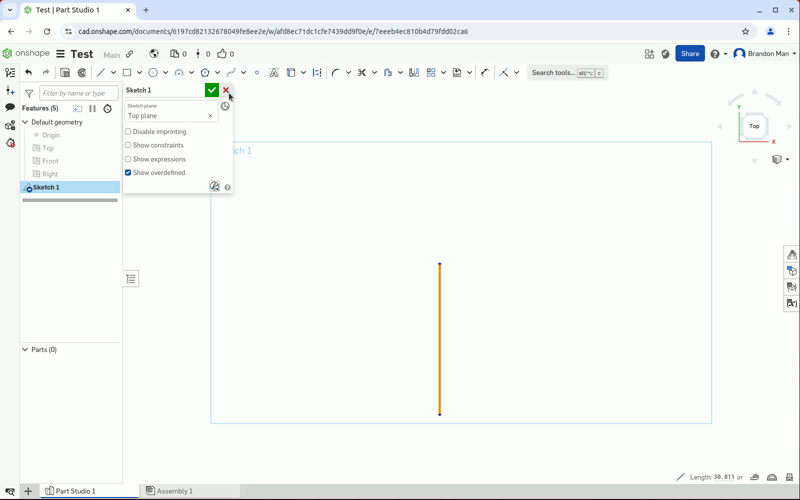
key(shift+h)
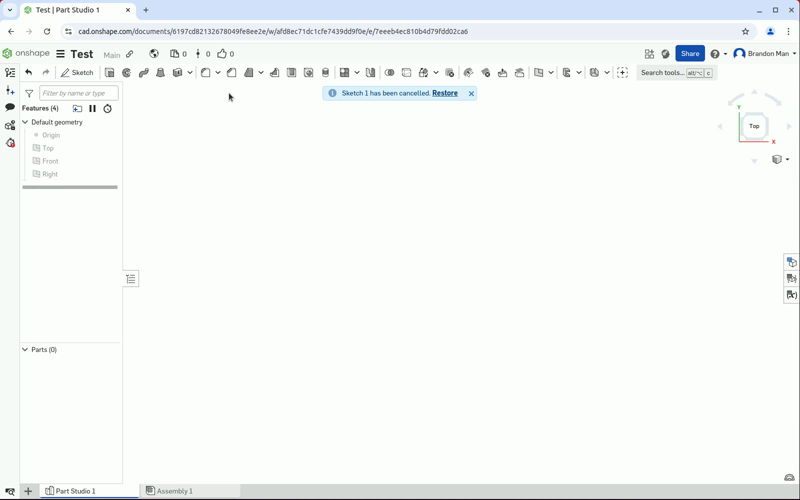
mouse_move(73, 352)
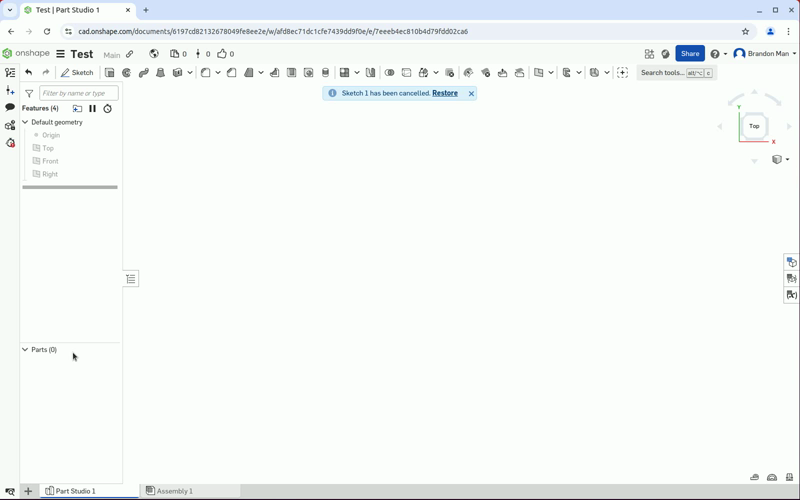
key(y)
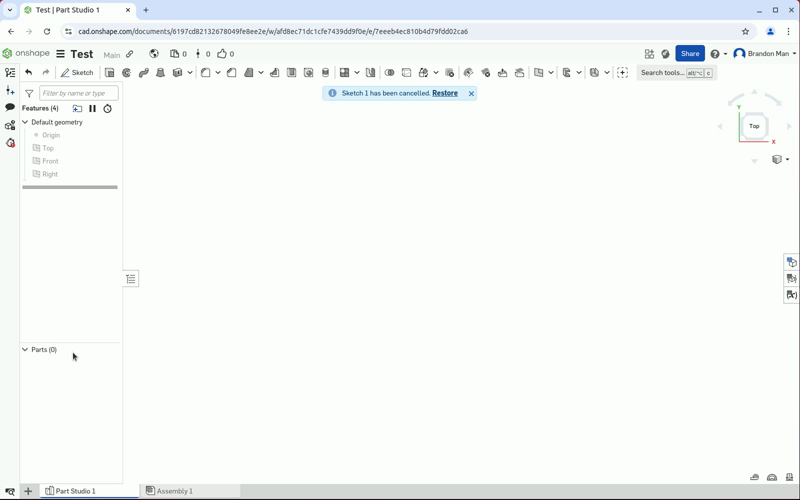
key(shift+p)
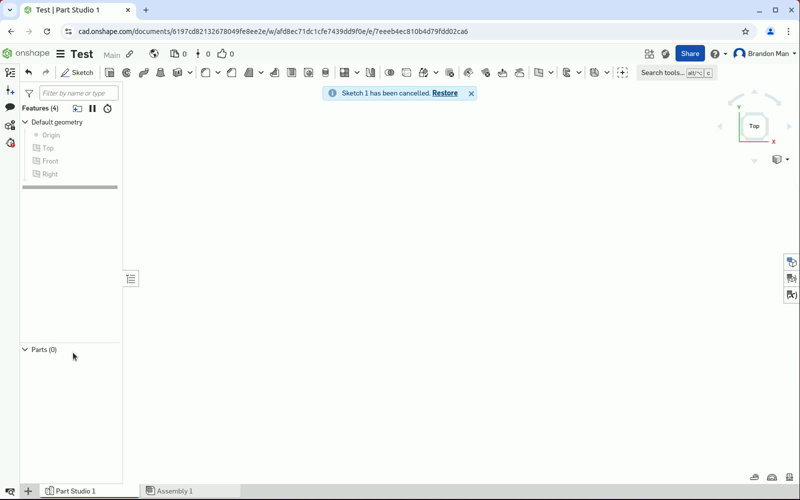
key(space)
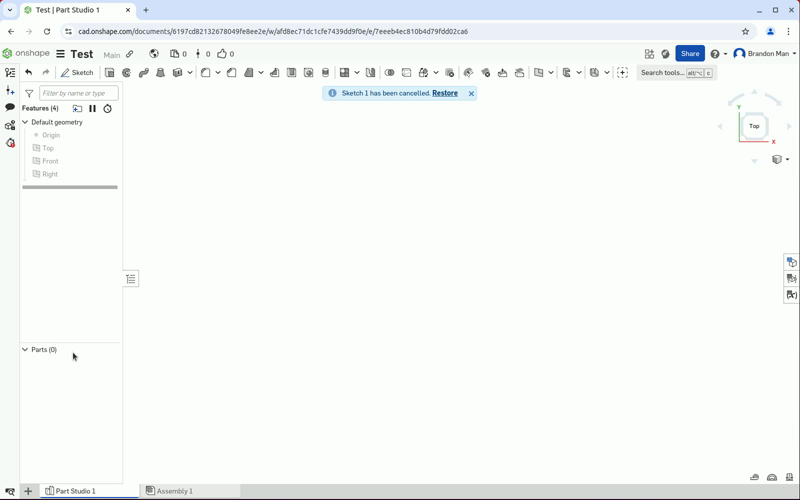
key_down(shift)
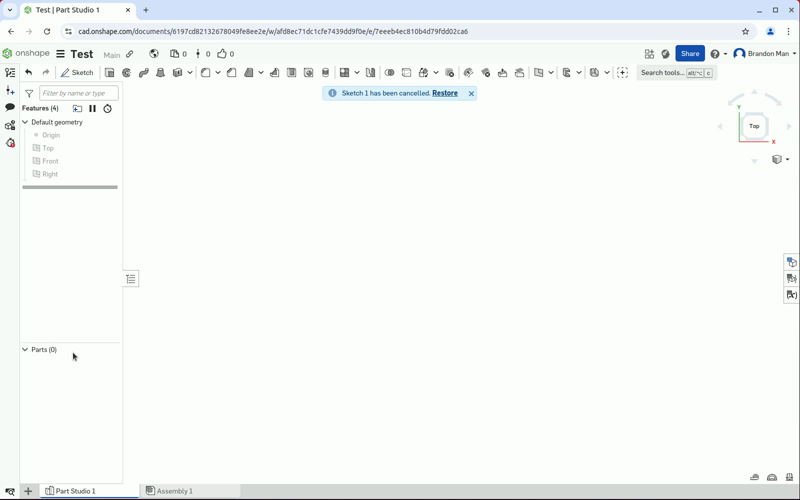
key(up)
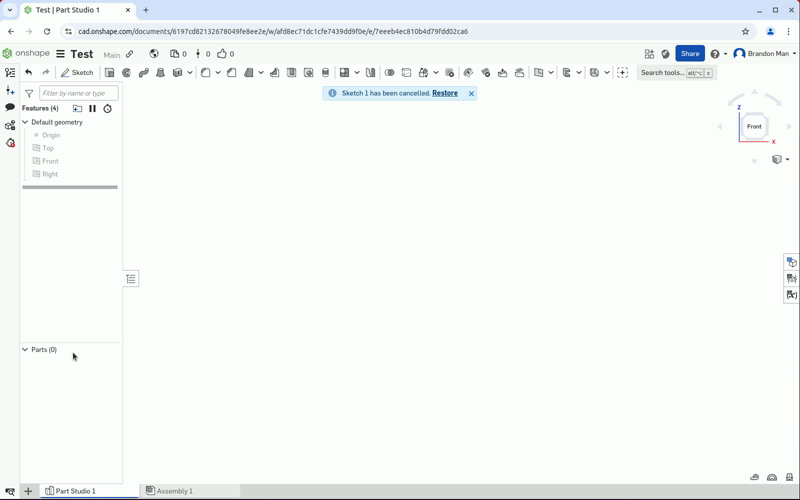
key_up(shift)
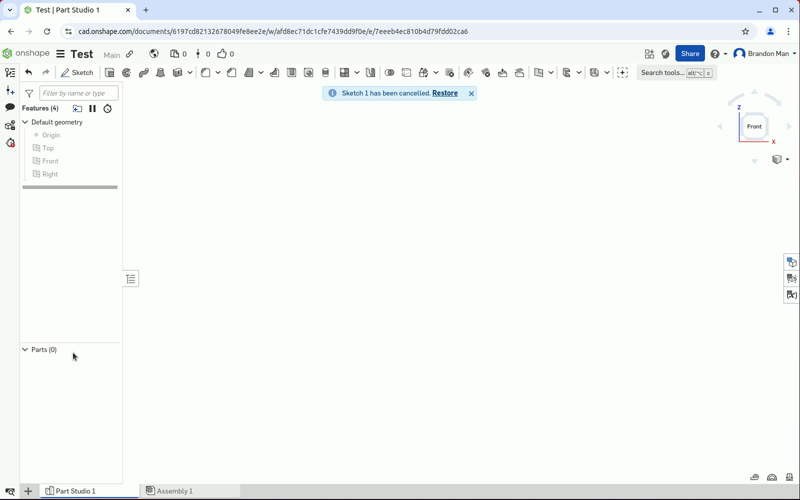
mouse_move(73, 352)
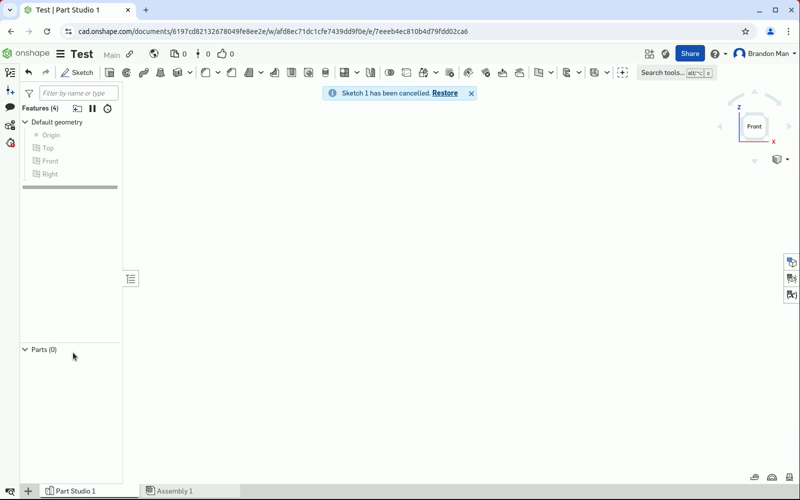
key(shift+y)
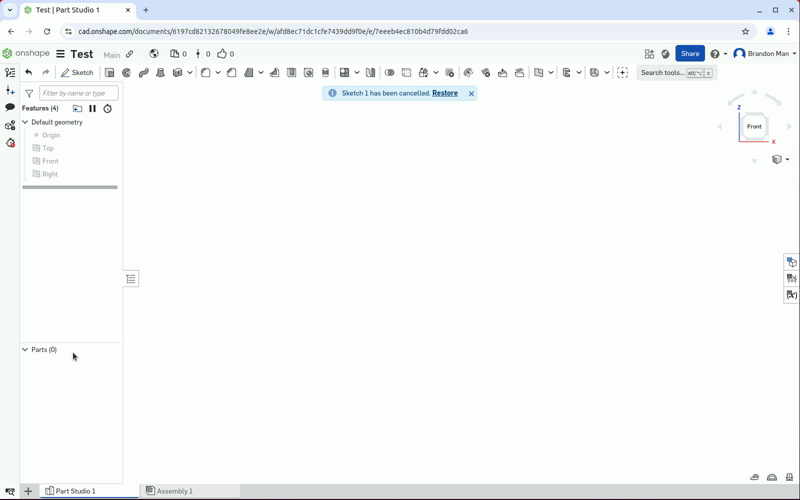
key(shift+s)
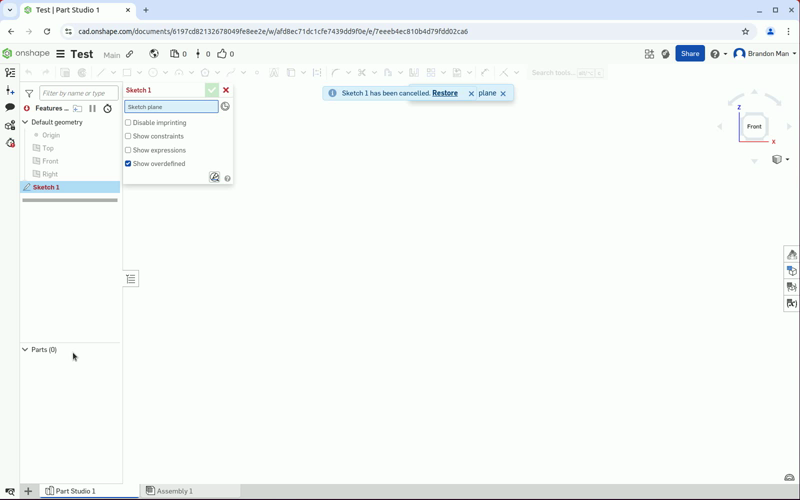
mouse_move(73, 163)
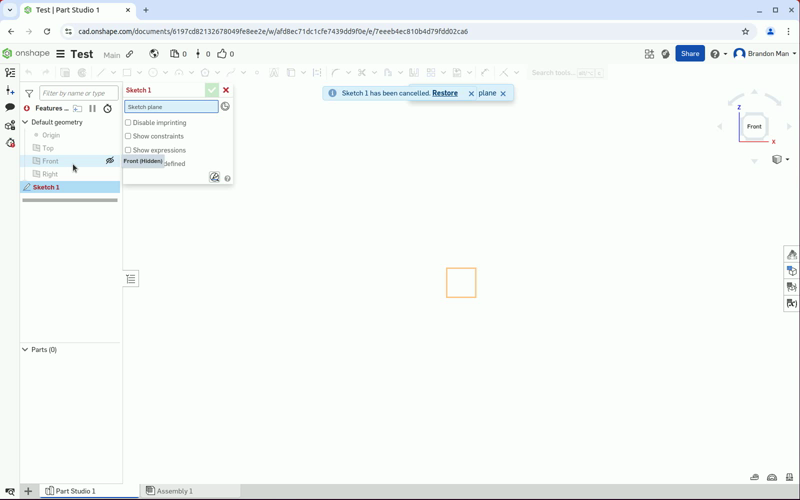
click(73, 163)
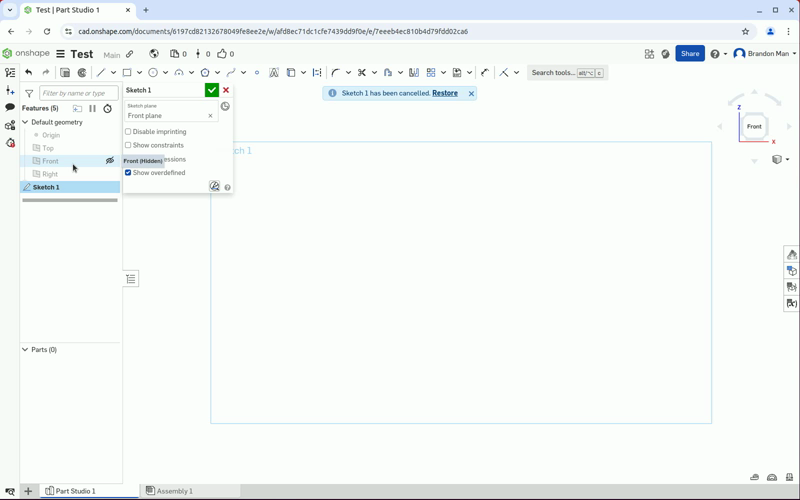
mouse_move(73, 352)
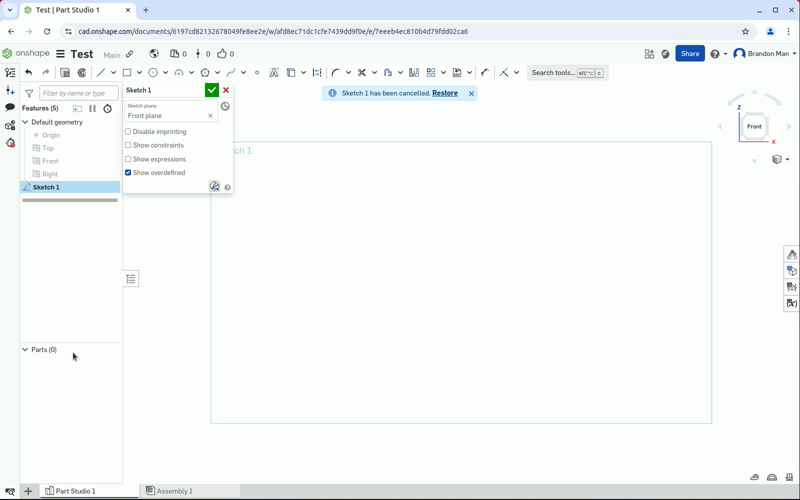
key(y)
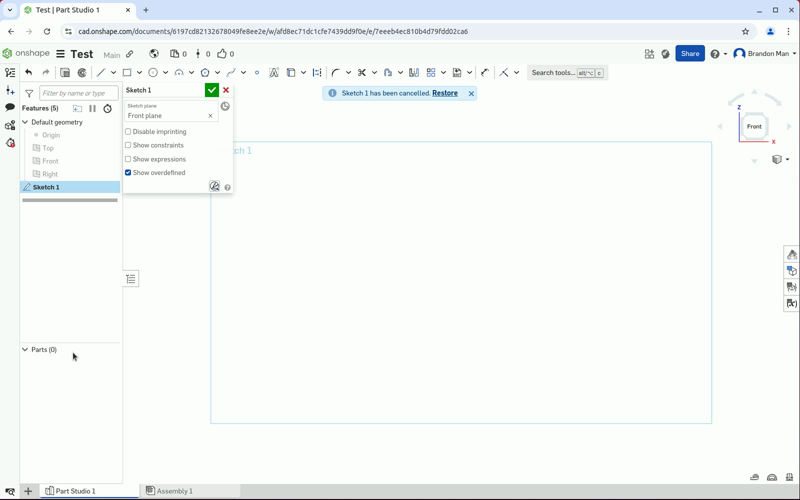
key(l)
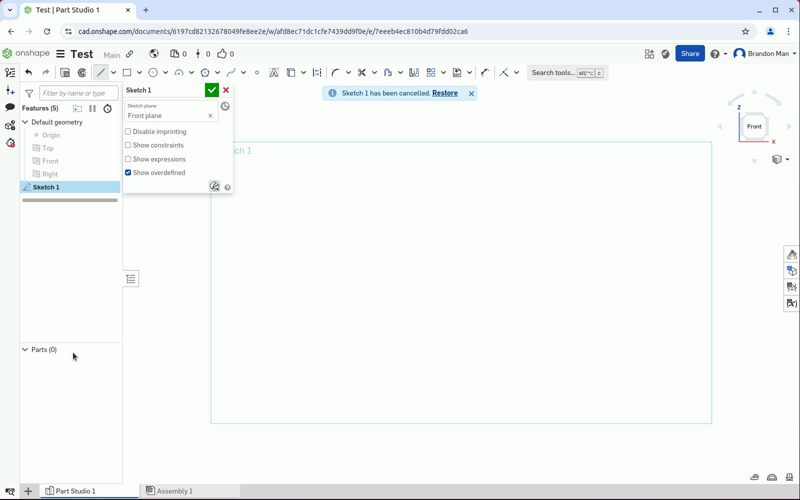
key_down(shift)
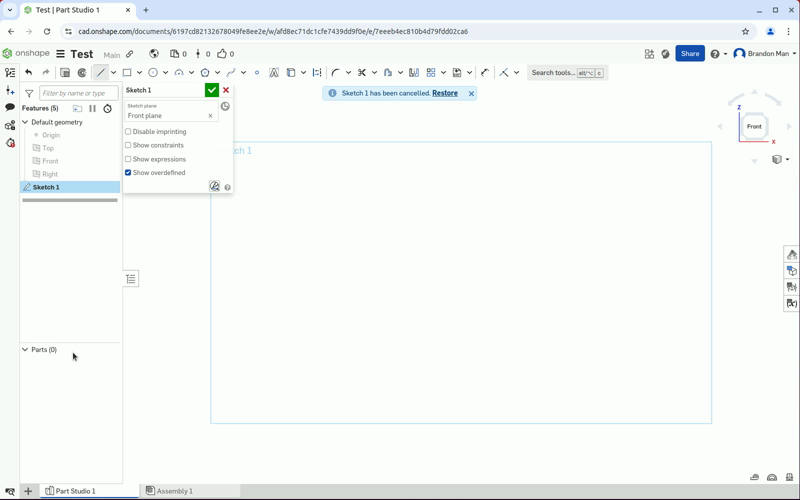
mouse_move(467, 395)
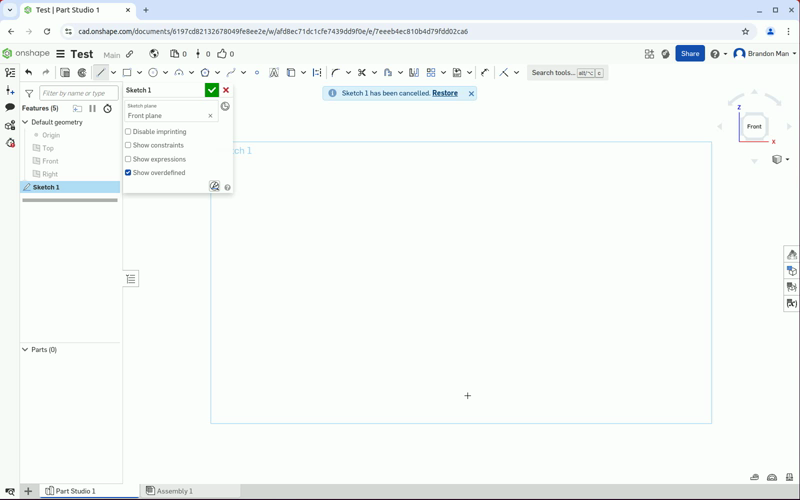
click(467, 395)
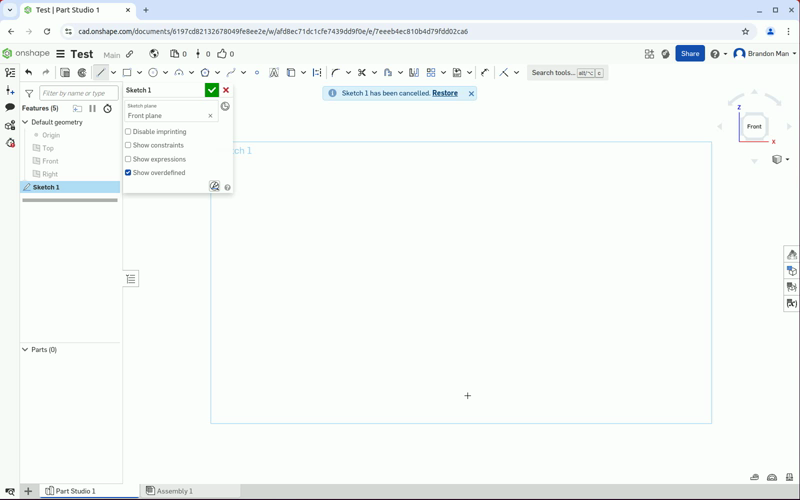
key_up(shift)
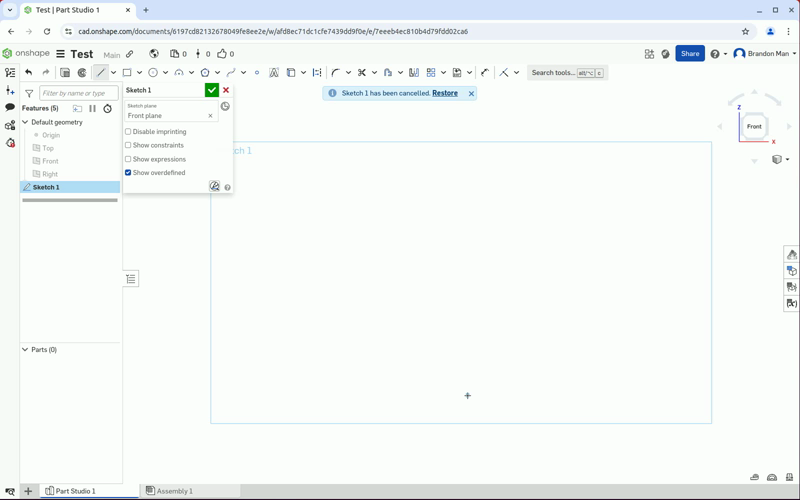
key_down(shift)
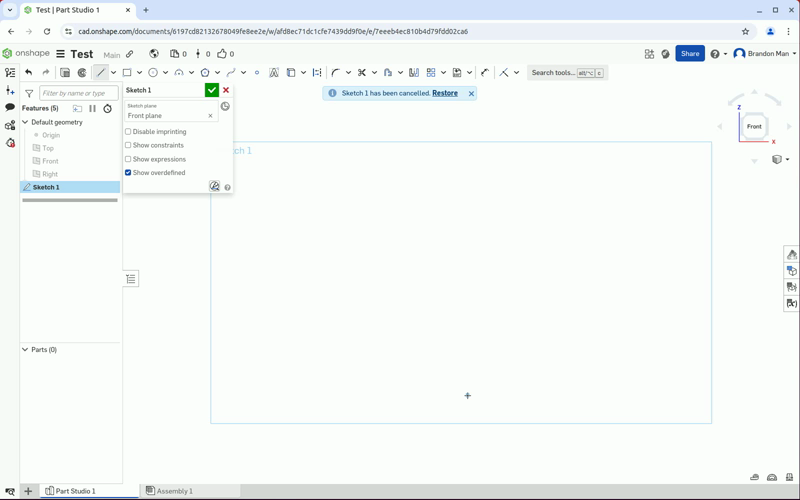
mouse_move(497, 395)
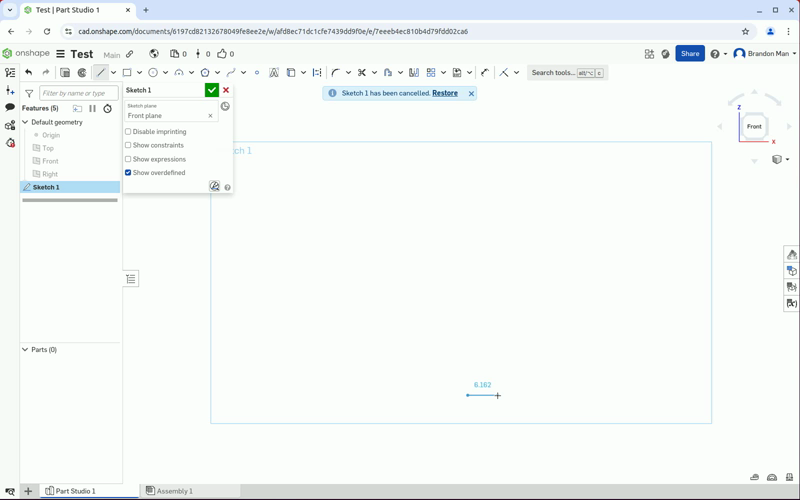
mouse_move(481, 395)
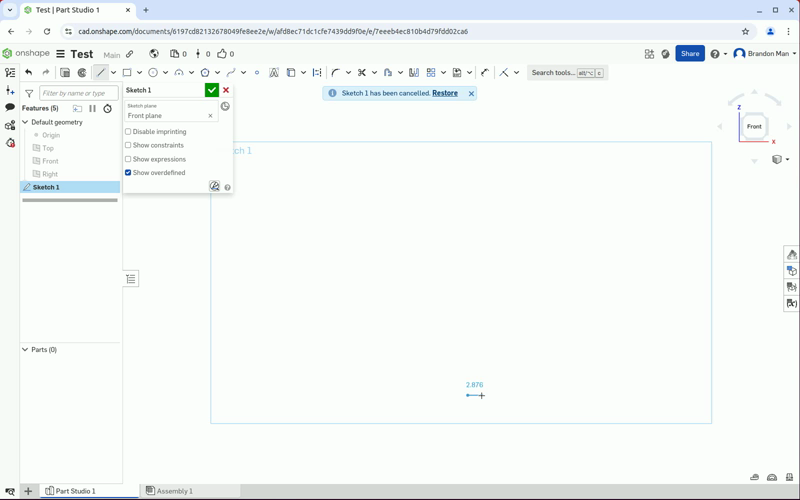
click(481, 395)
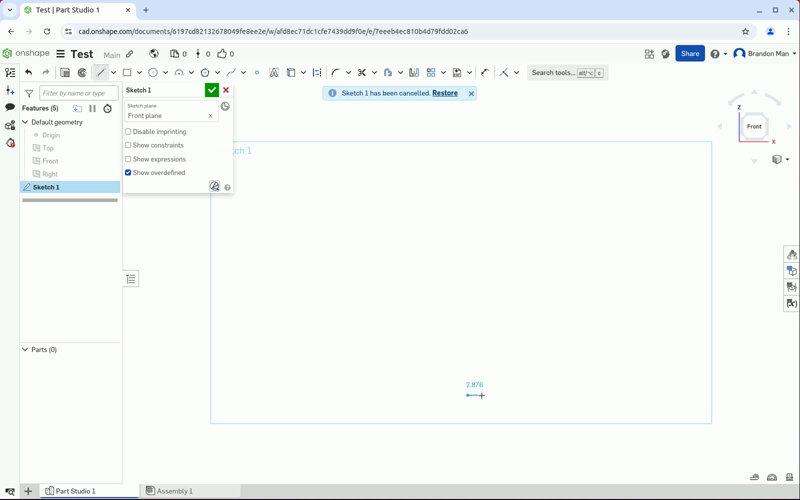
key_up(shift)
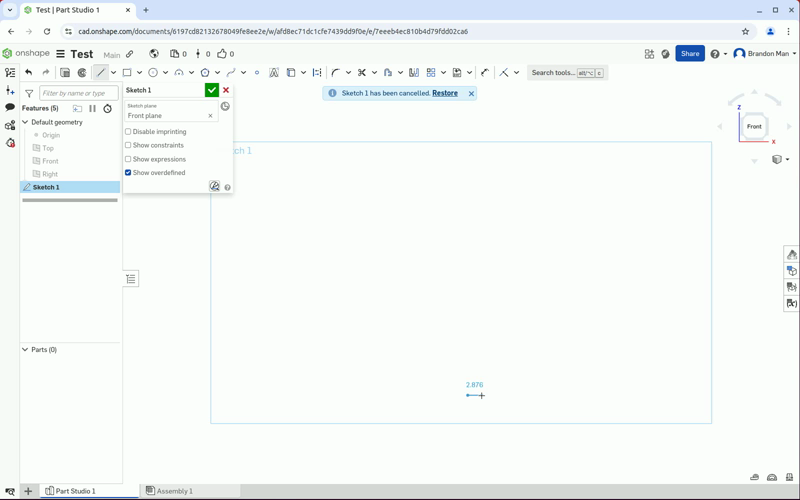
key_down(shift)
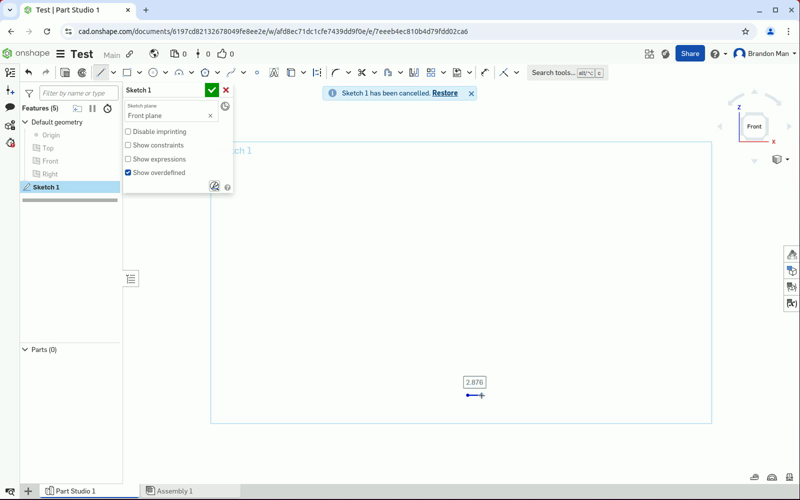
mouse_move(481, 207)
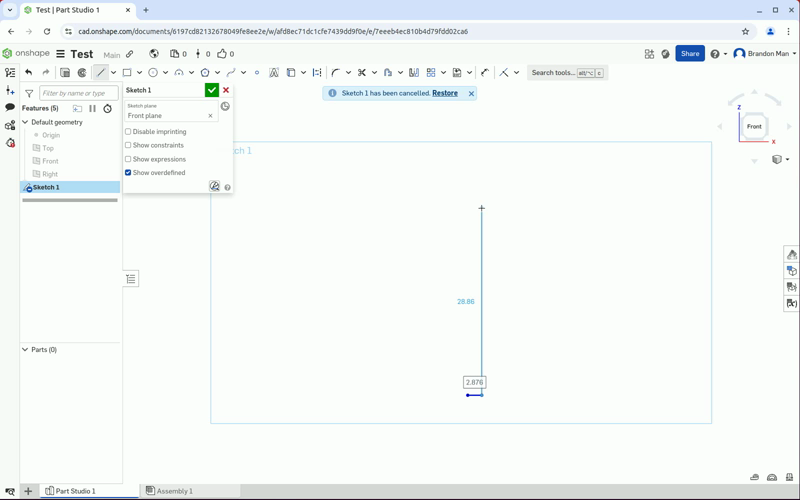
click(481, 207)
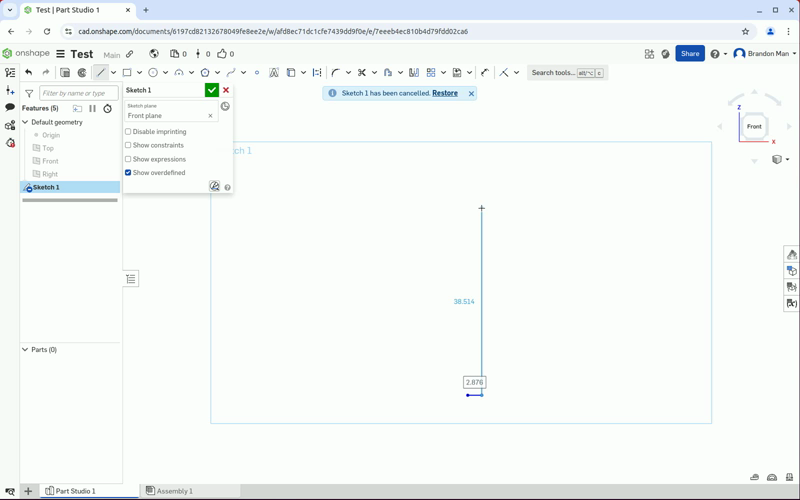
key_up(shift)
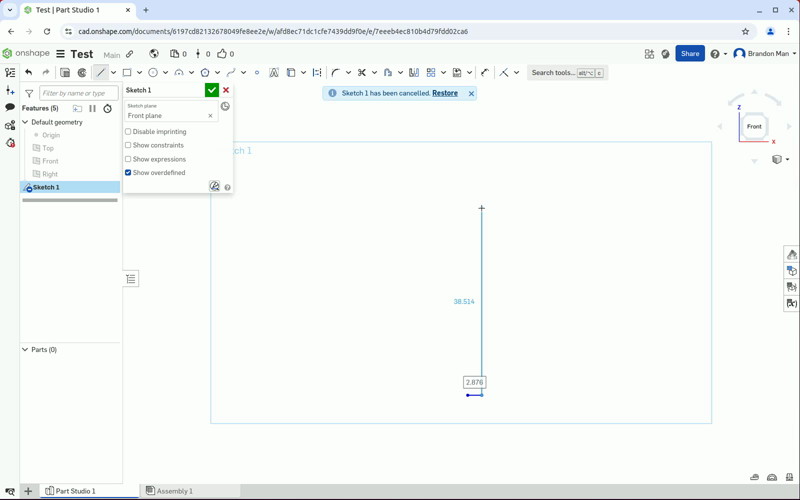
key_down(shift)
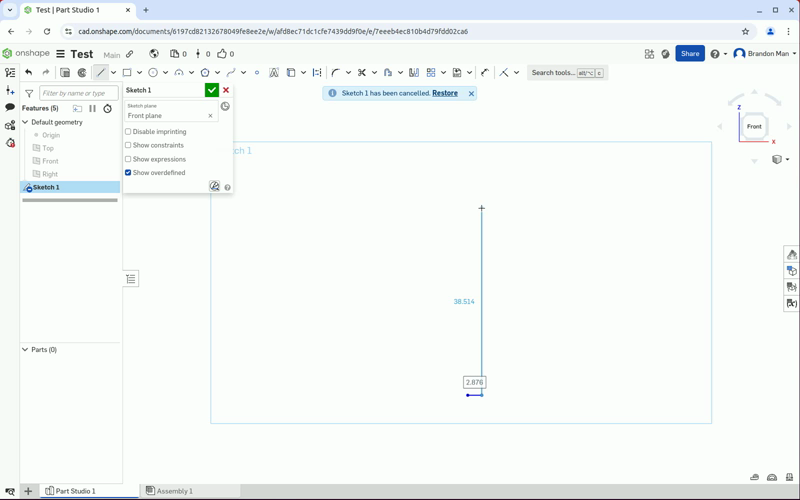
mouse_move(511, 207)
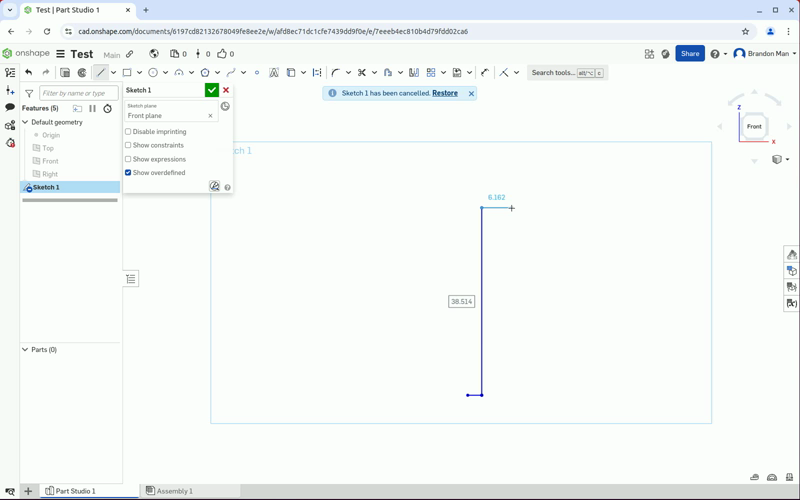
mouse_move(467, 207)
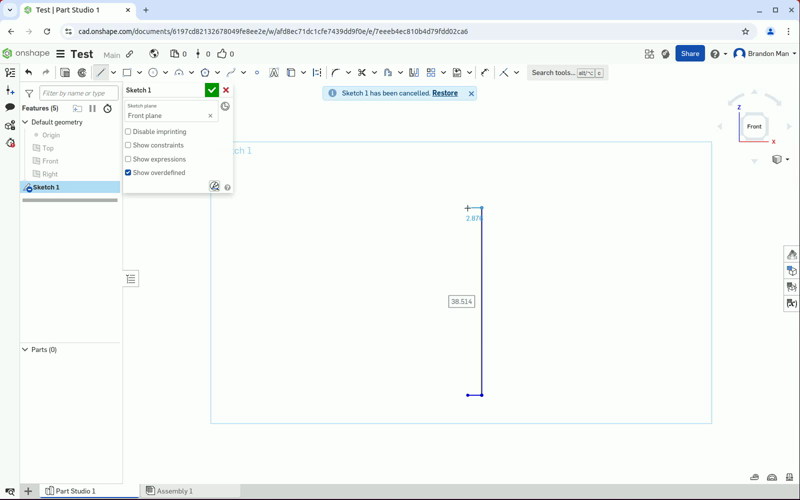
click(467, 207)
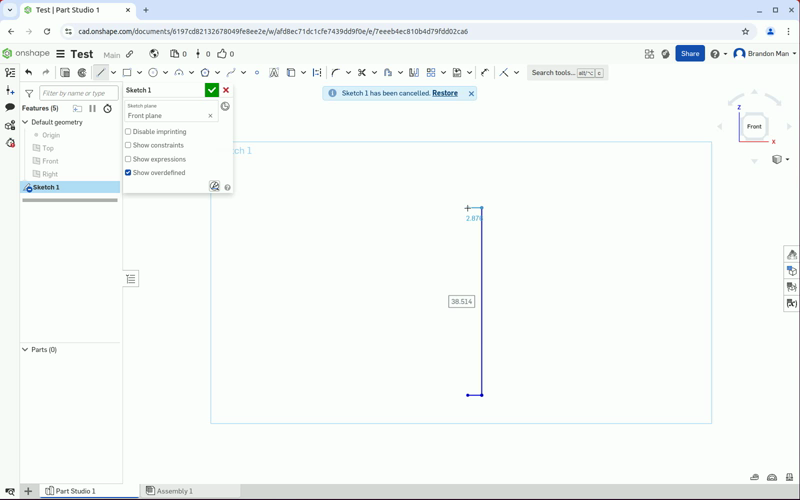
key_up(shift)
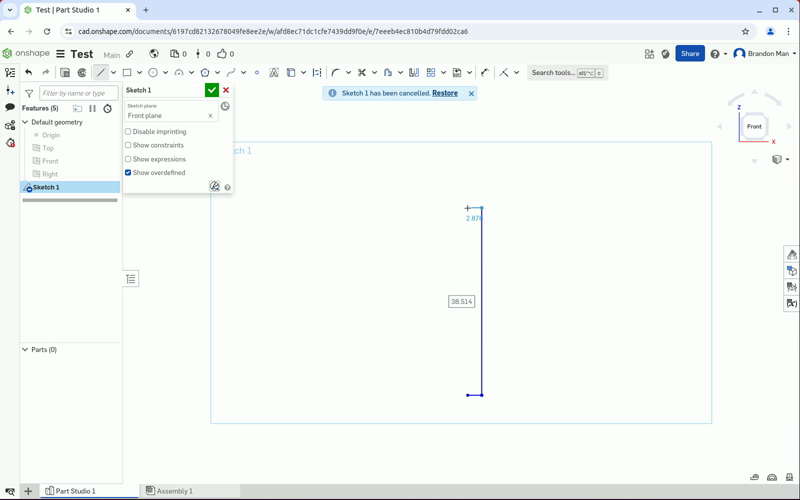
key_down(shift)
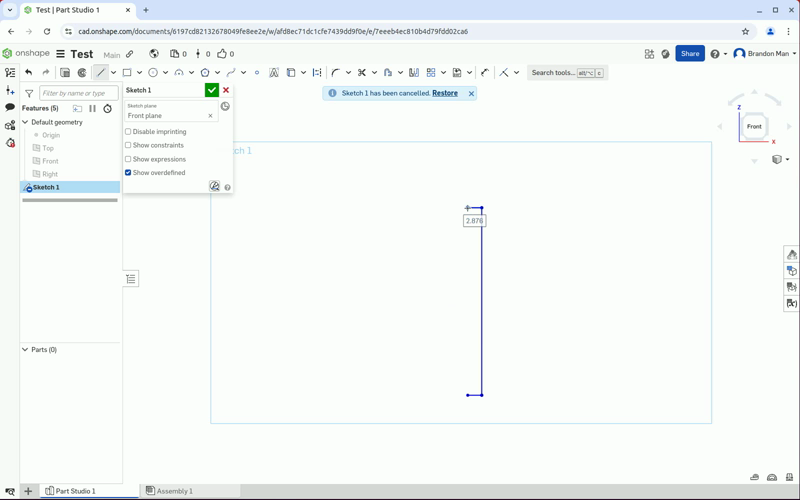
mouse_move(467, 395)
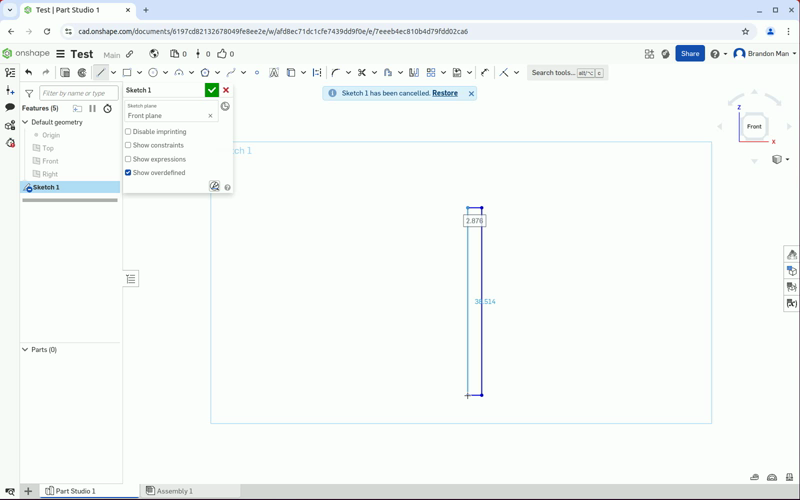
key_up(shift)
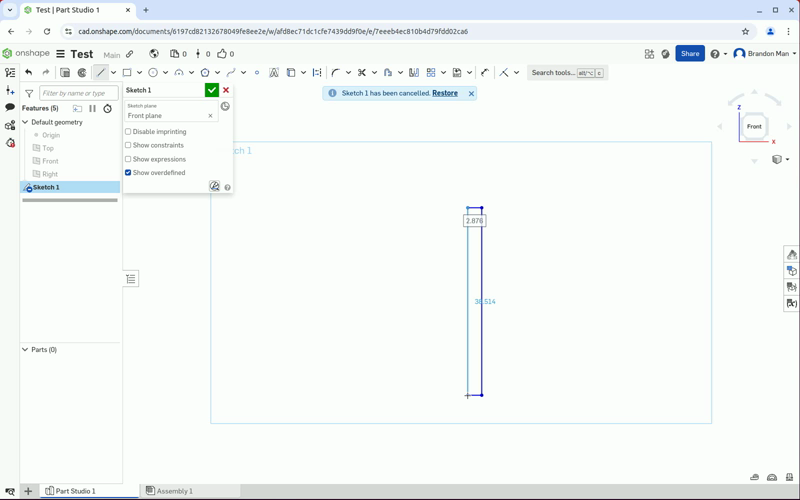
click(467, 395)
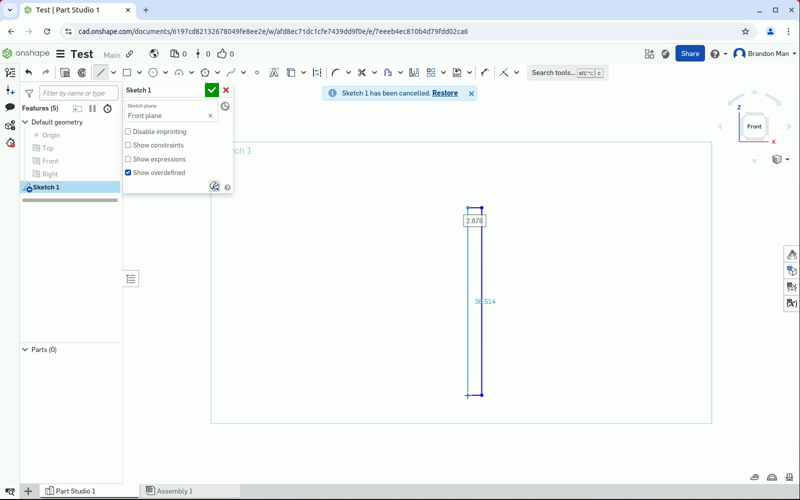
key(esc)
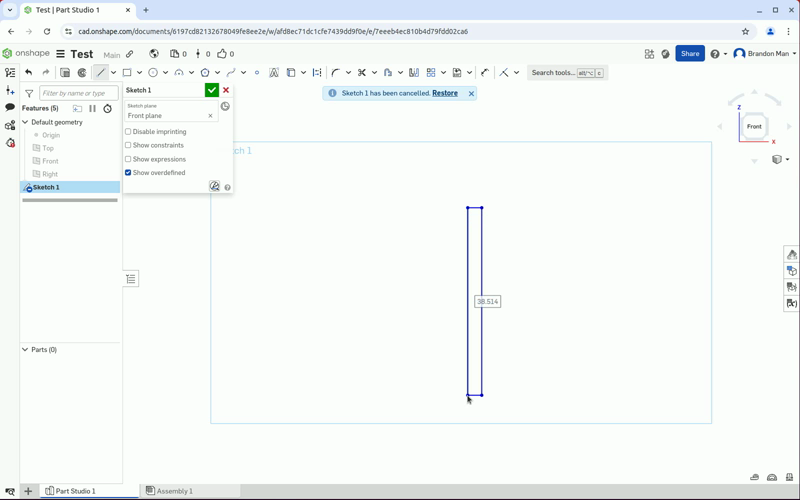
mouse_move(477, 311)
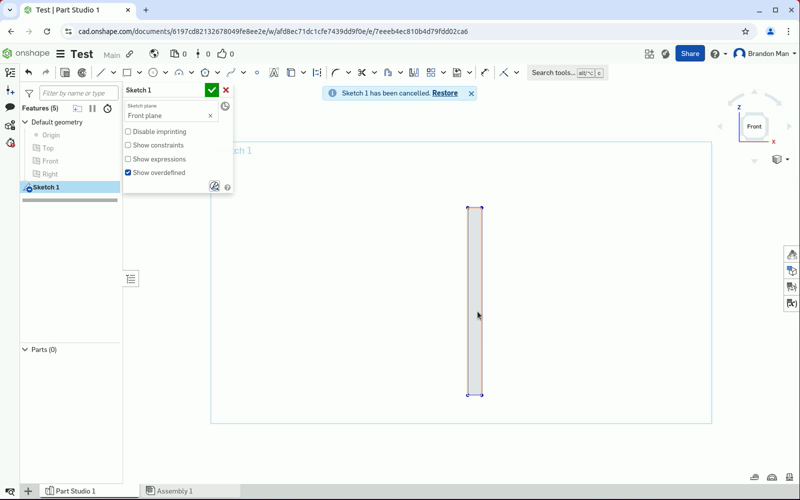
click(477, 311)
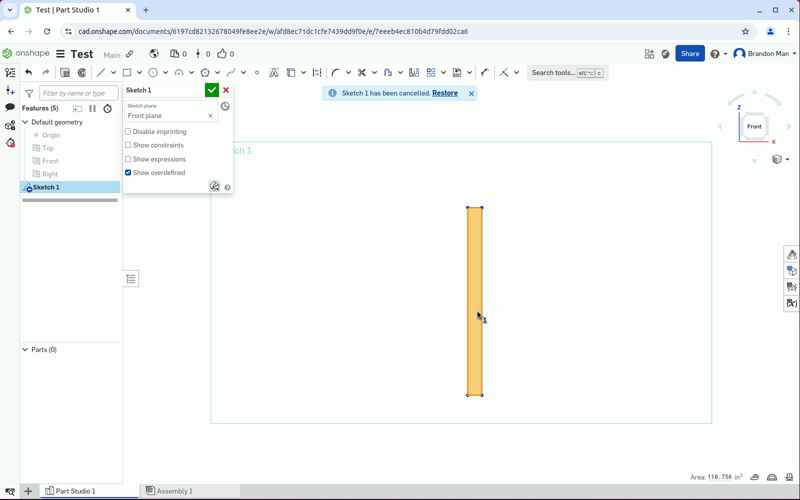
mouse_move(73, 352)
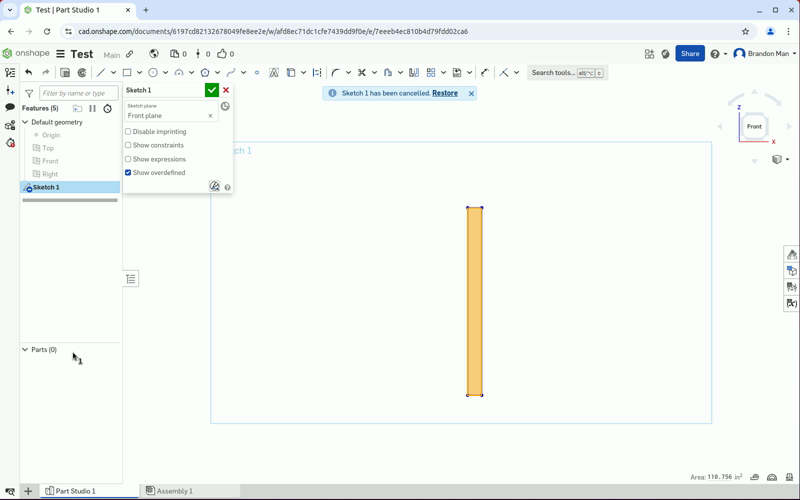
key(shift+y)
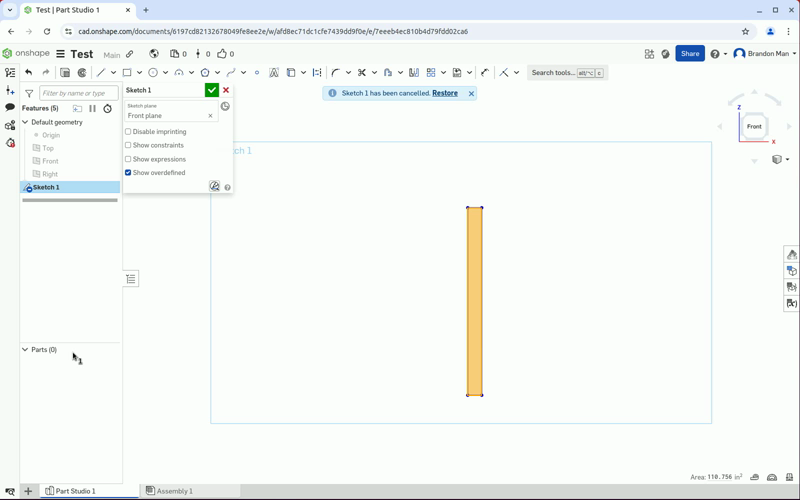
key(shift+e)
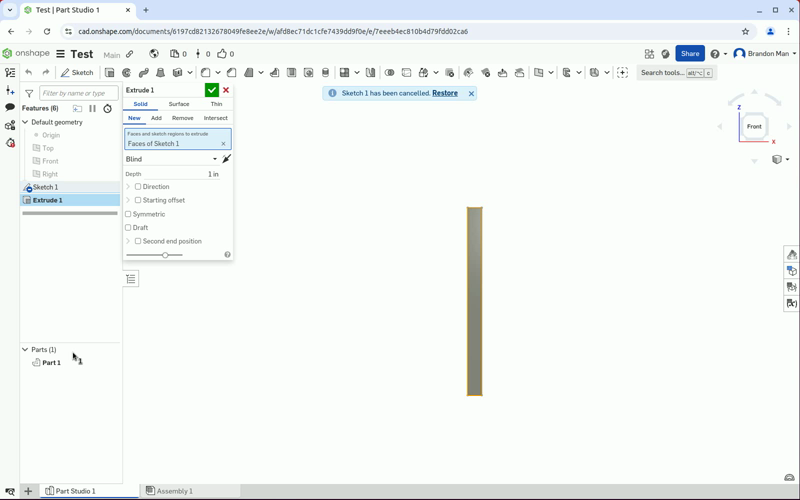
mouse_move(143, 106)
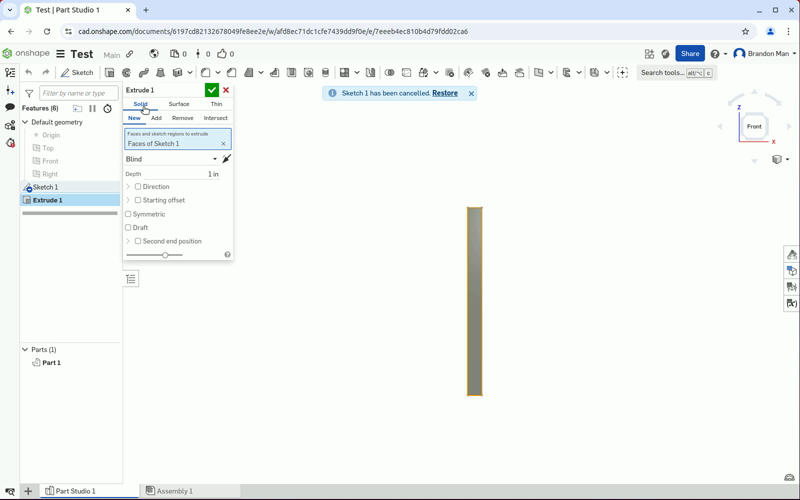
click(143, 106)
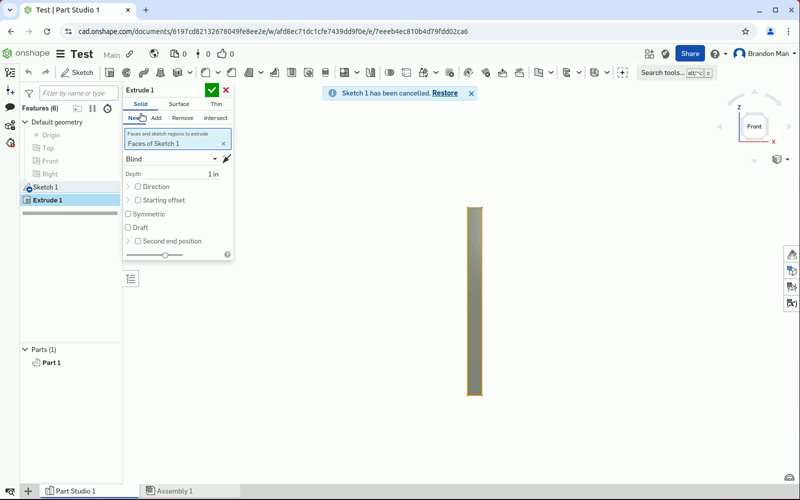
mouse_move(137, 120)
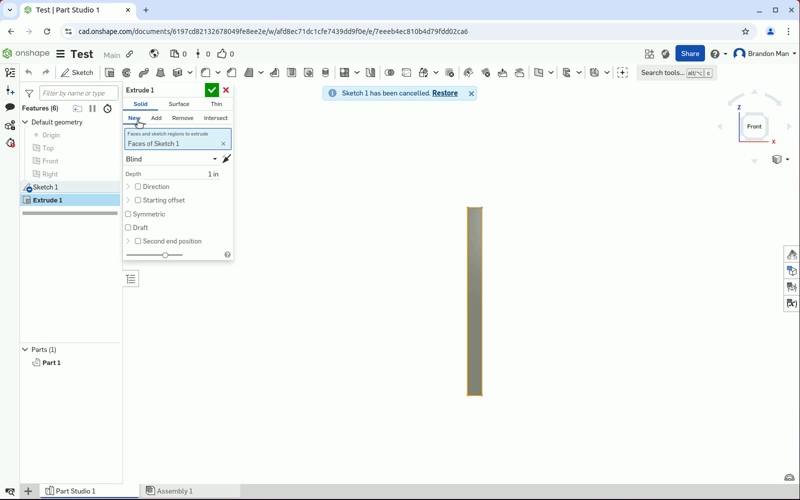
click(137, 120)
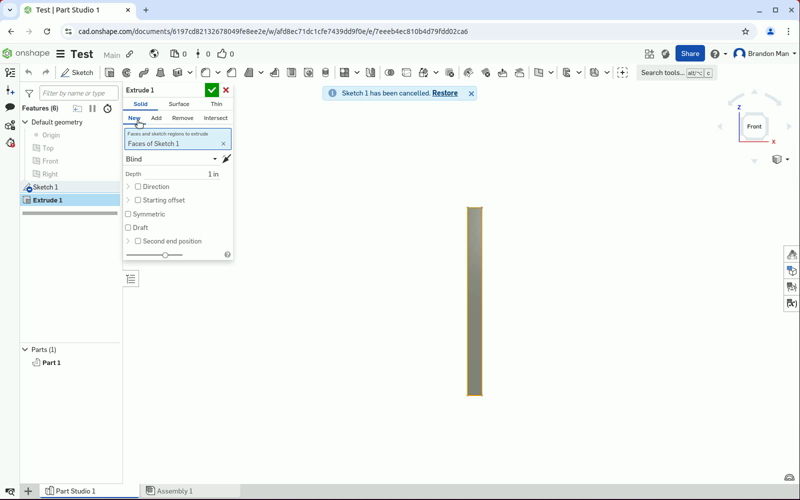
key(tab, 4)
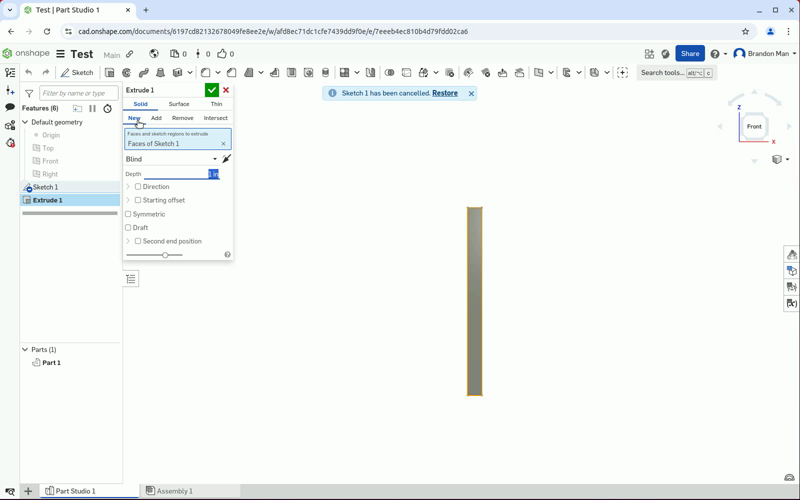
text(11.313)
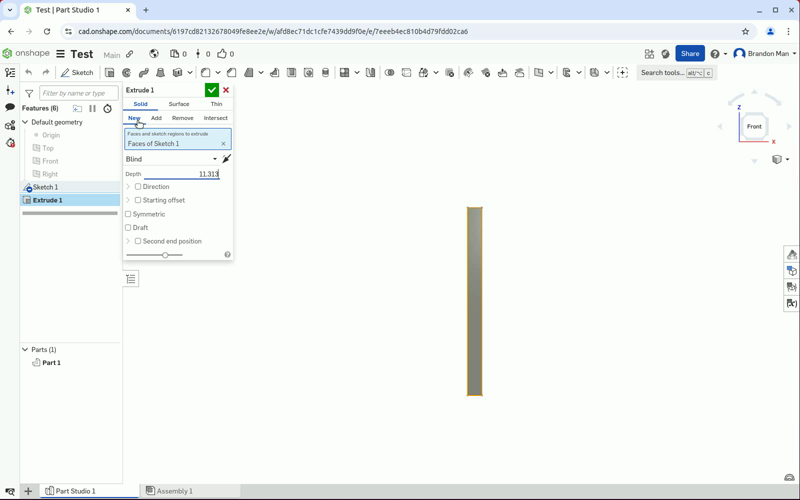
key(enter)
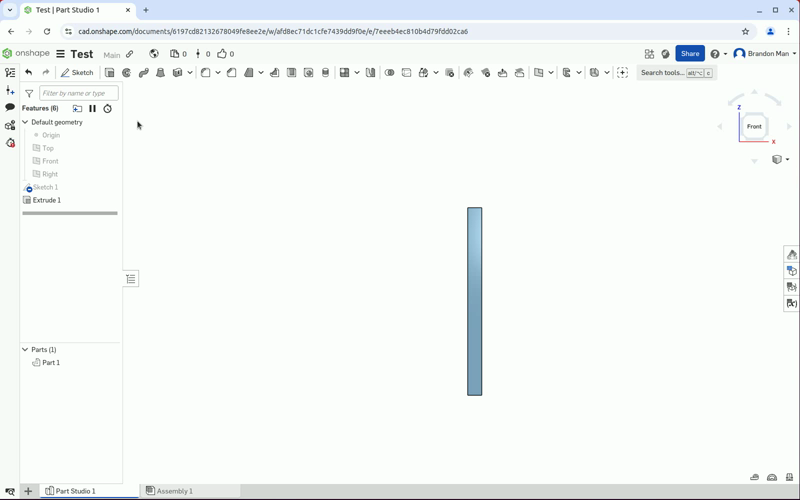
key(shift+h)
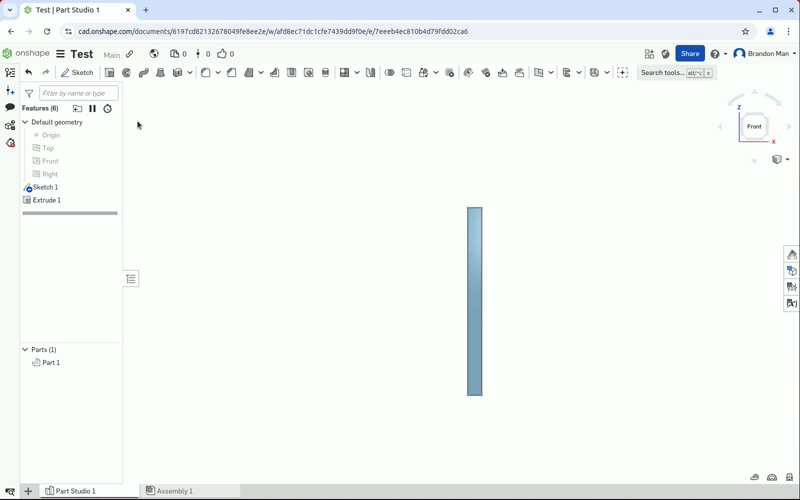
key(shift+h)
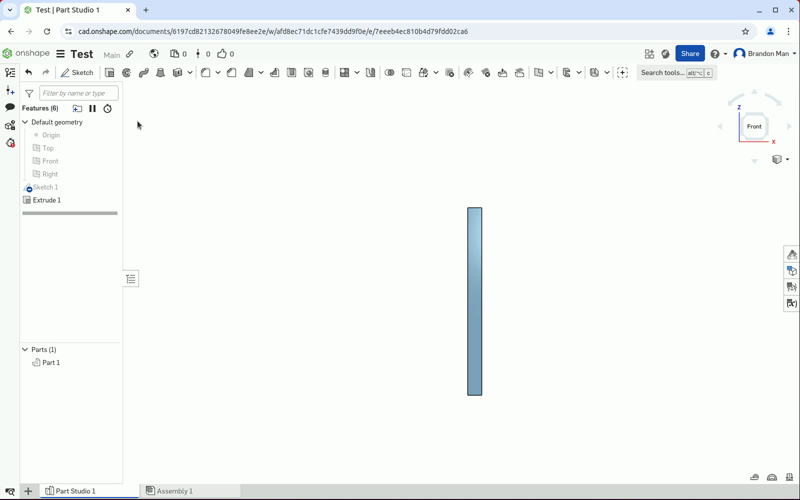
mouse_move(73, 189)
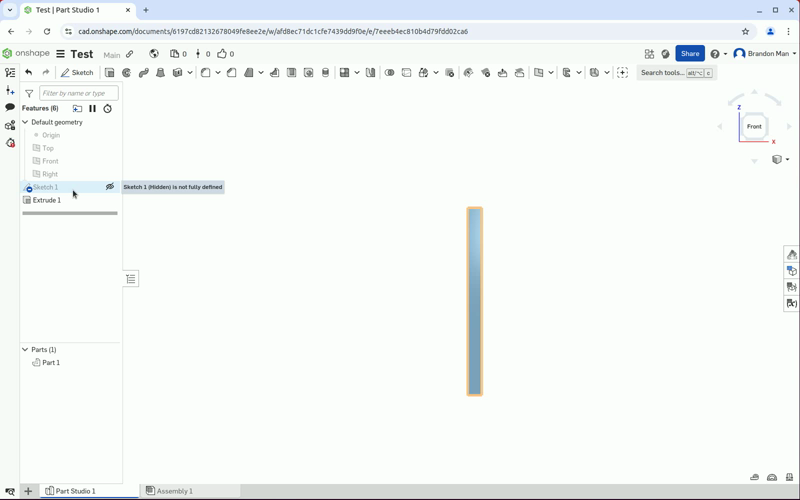
click(73, 189)
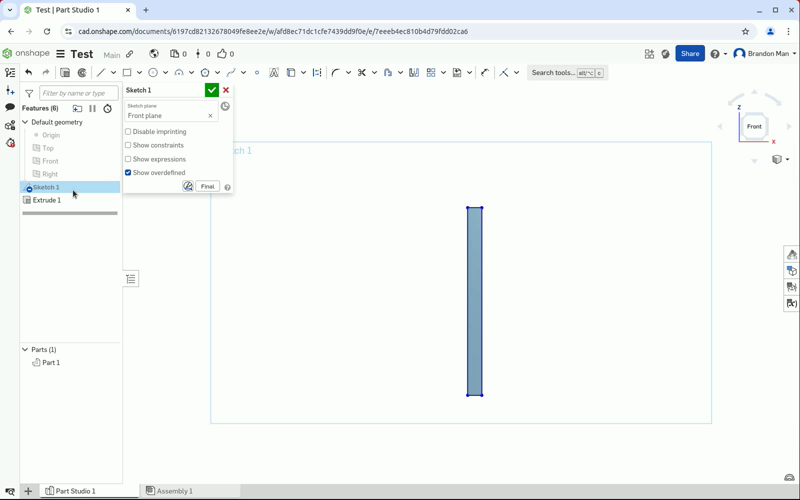
mouse_move(229, 92)
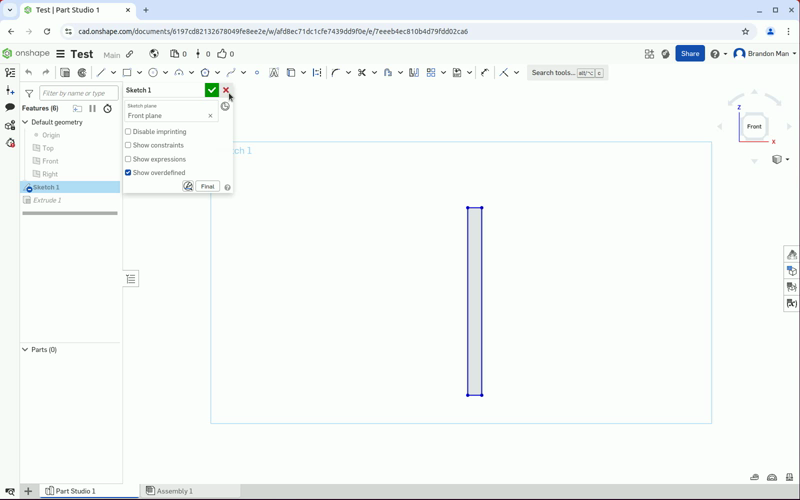
click(229, 92)
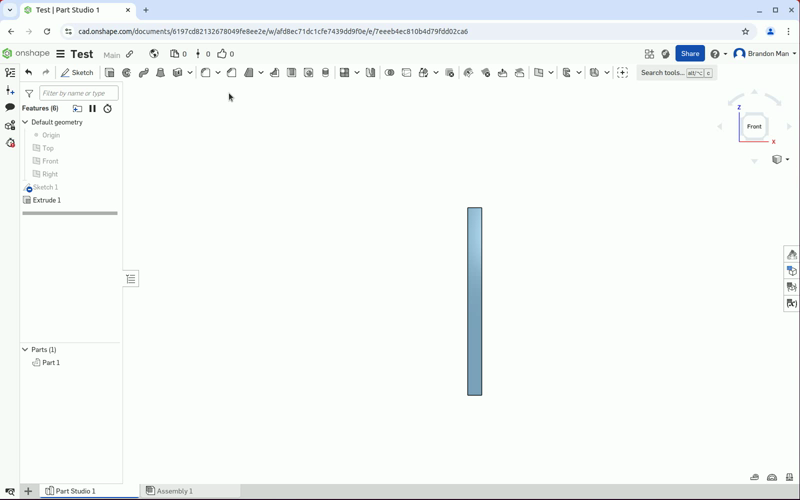
mouse_move(73, 352)
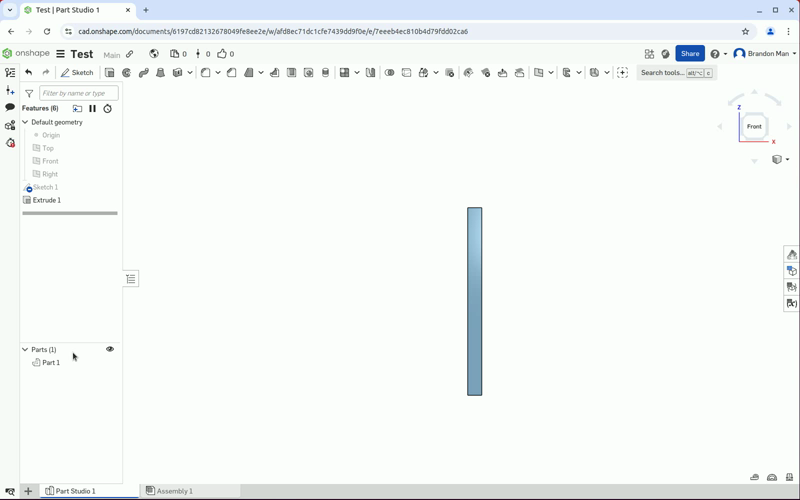
key(y)
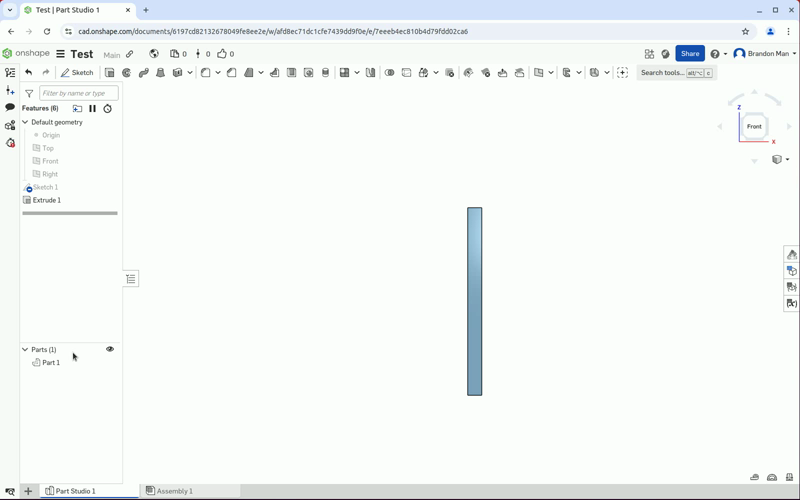
key(shift+p)
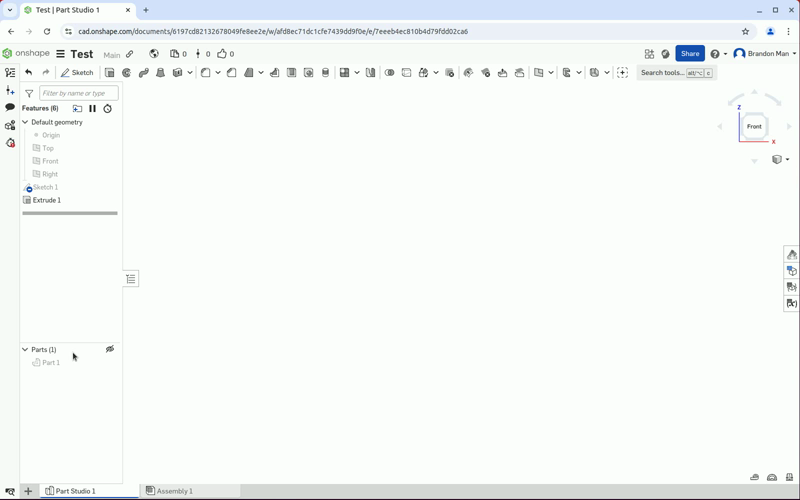
key(space)
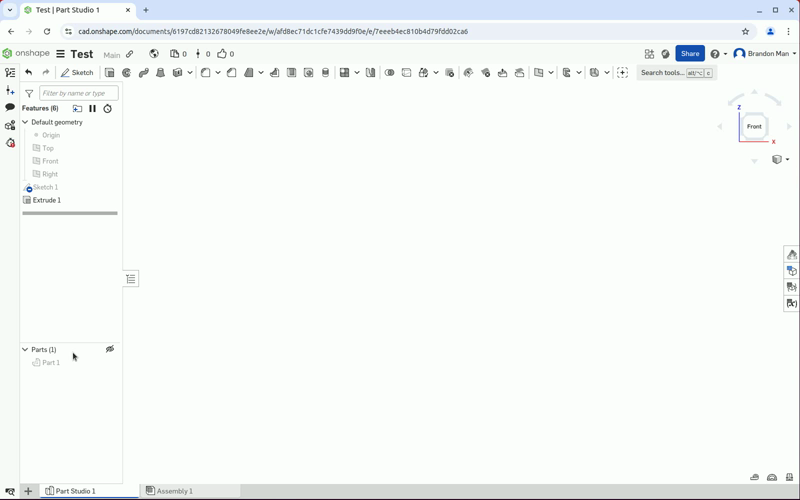
key_down(shift)
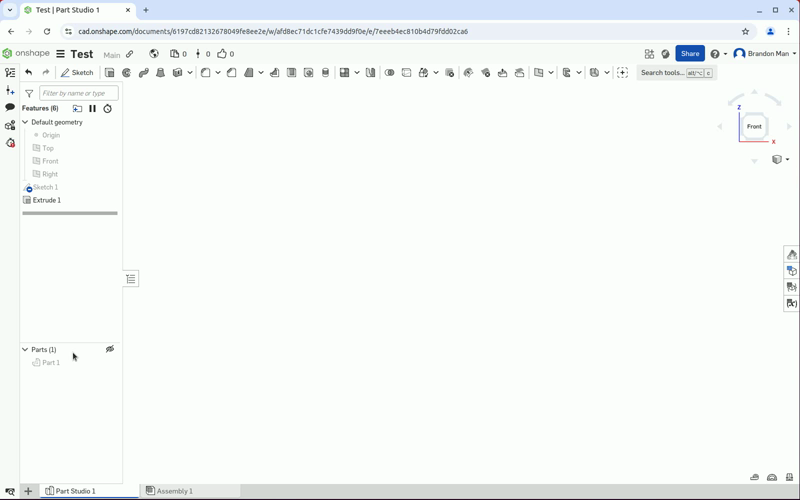
key(left)
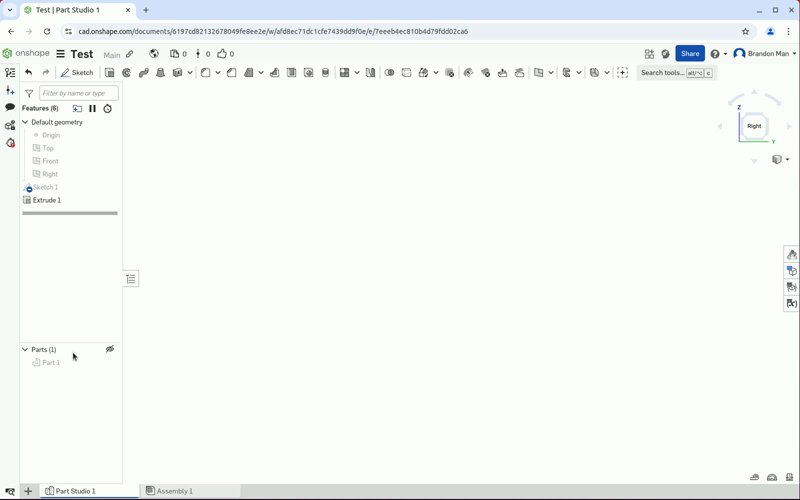
key_up(shift)
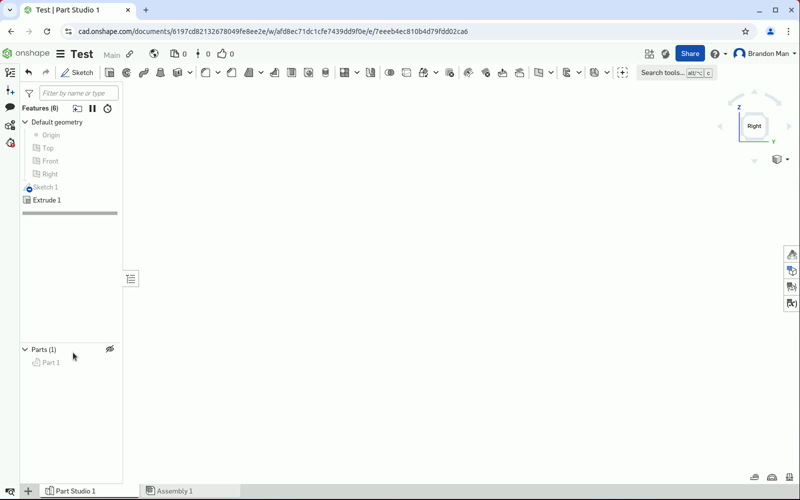
mouse_move(73, 352)
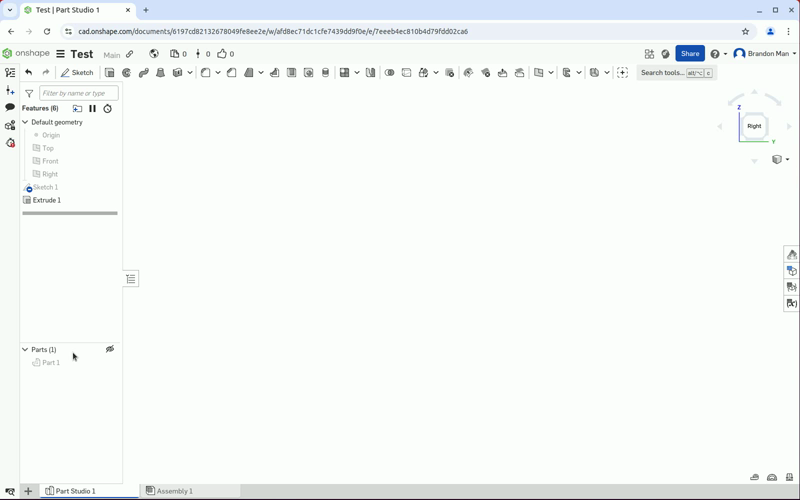
key(shift+y)
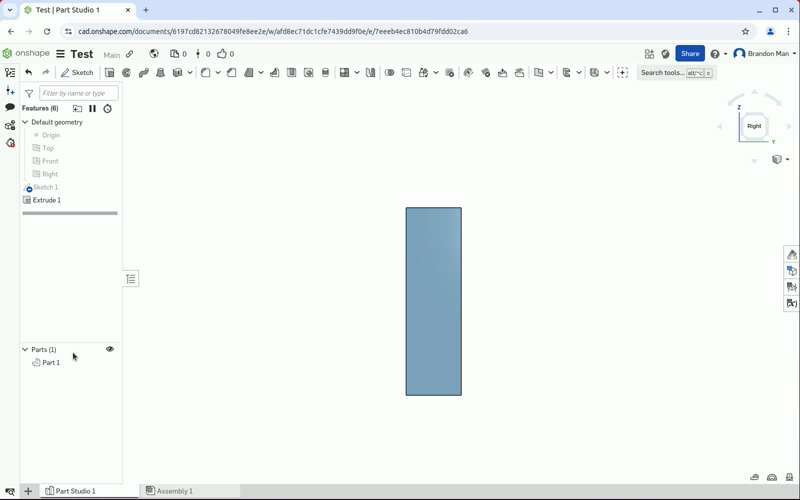
mouse_move(541, 75)
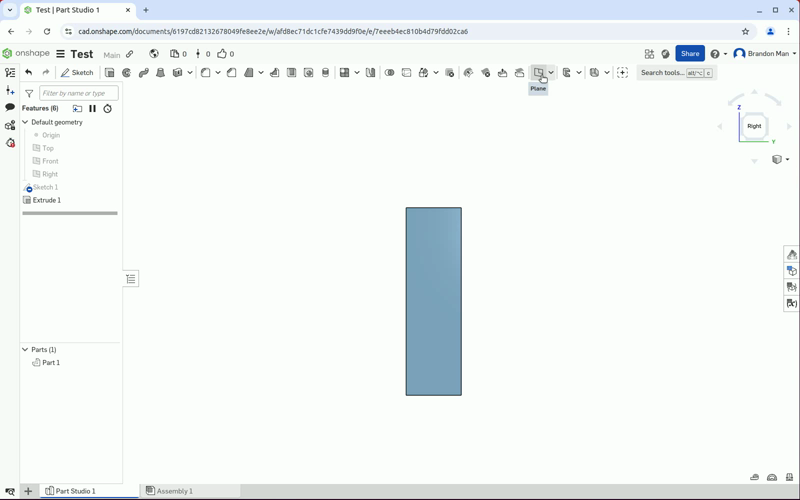
click(541, 75)
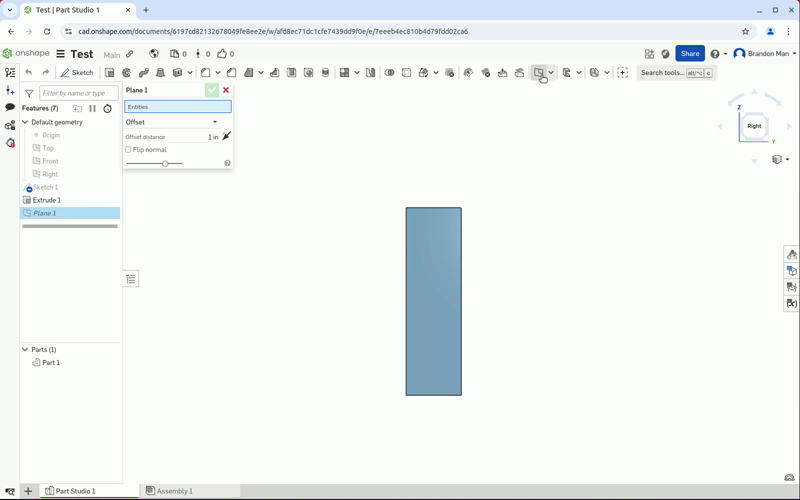
mouse_move(73, 176)
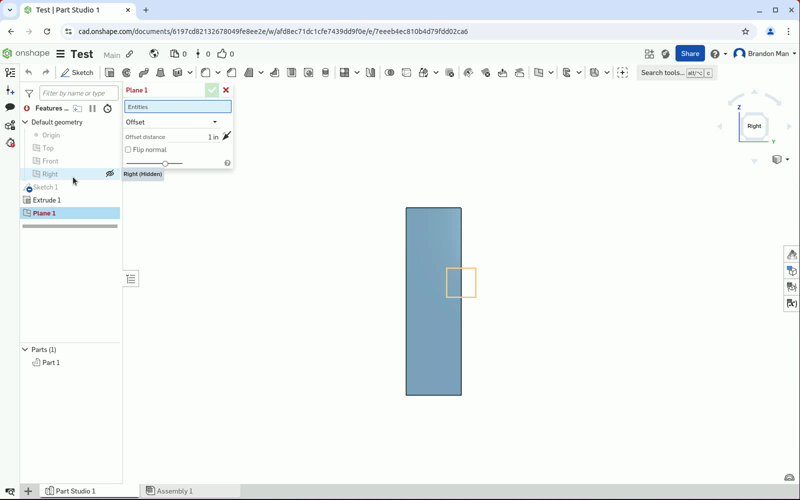
click(73, 176)
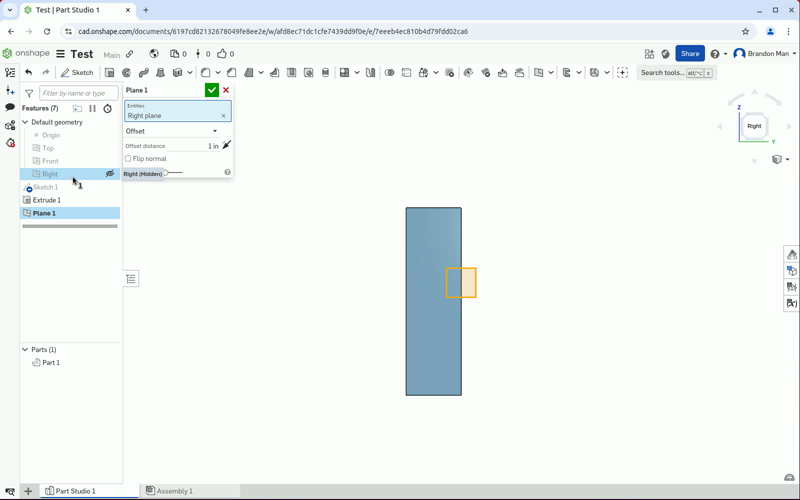
key(tab, 2)
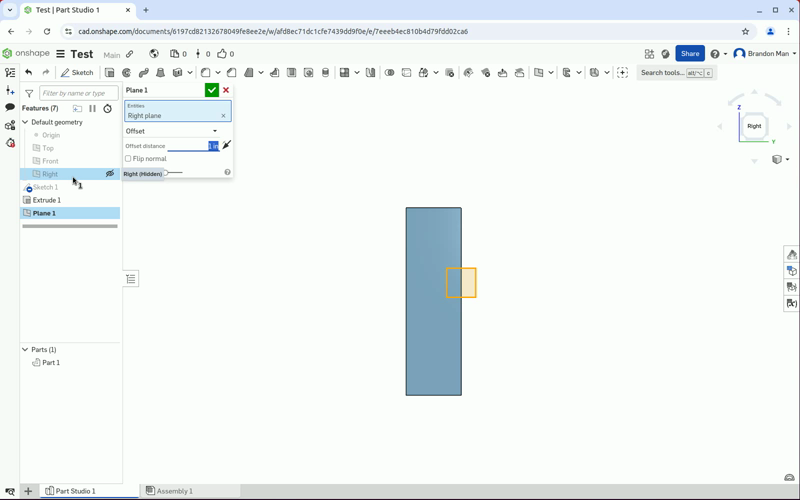
text(1.448)
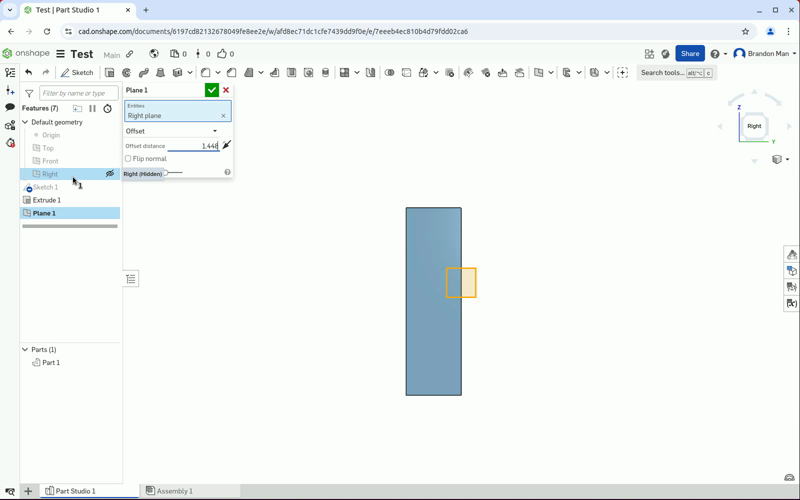
key(enter, 2)
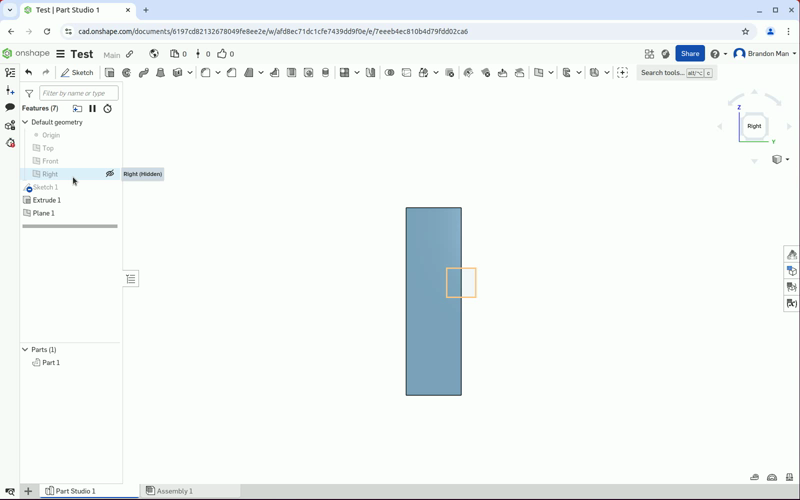
key(shift+s)
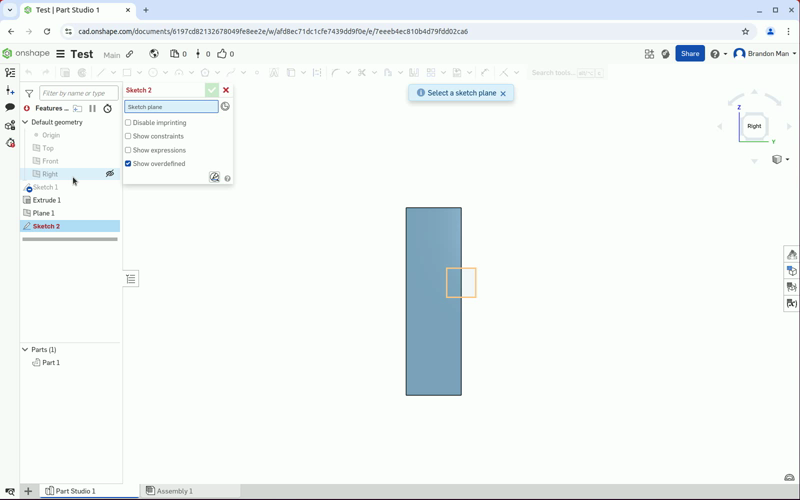
mouse_move(73, 215)
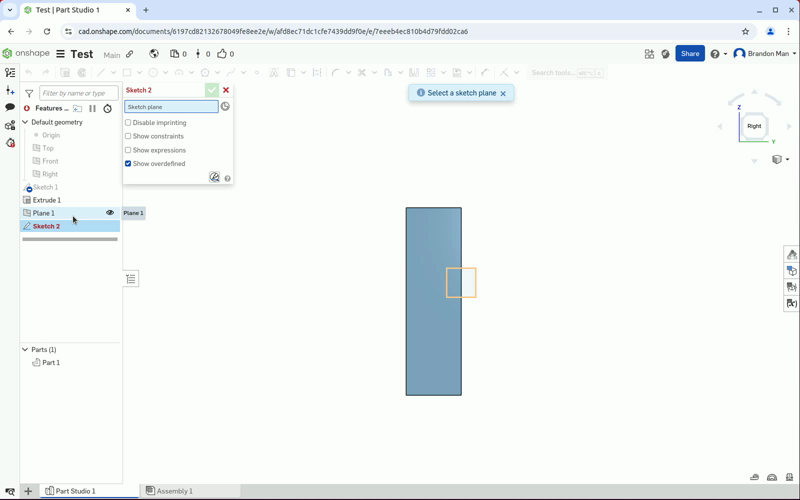
click(73, 215)
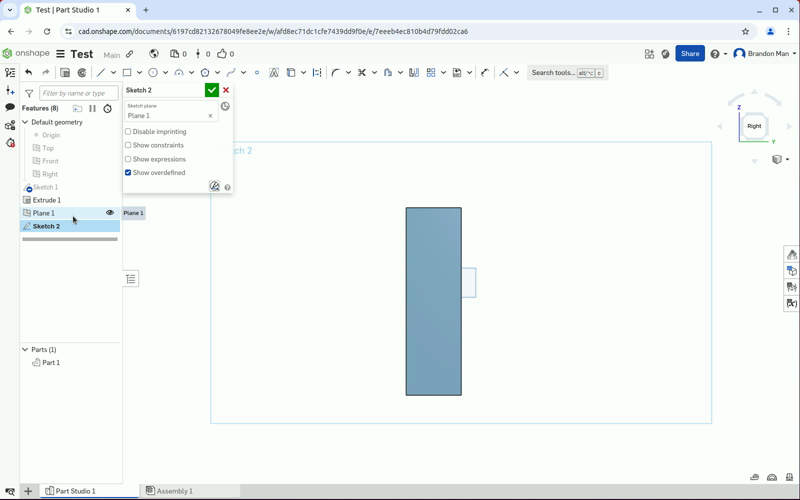
mouse_move(73, 352)
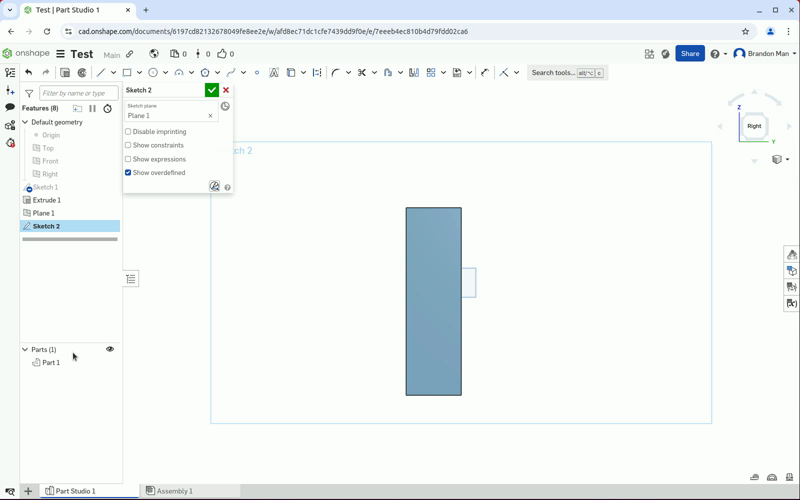
key(y)
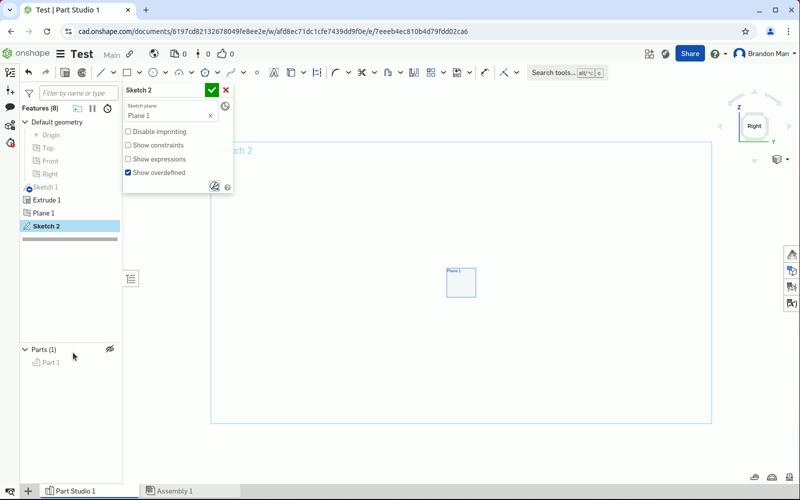
key(a)
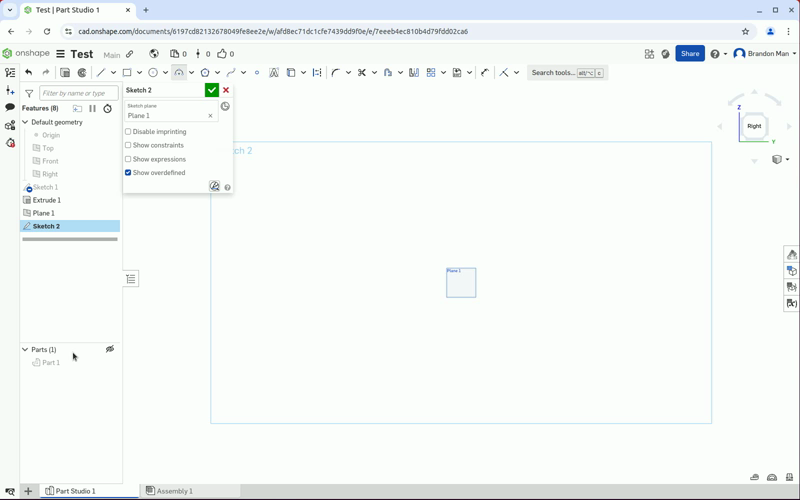
key_down(shift)
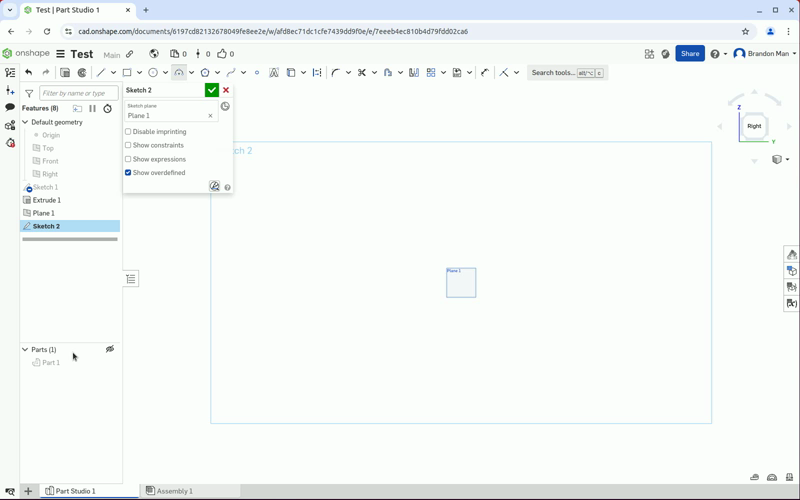
mouse_move(405, 360)
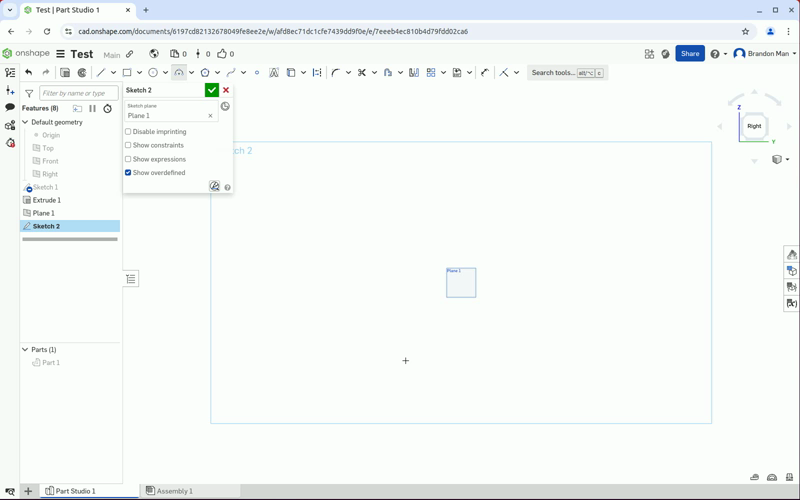
click(405, 360)
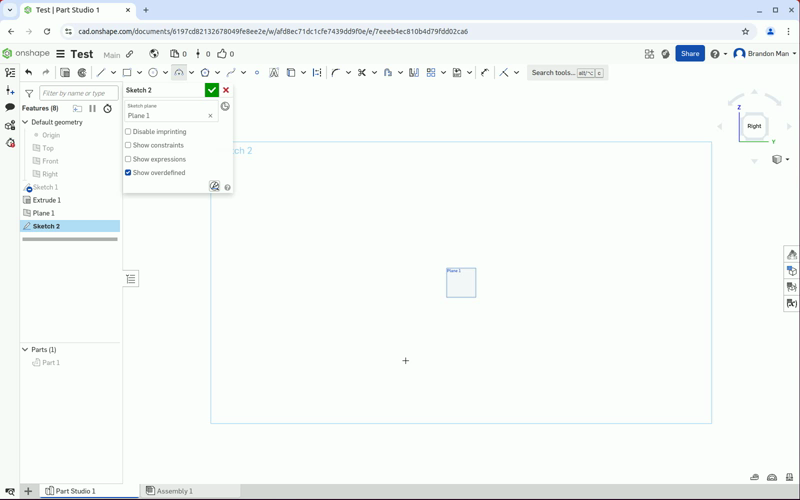
key_up(shift)
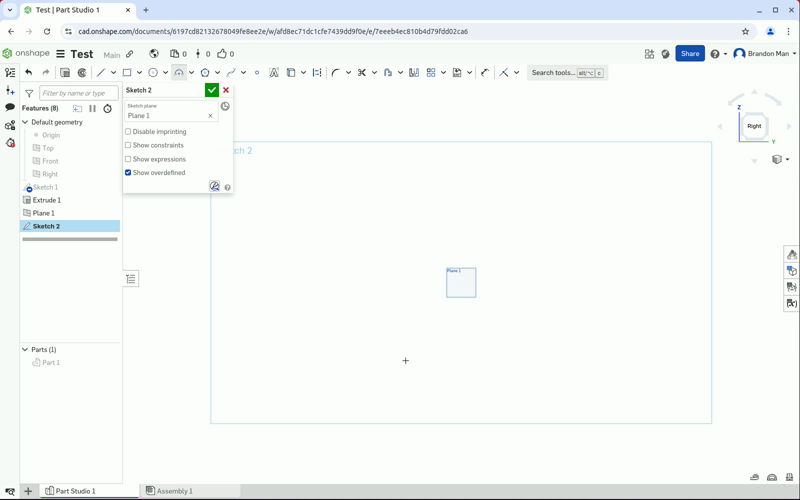
key_down(shift)
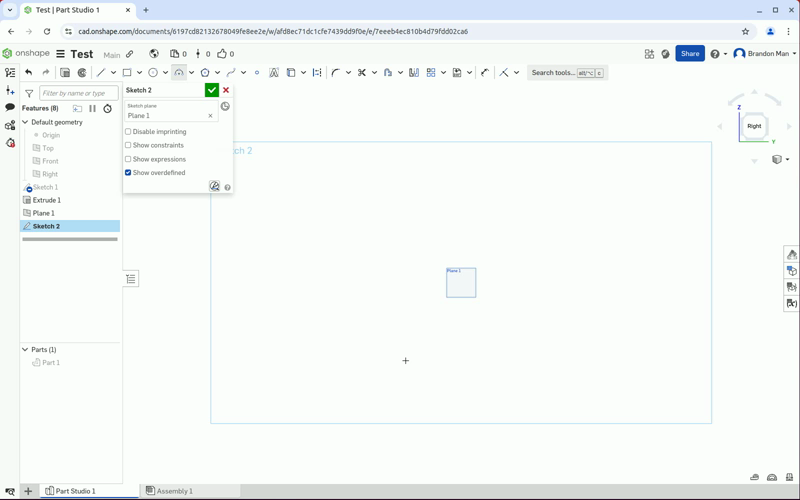
mouse_move(405, 230)
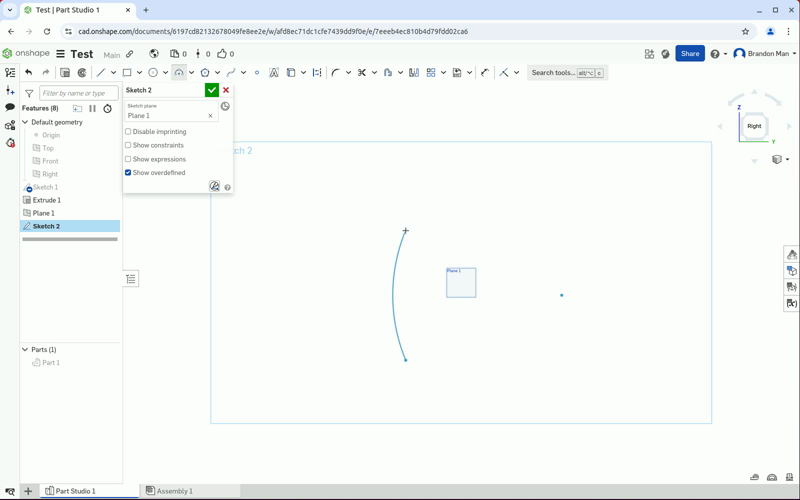
click(405, 230)
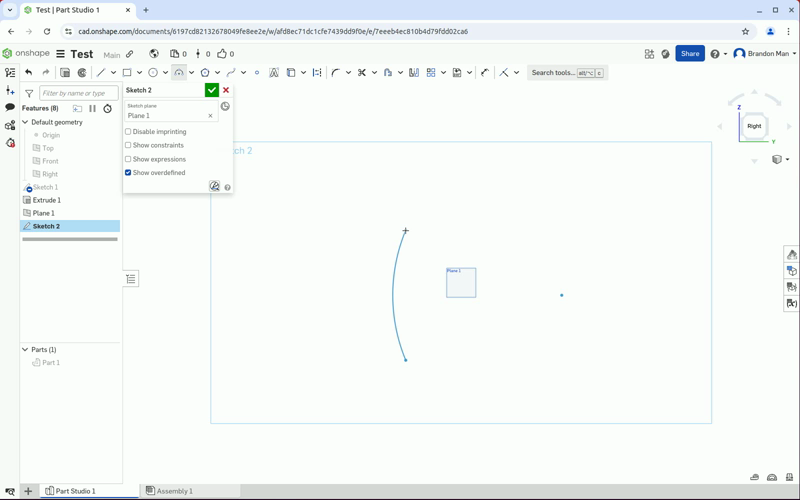
mouse_move(411, 295)
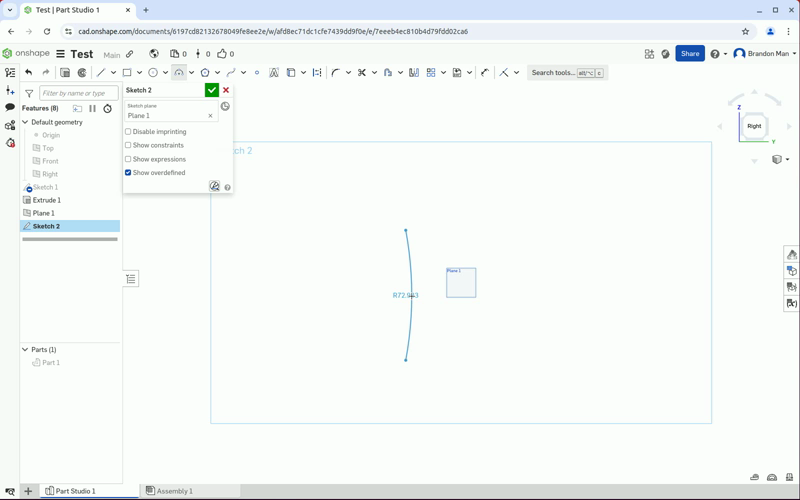
click(411, 295)
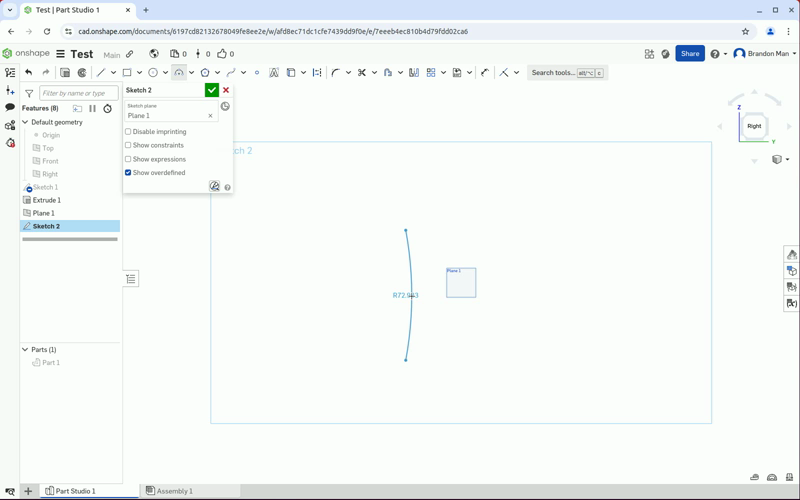
key_up(shift)
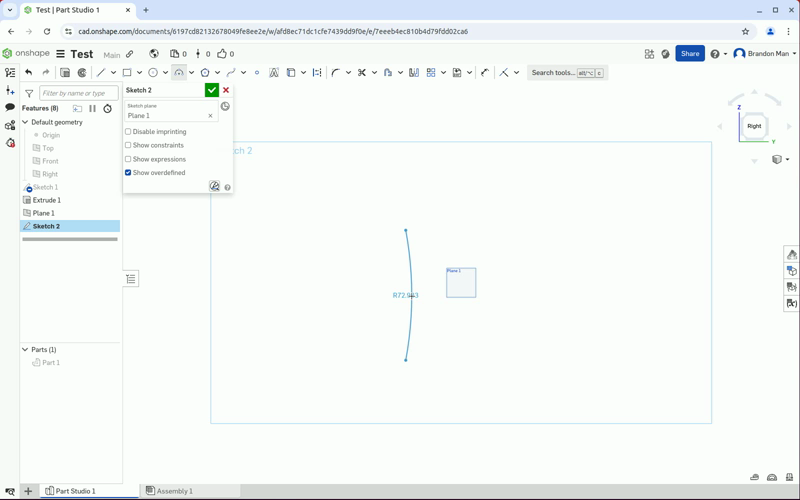
key(esc)
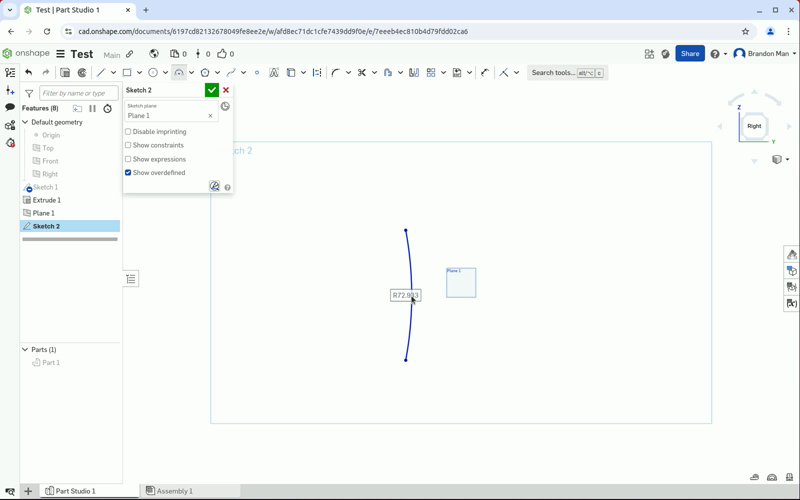
key(l)
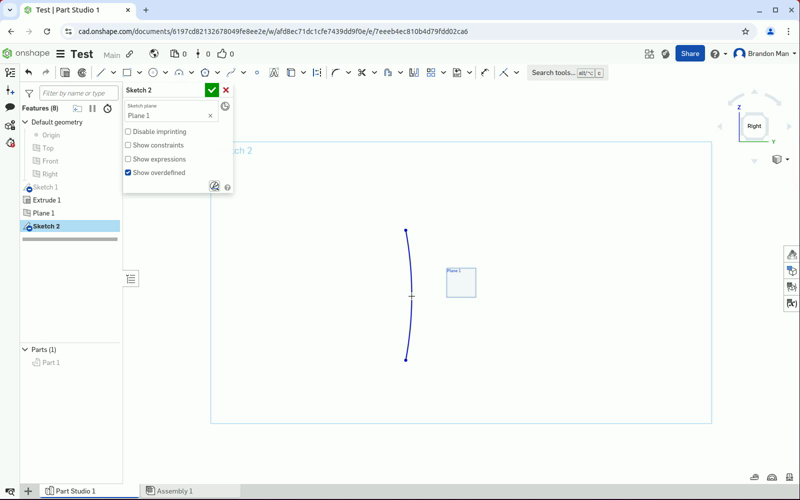
mouse_move(405, 230)
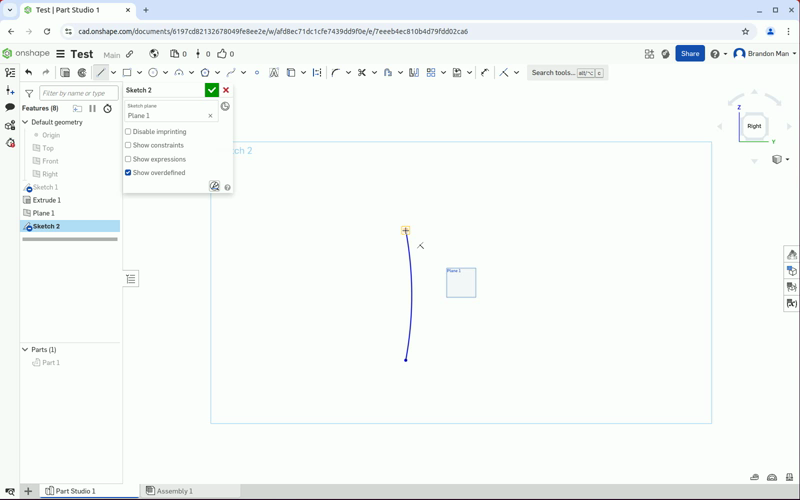
click(405, 230)
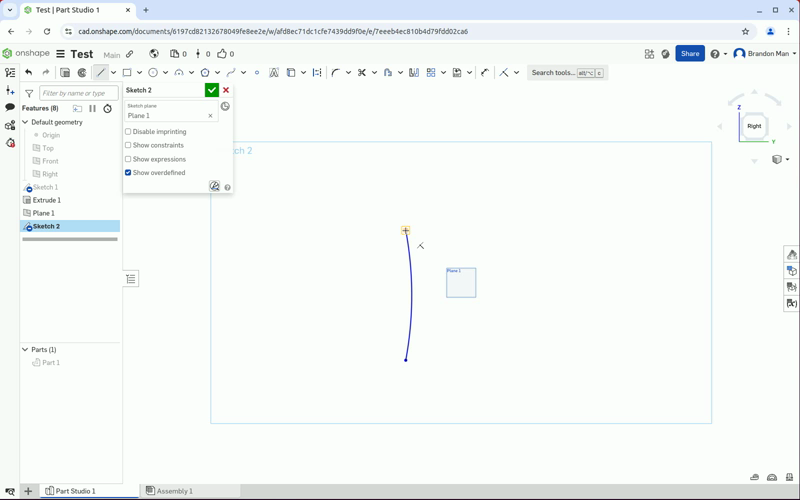
key_down(shift)
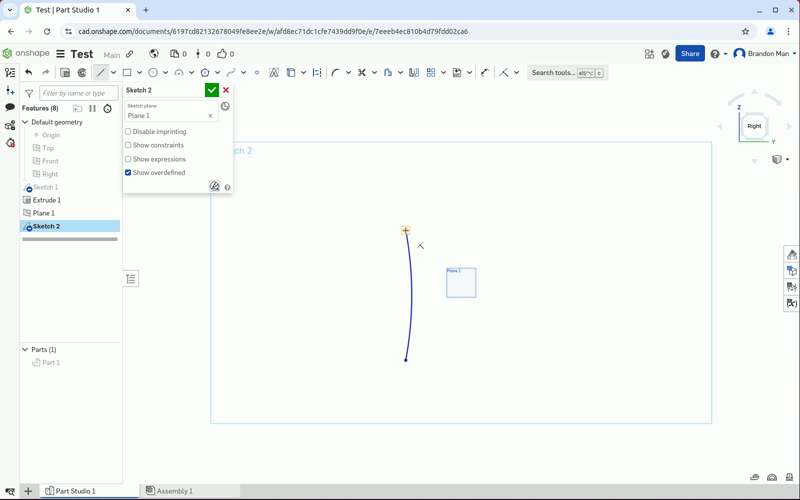
mouse_move(405, 360)
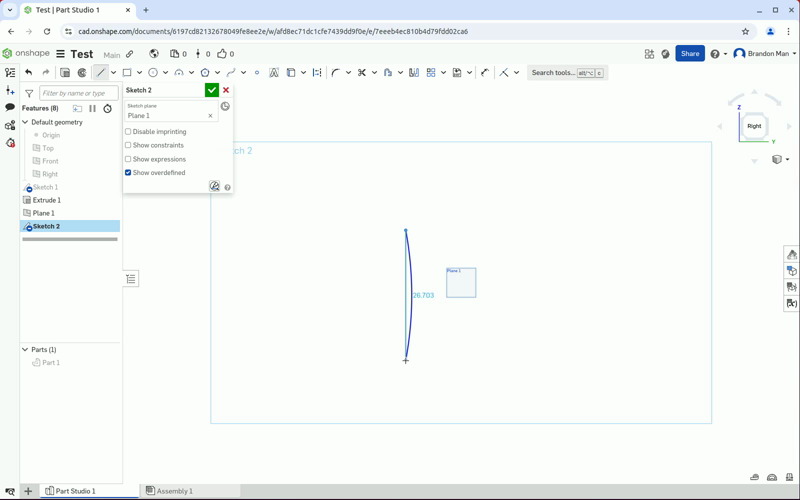
key_up(shift)
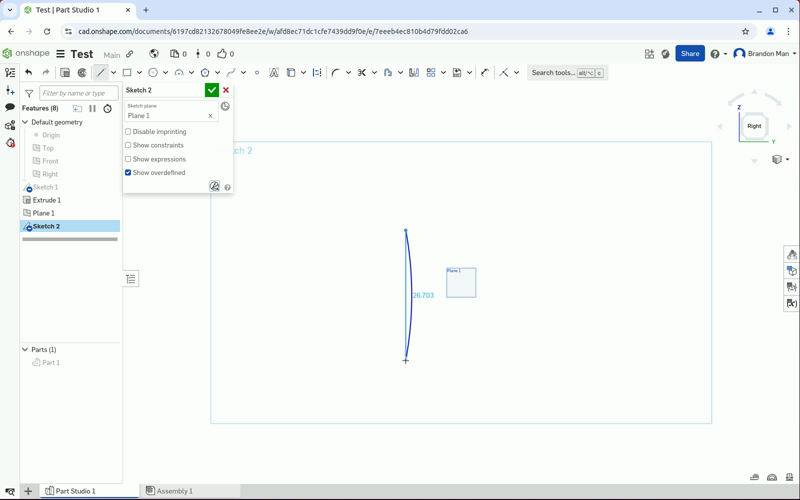
click(405, 360)
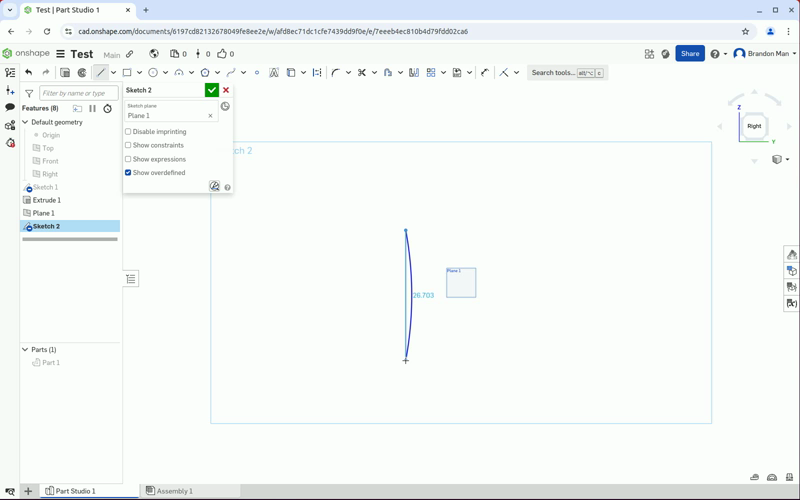
key(esc)
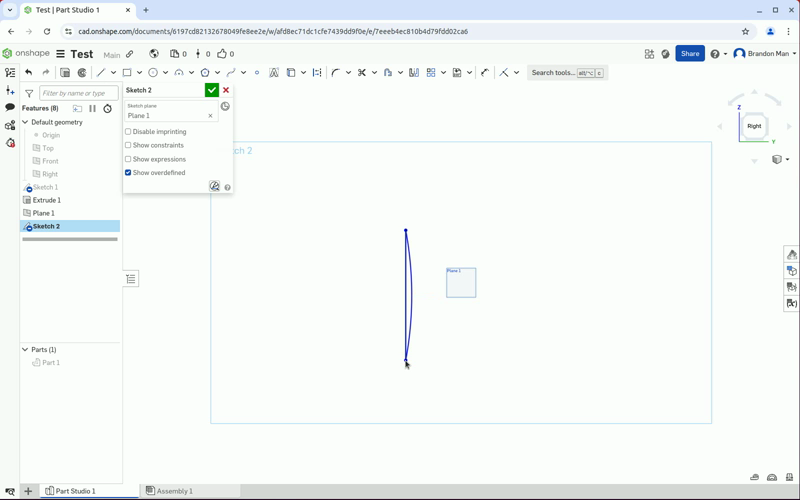
mouse_move(408, 310)
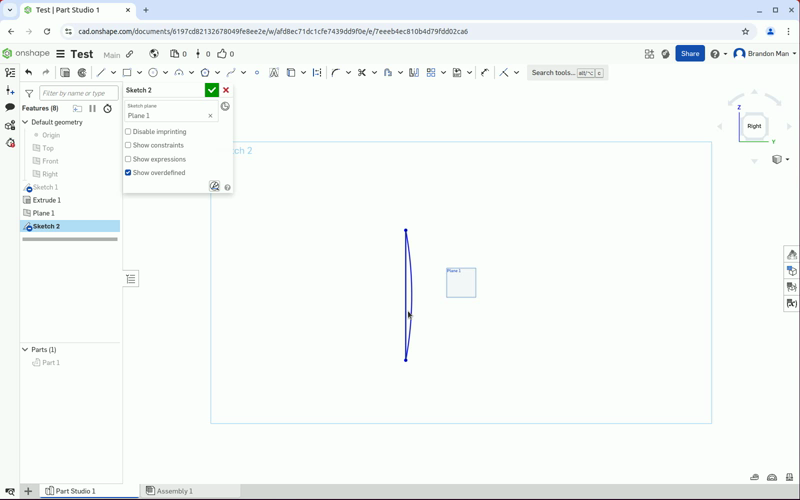
scroll(6)
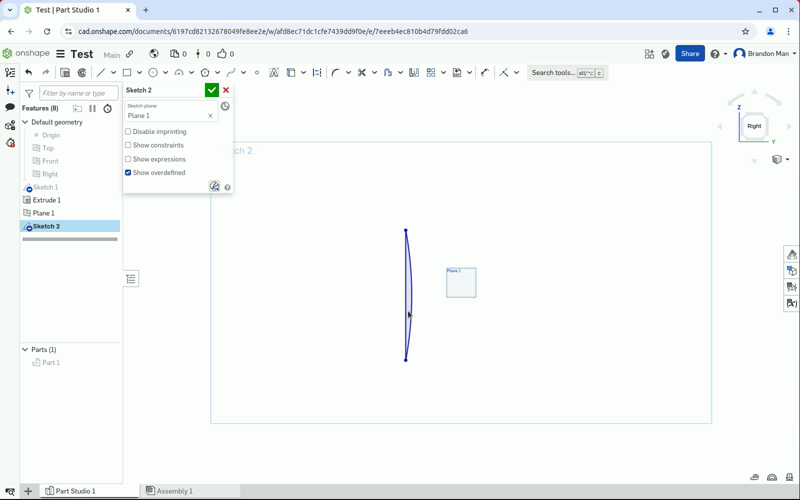
scroll(6)
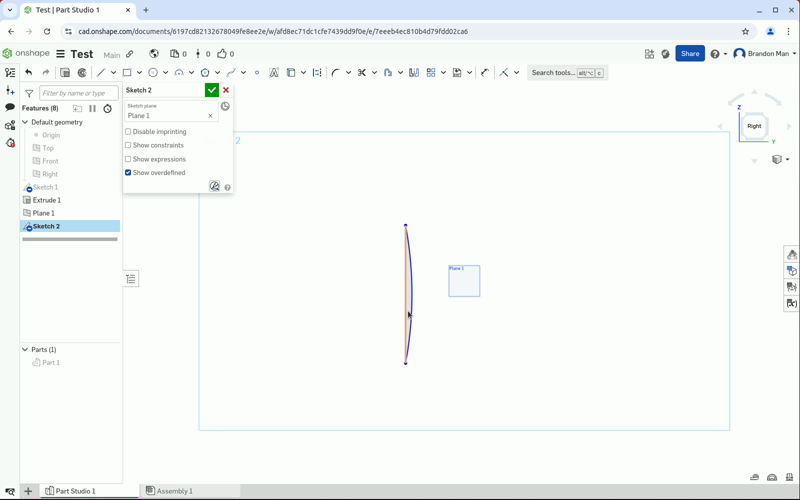
scroll(6)
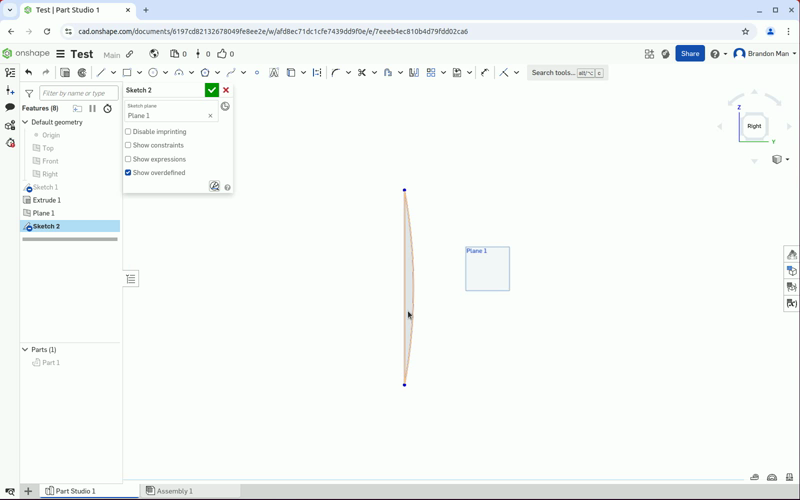
scroll(6)
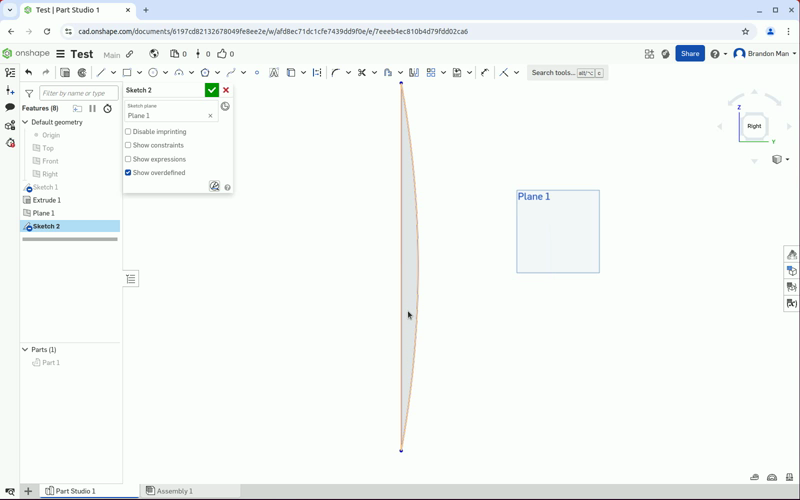
scroll(6)
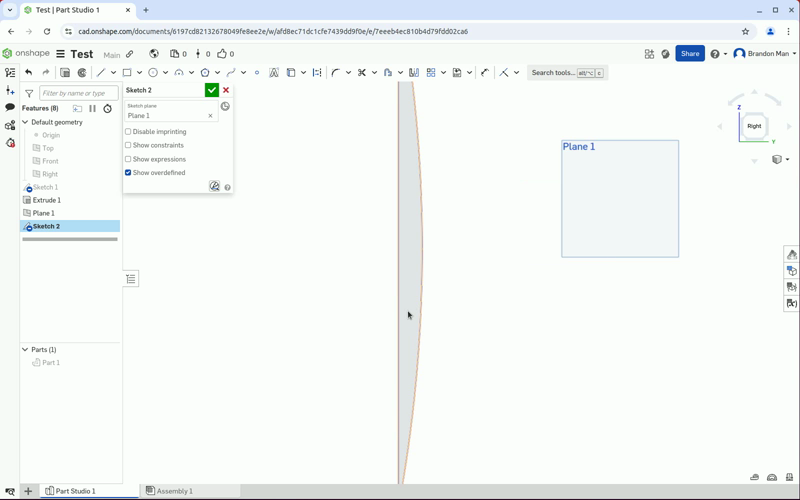
scroll(6)
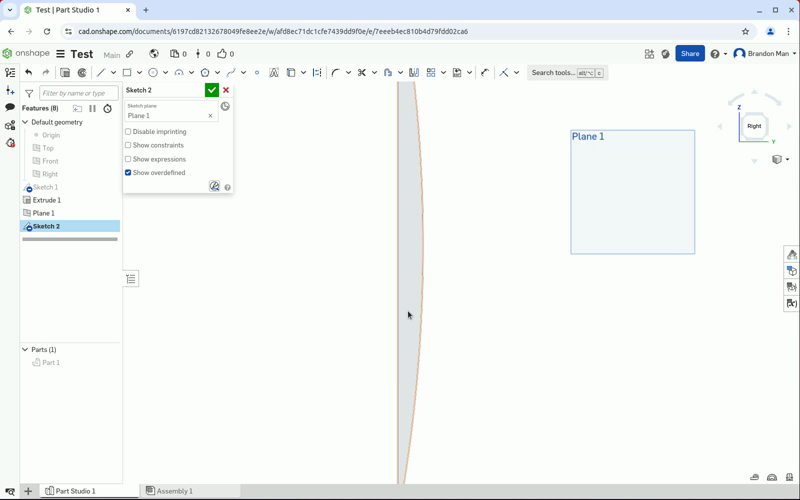
scroll(6)
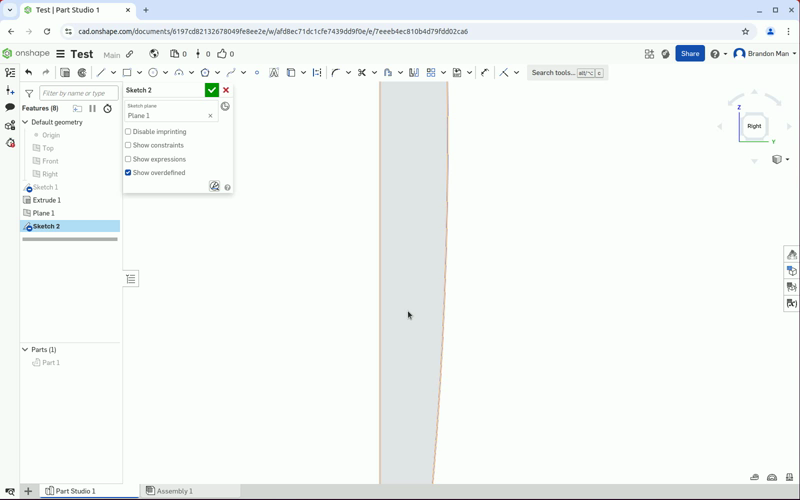
click(408, 310)
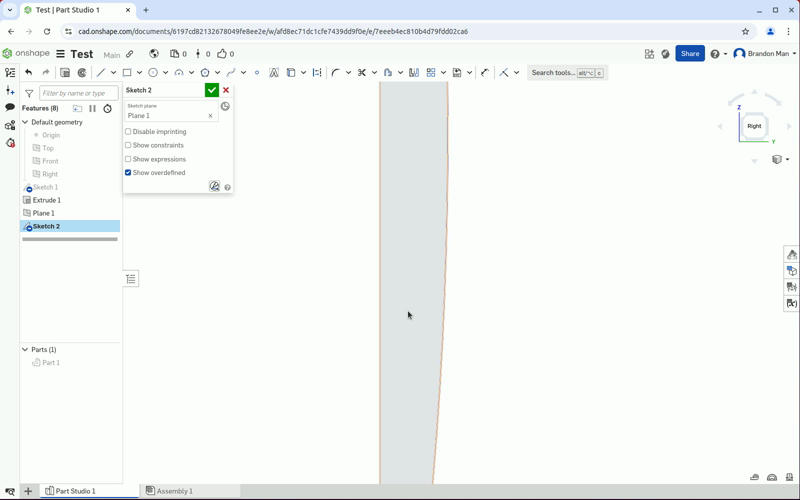
scroll(-6)
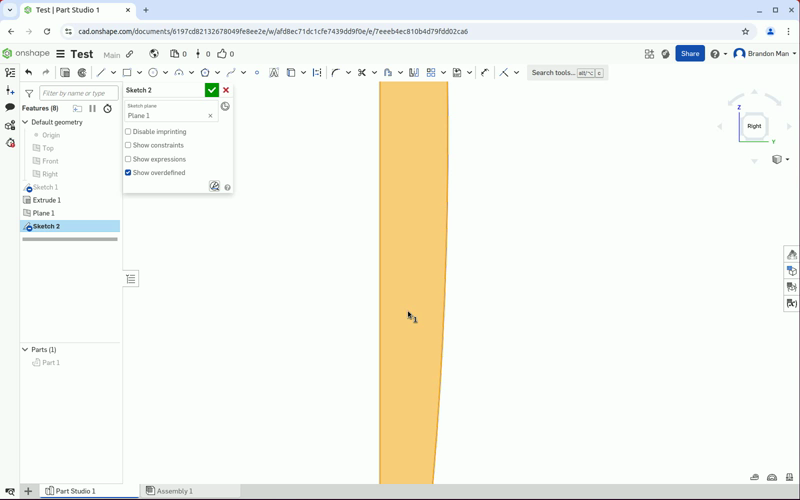
scroll(-6)
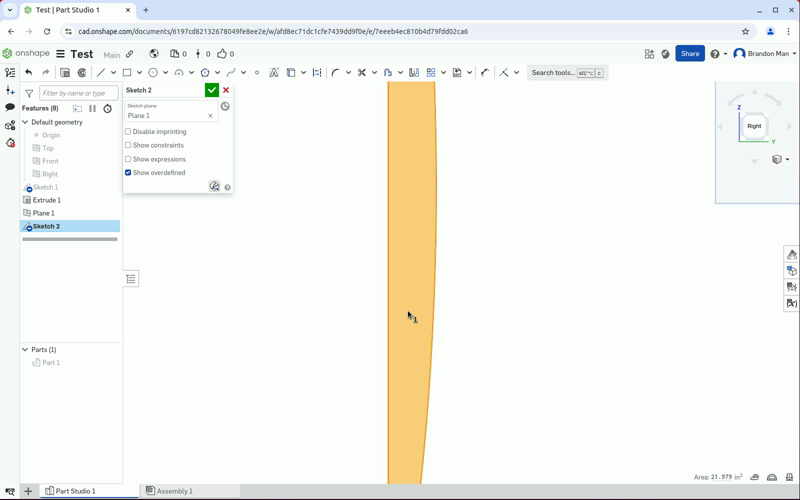
scroll(-6)
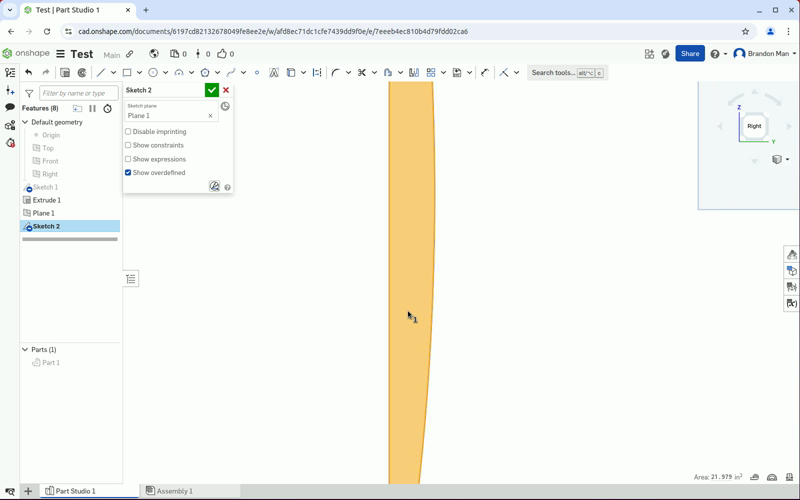
scroll(-6)
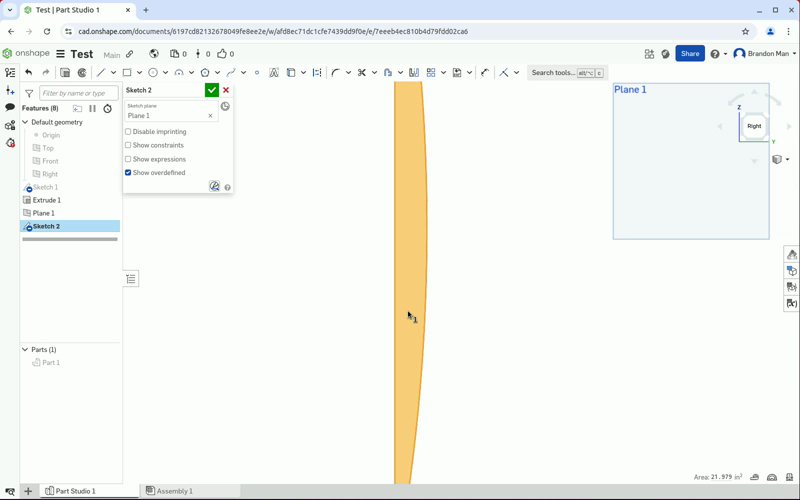
scroll(-6)
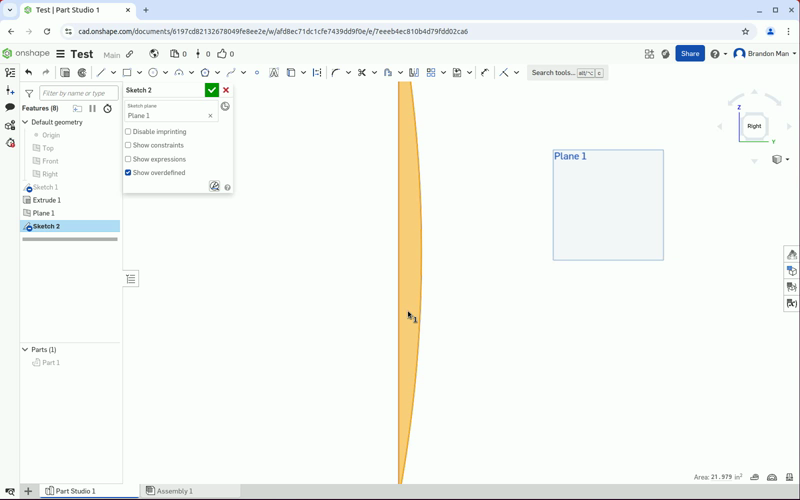
scroll(-6)
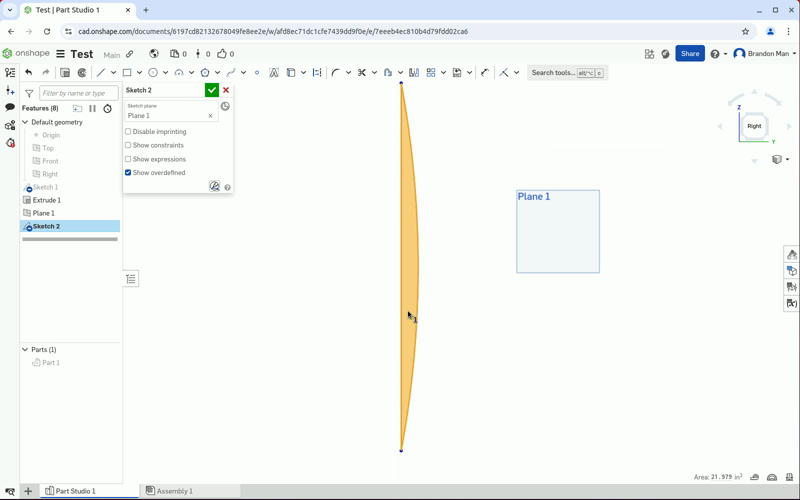
scroll(-6)
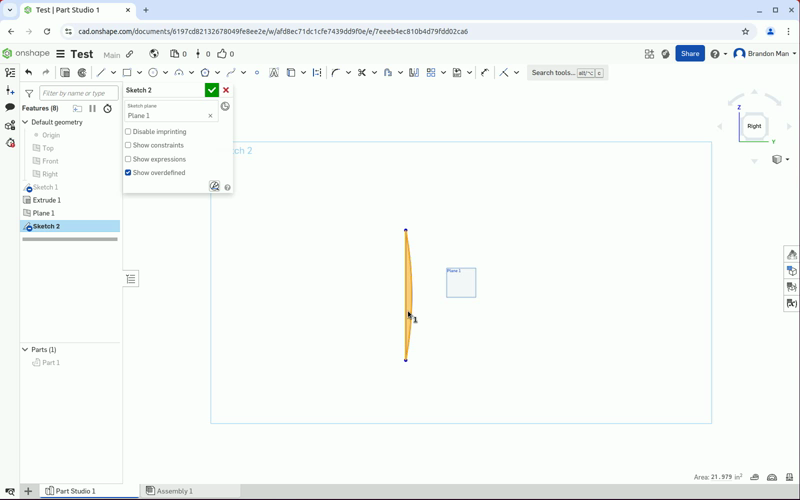
mouse_move(73, 352)
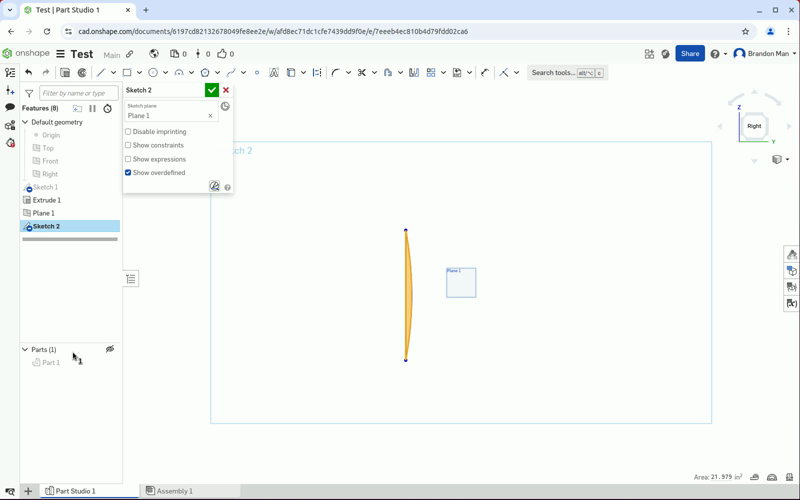
key(shift+y)
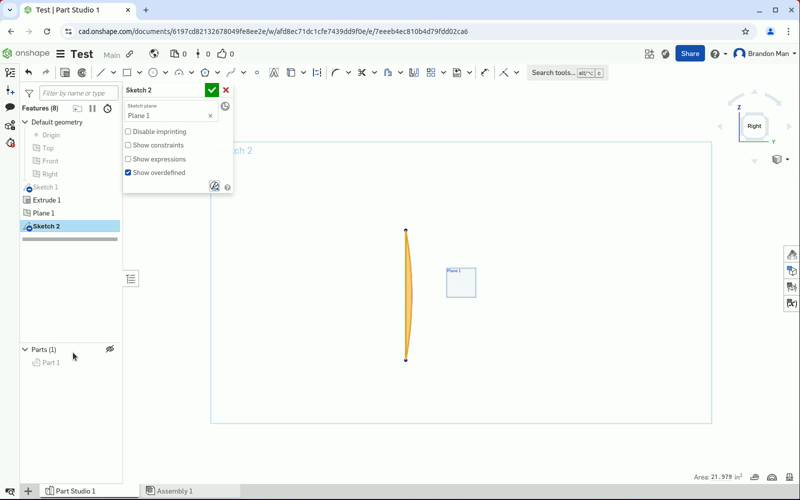
key(shift+e)
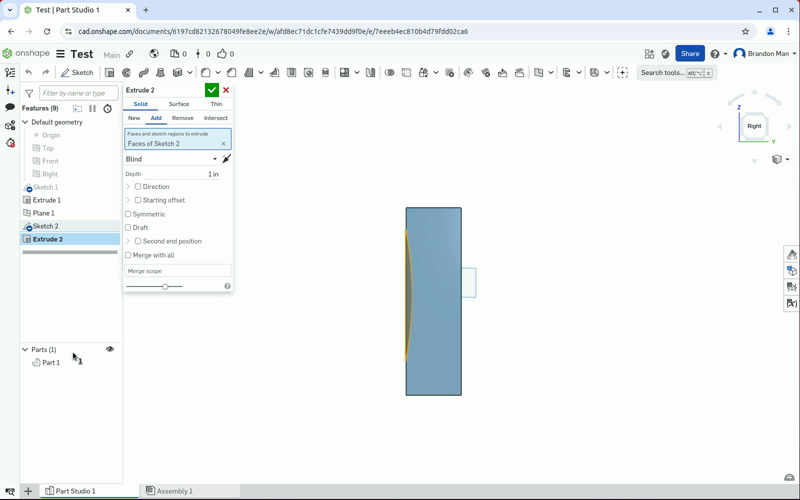
mouse_move(143, 106)
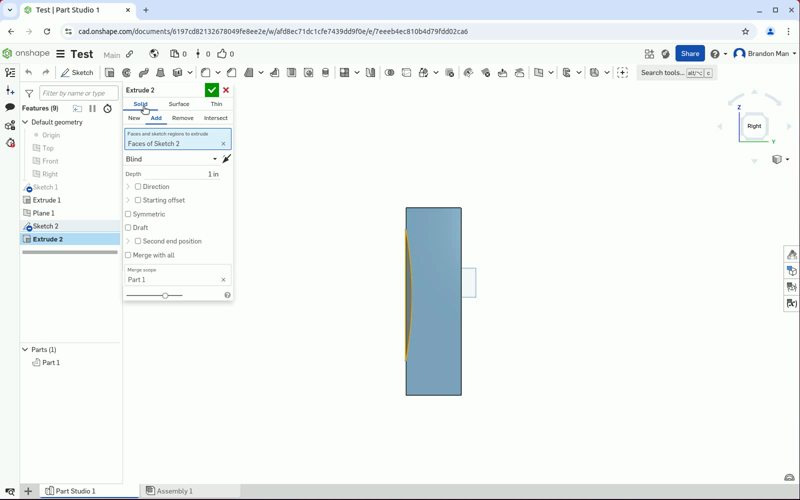
click(143, 106)
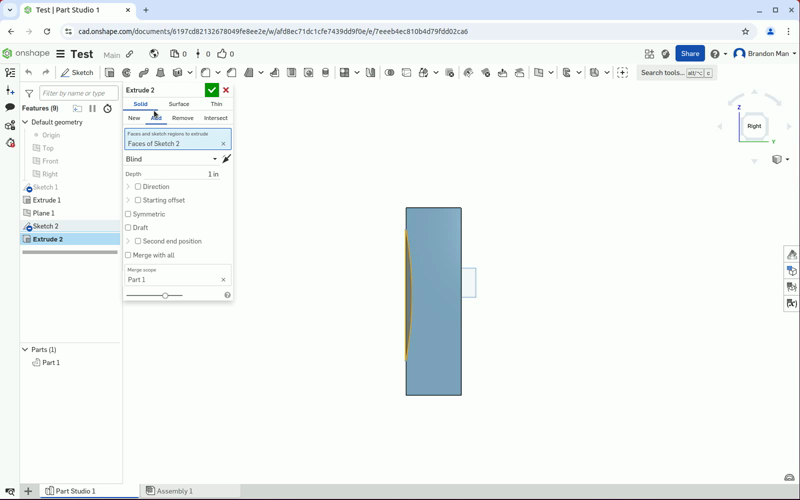
mouse_move(186, 120)
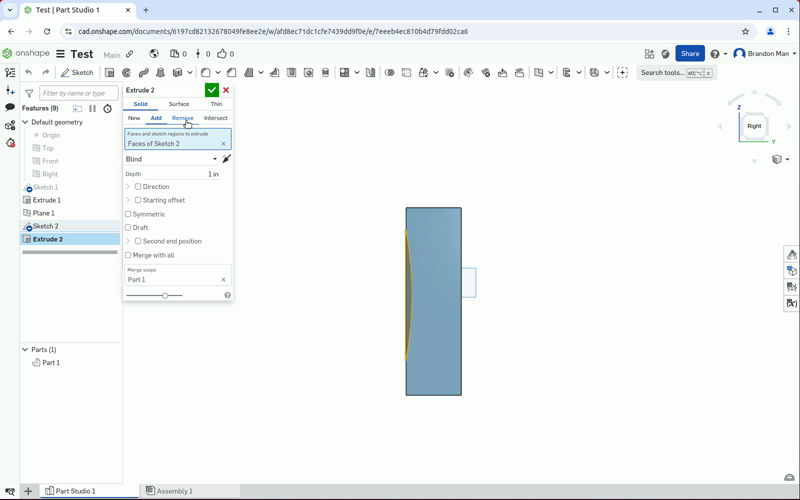
click(186, 120)
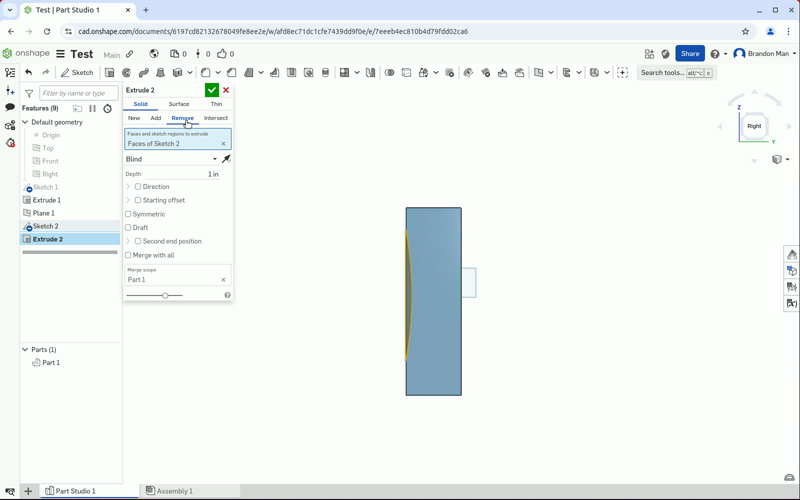
key(tab, 4)
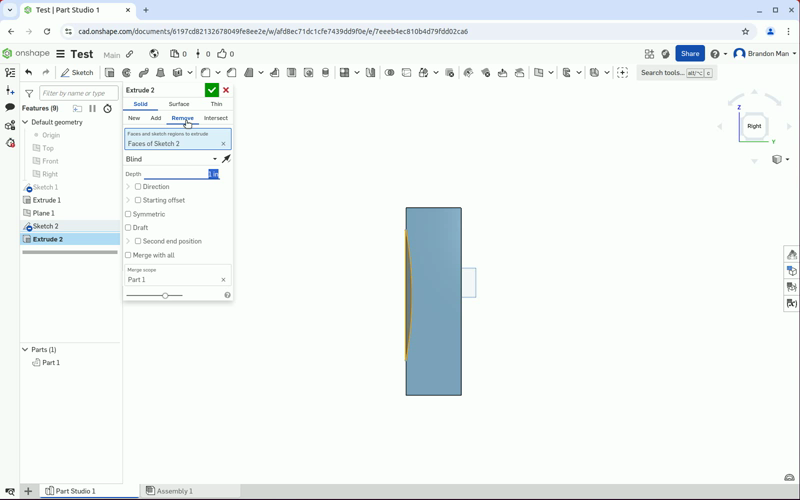
text(7.462)
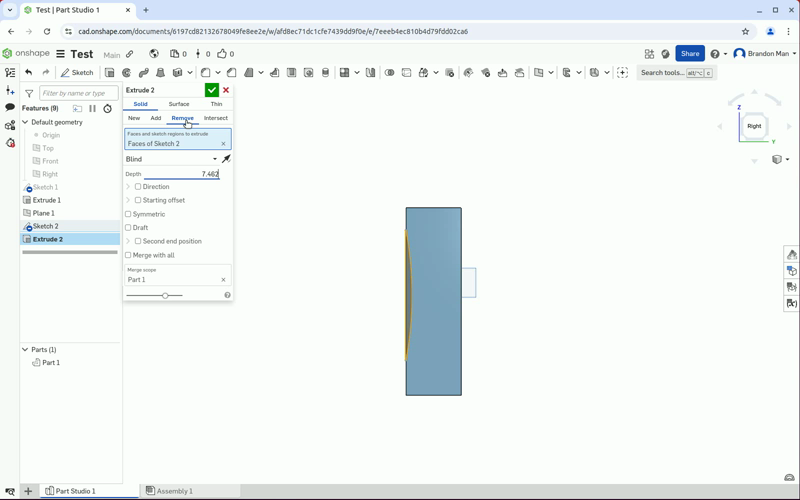
key(tab, 6)
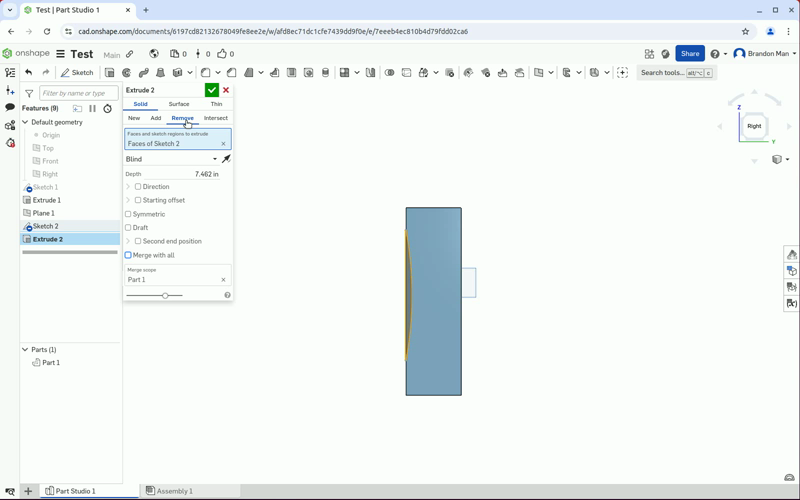
key(space)
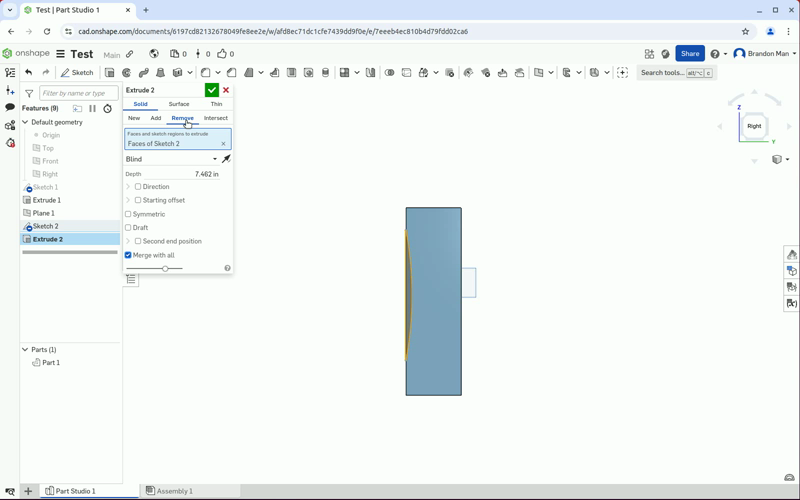
key(enter)
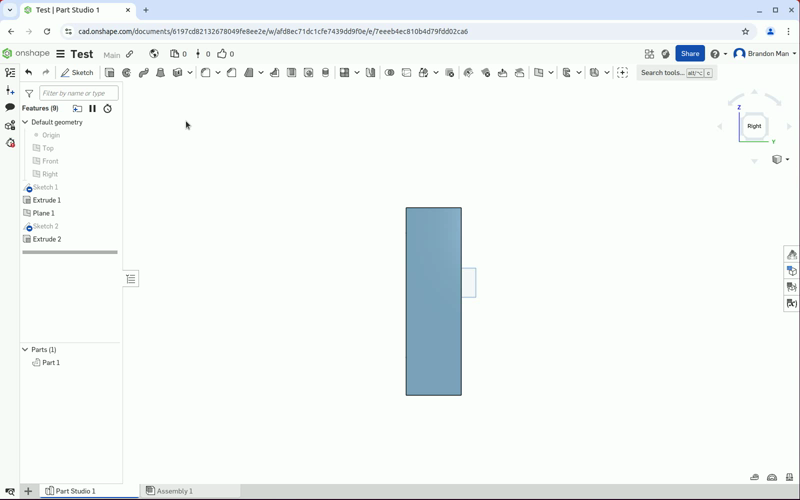
key(shift+h)
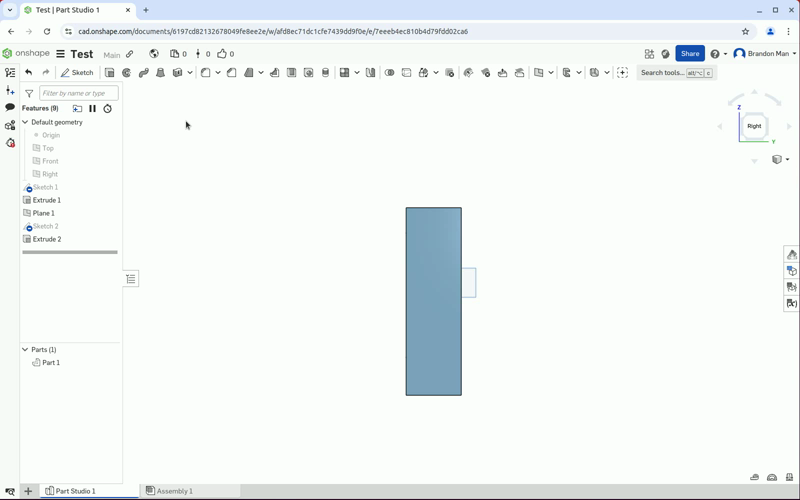
key(shift+h)
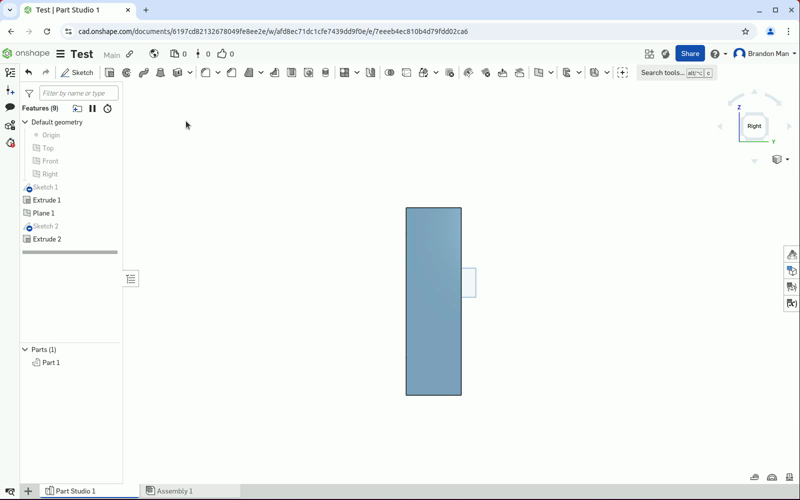
mouse_move(73, 189)
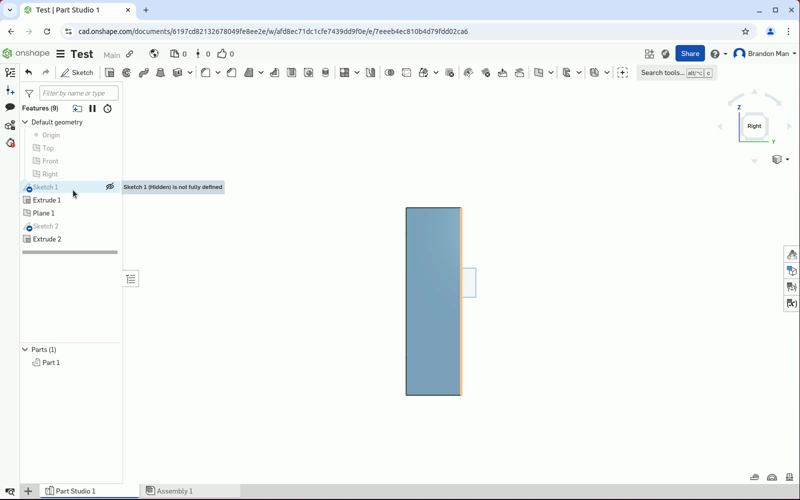
click(73, 189)
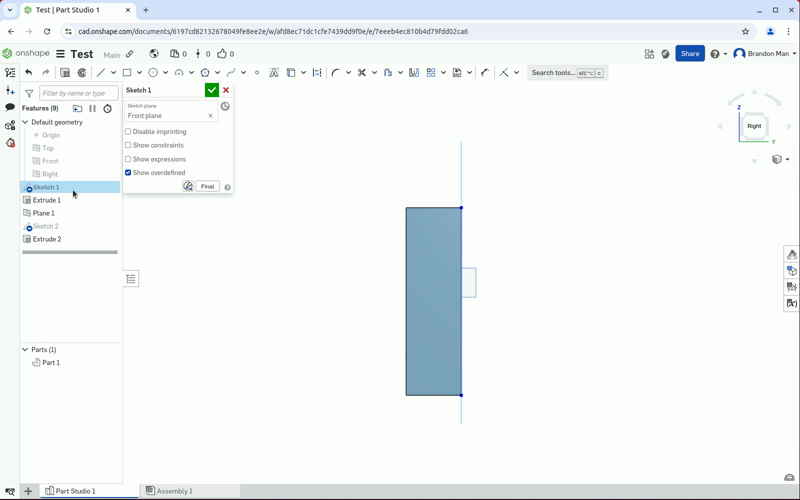
mouse_move(229, 92)
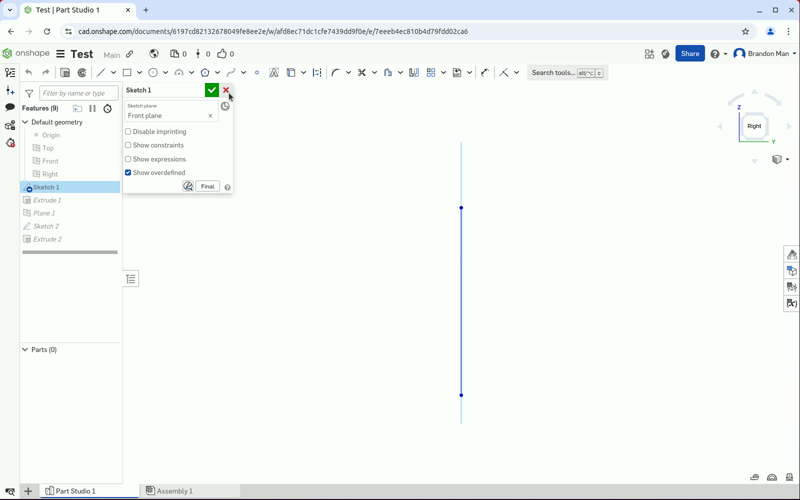
click(229, 92)
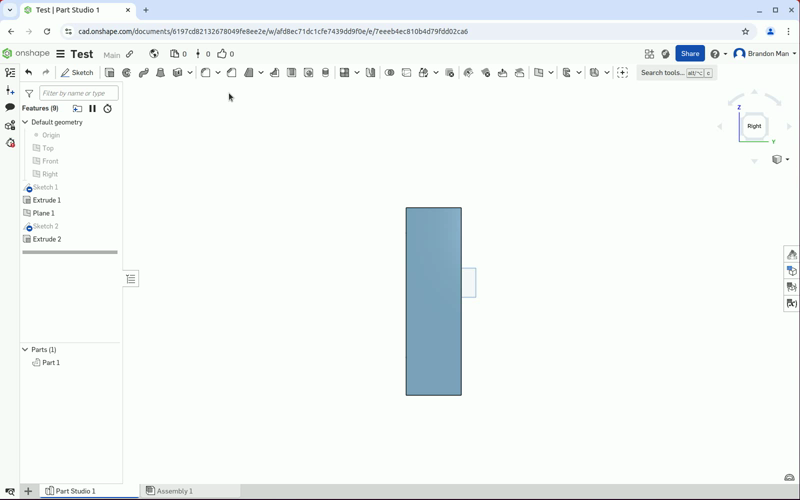
mouse_move(73, 352)
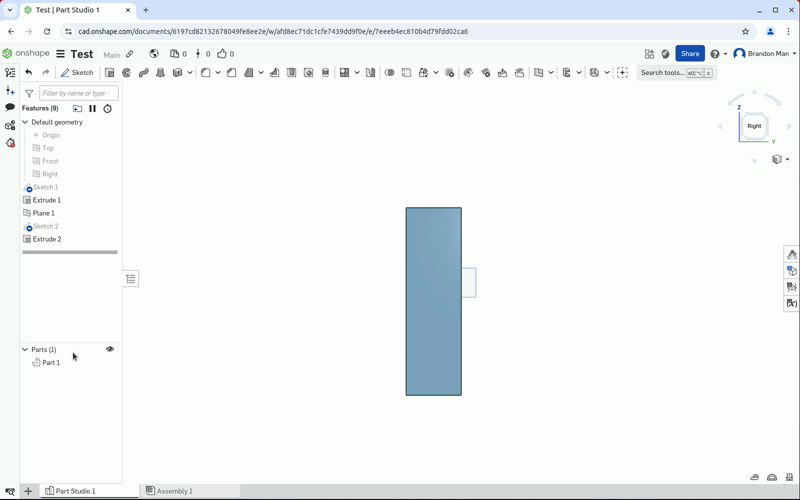
key(y)
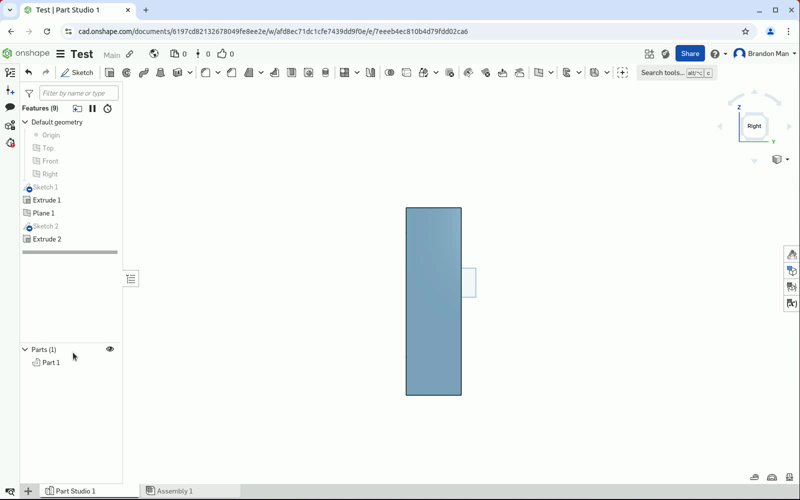
key(shift+p)
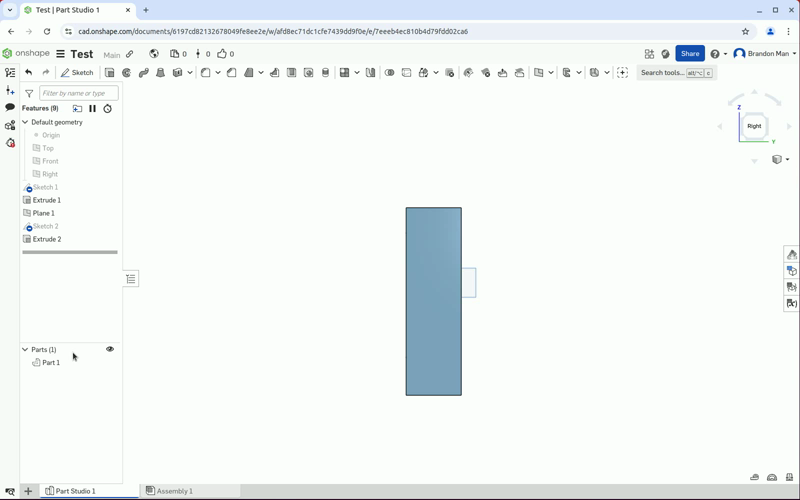
key(space)
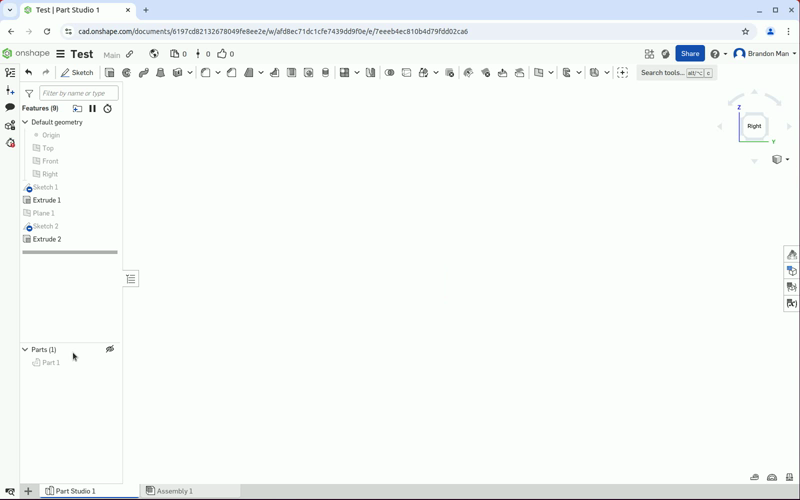
key_down(shift)
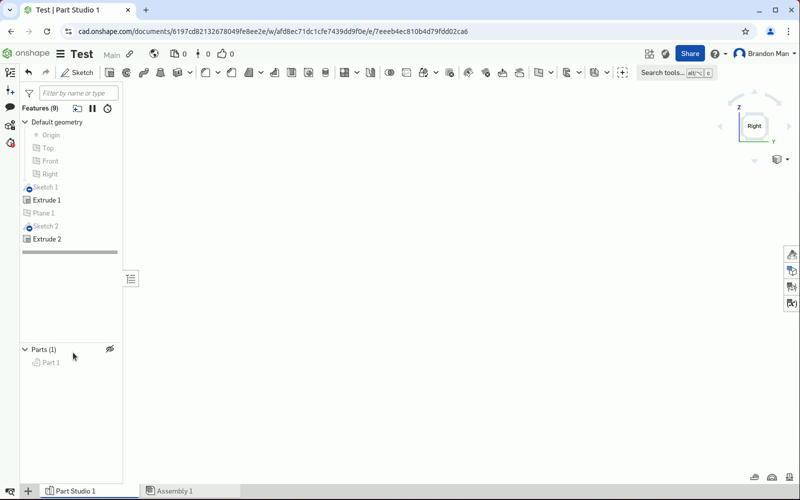
key(right)
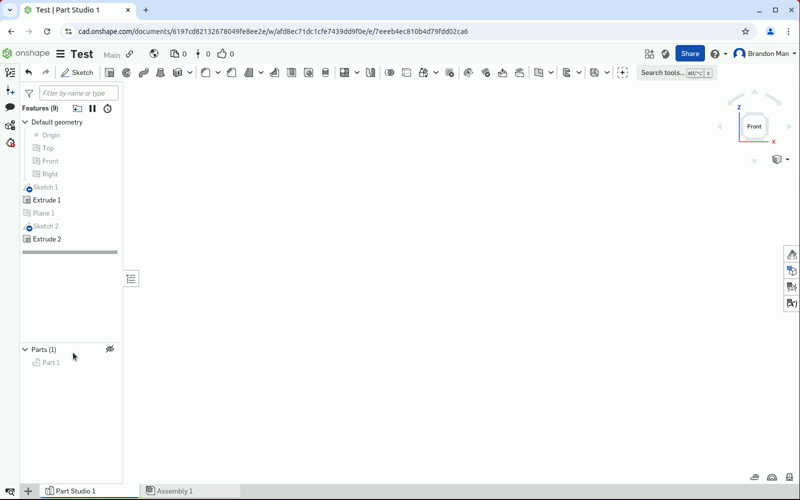
key_up(shift)
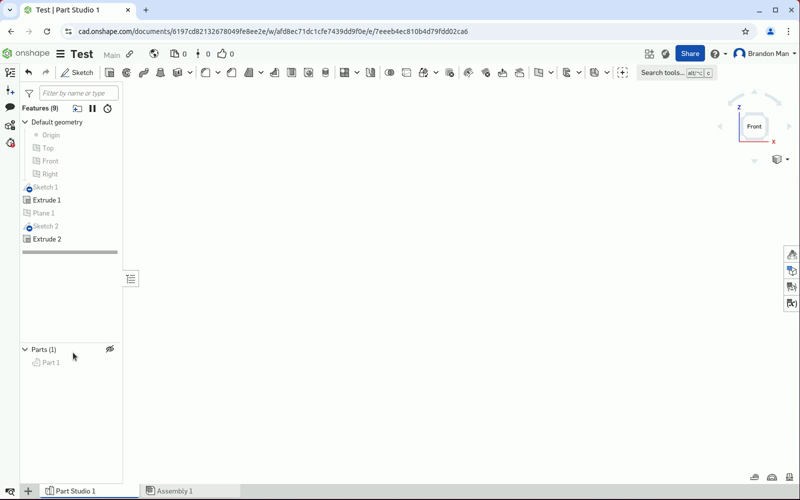
key(space)
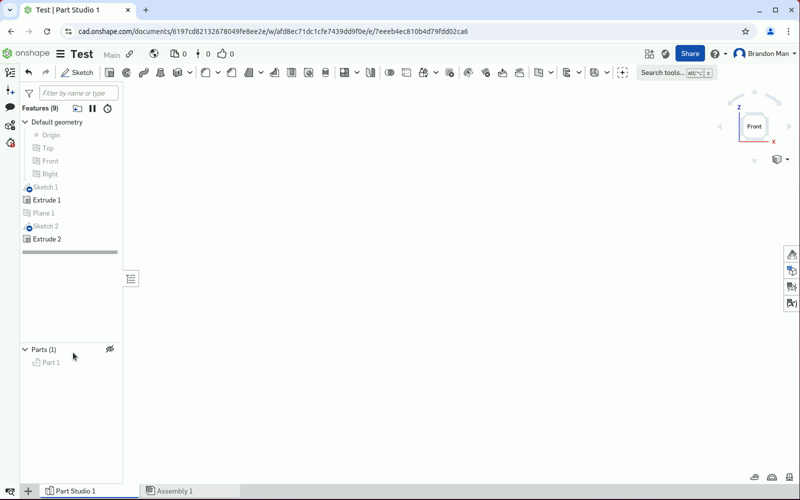
key_down(shift)
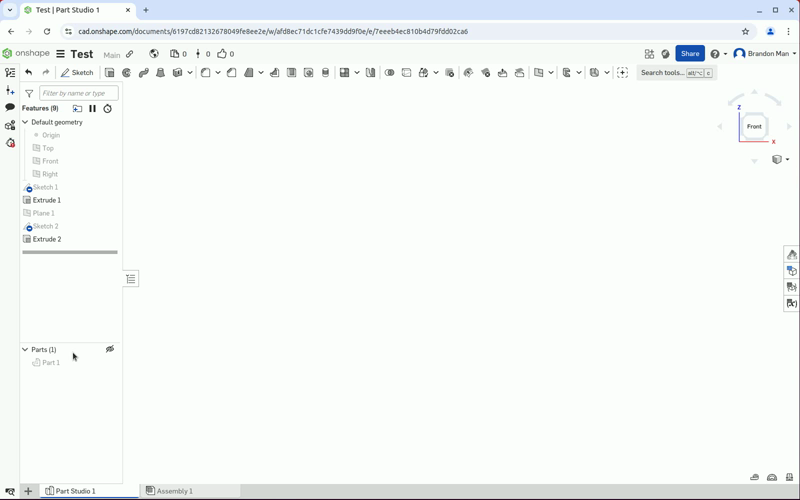
key(down)
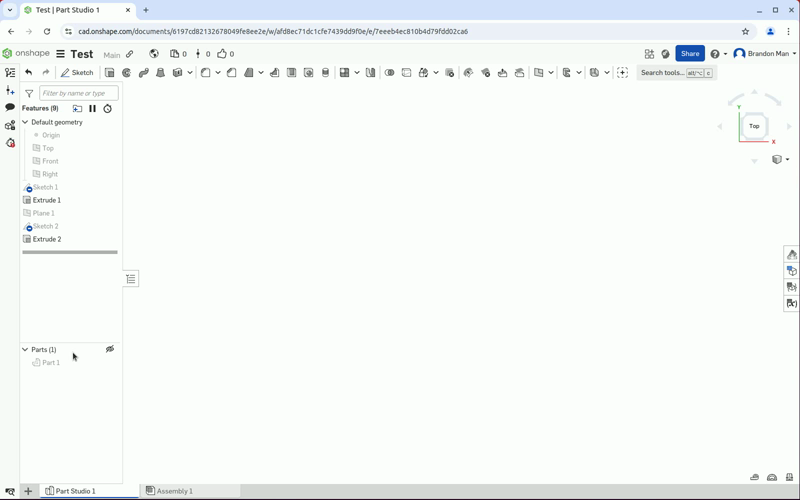
key_up(shift)
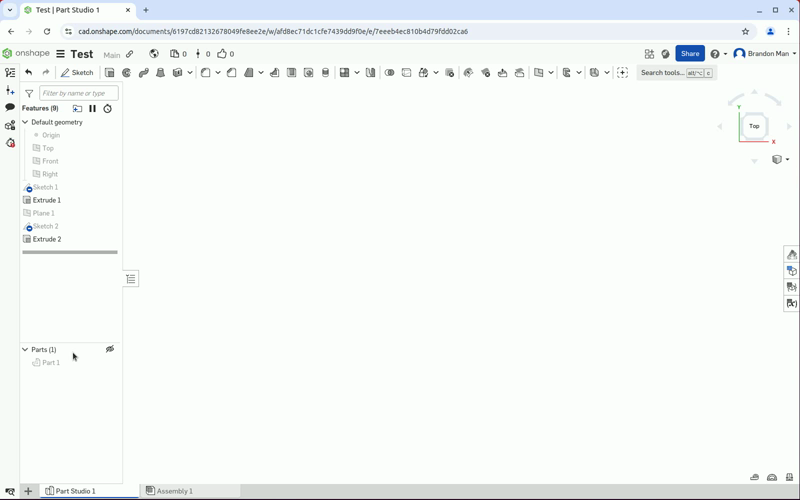
mouse_move(73, 352)
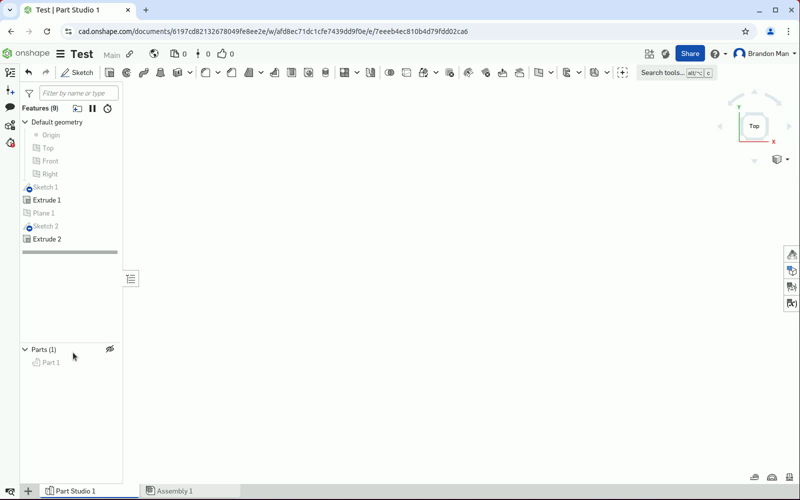
key(shift+y)
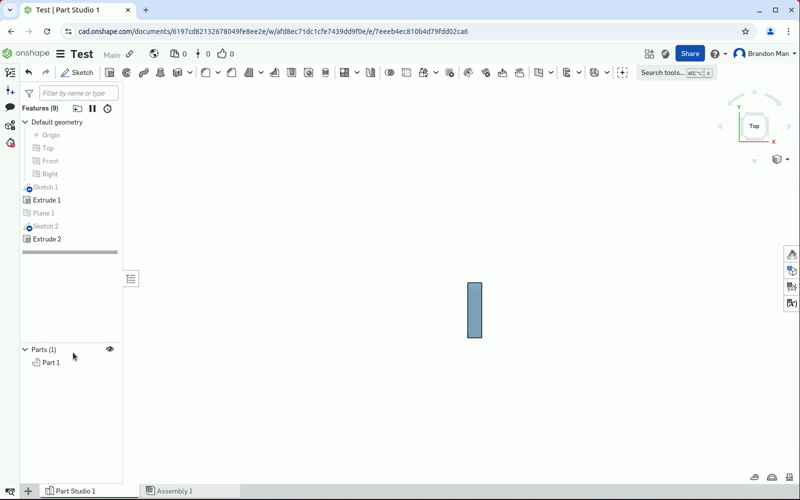
mouse_move(541, 75)
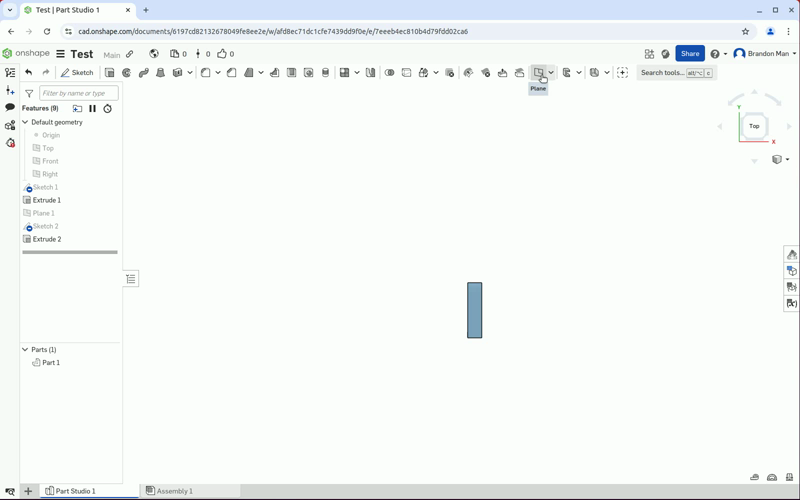
click(541, 75)
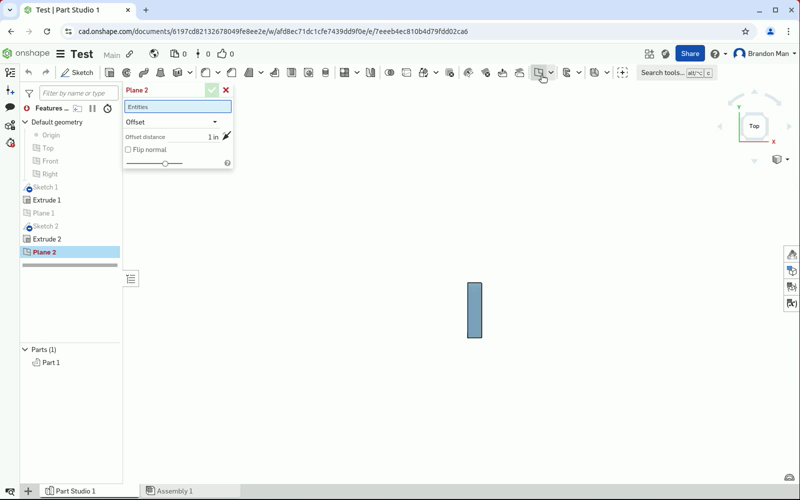
mouse_move(73, 150)
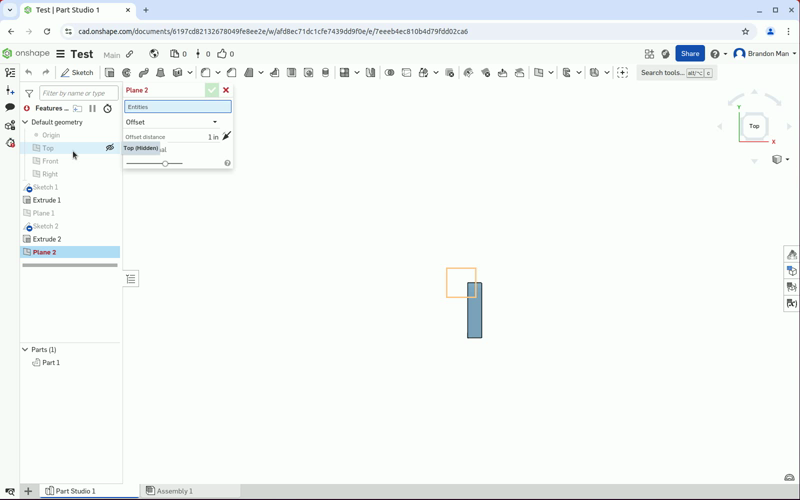
click(73, 150)
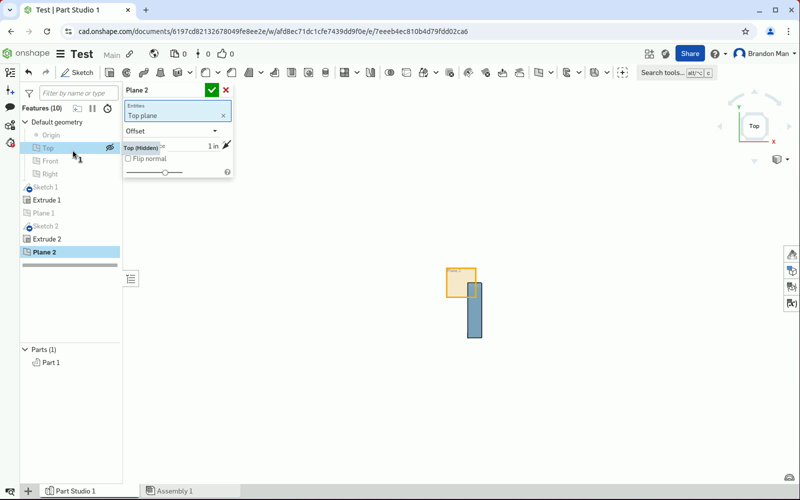
key(tab, 2)
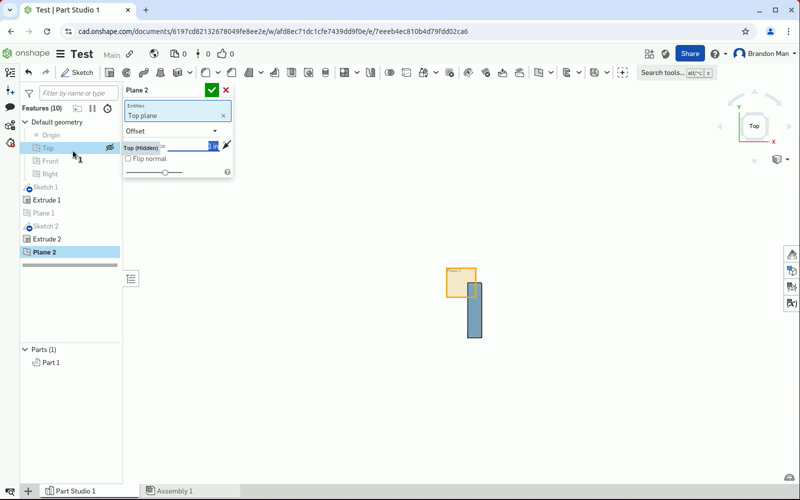
text(15.652)
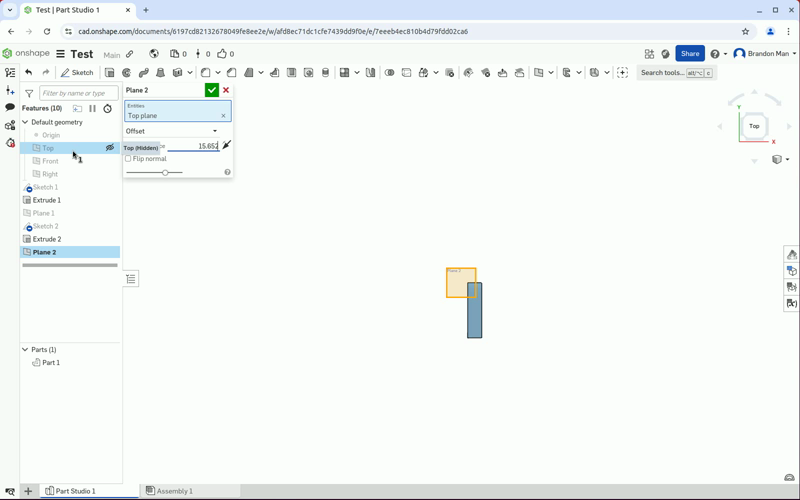
key(enter, 2)
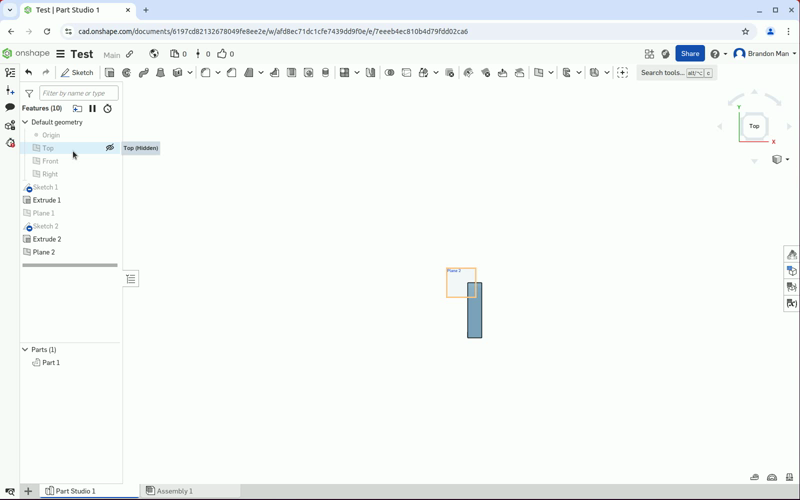
key(shift+s)
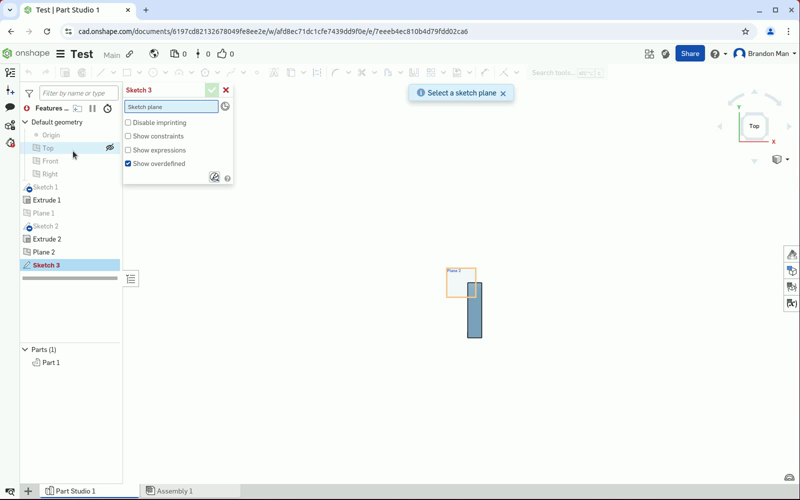
mouse_move(73, 254)
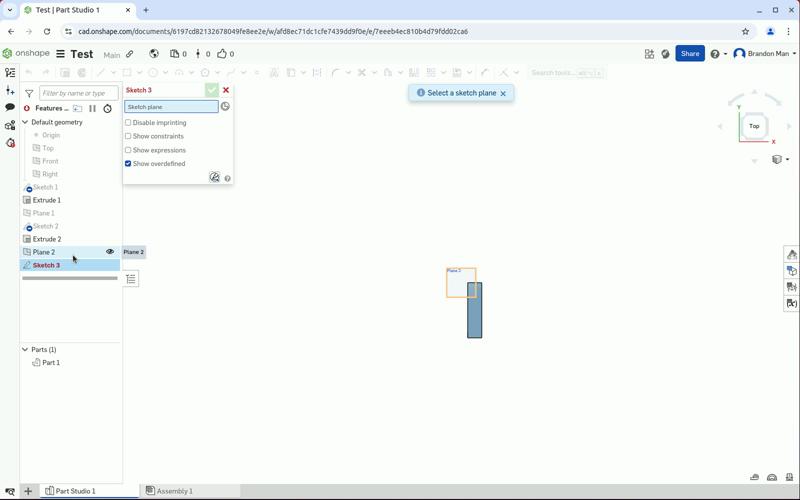
click(73, 254)
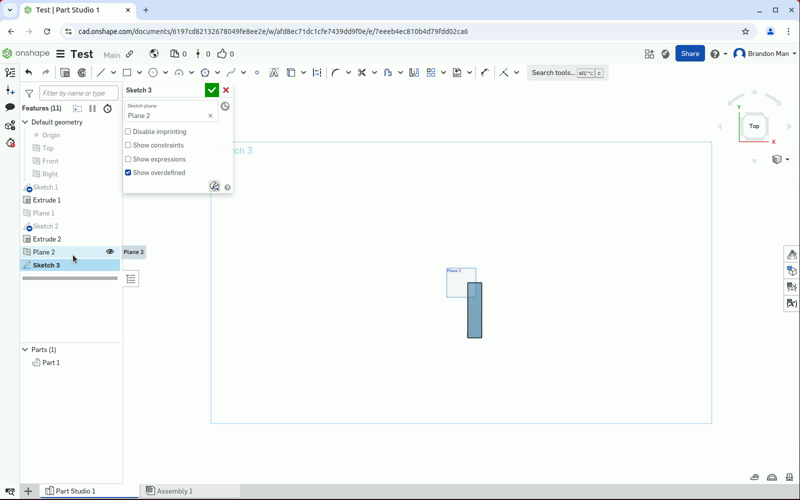
mouse_move(73, 352)
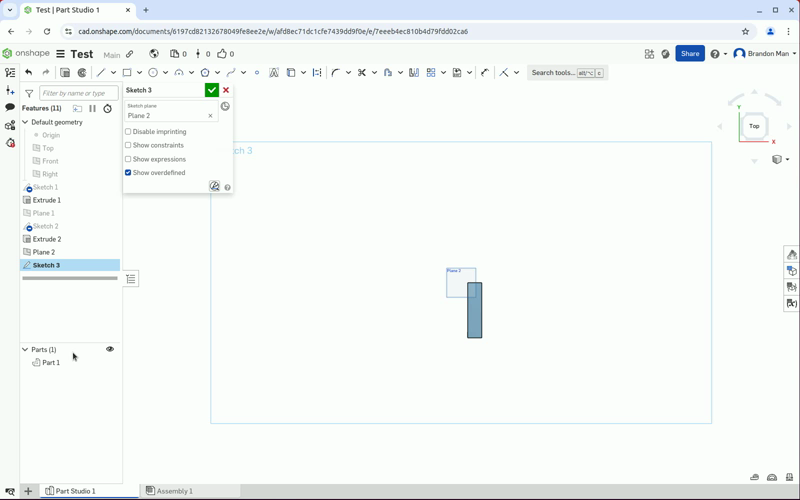
key(y)
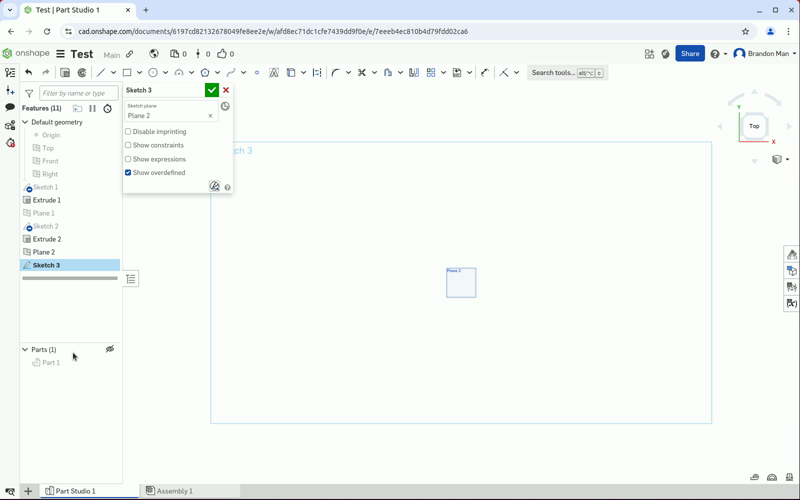
key(l)
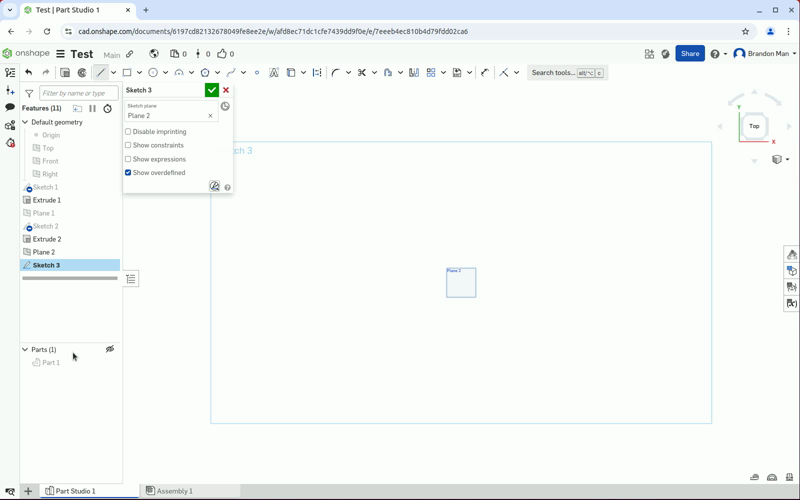
key_down(shift)
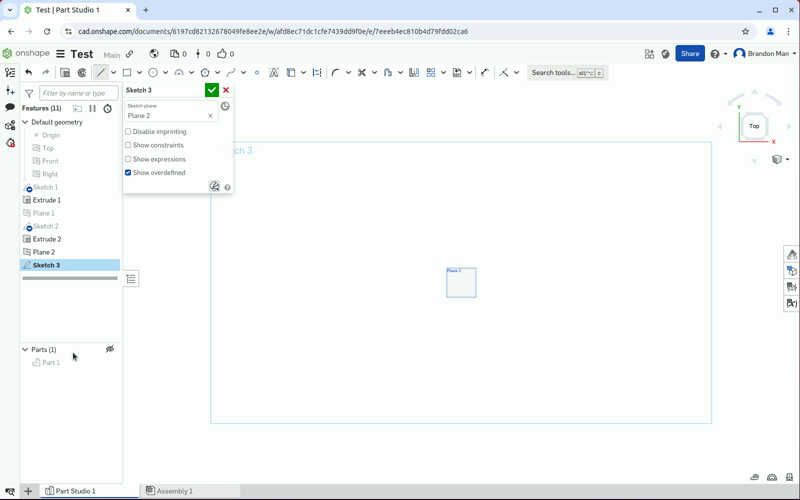
mouse_move(471, 328)
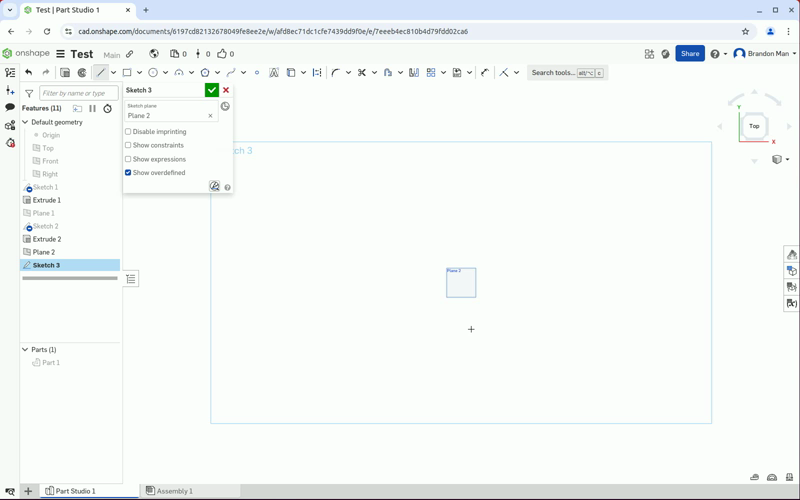
click(471, 328)
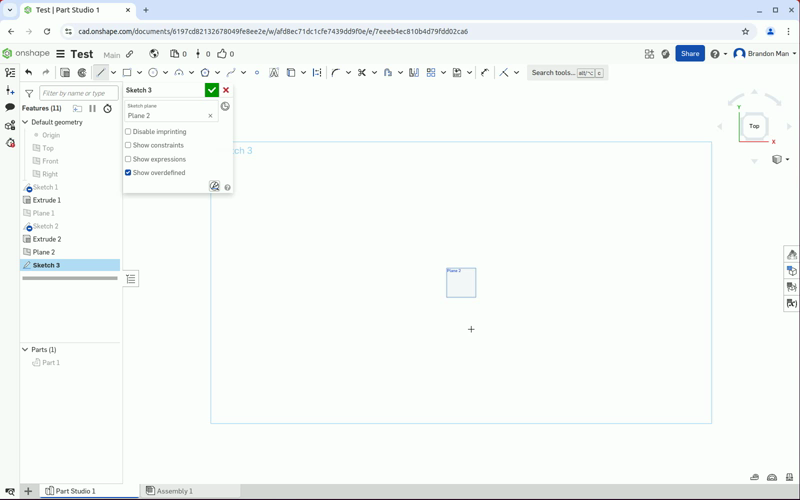
key_up(shift)
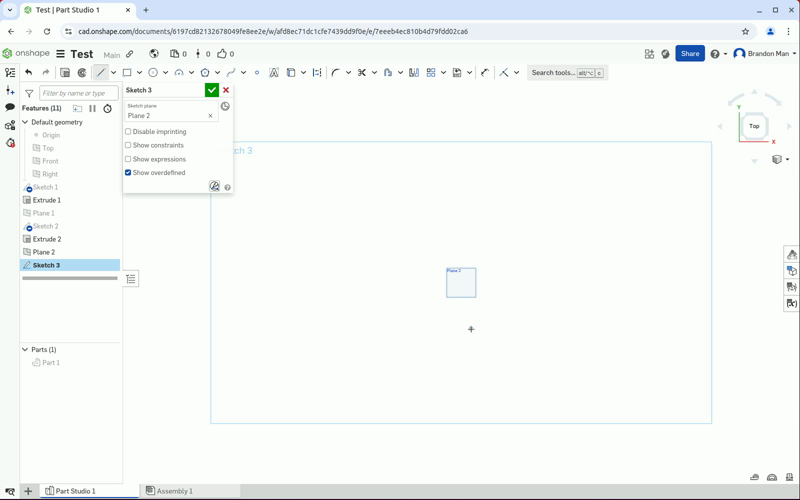
key_down(shift)
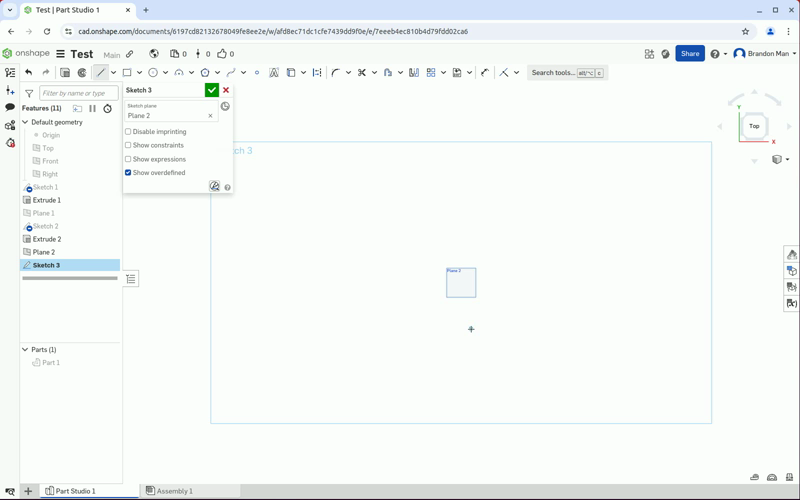
mouse_move(501, 328)
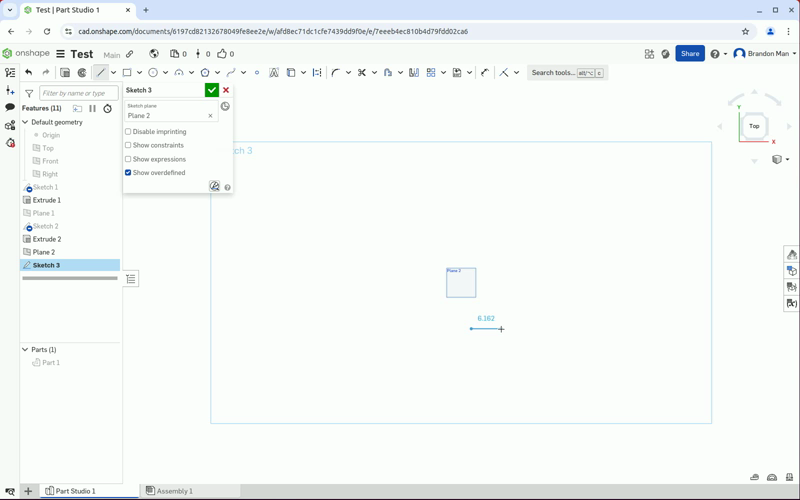
mouse_move(479, 328)
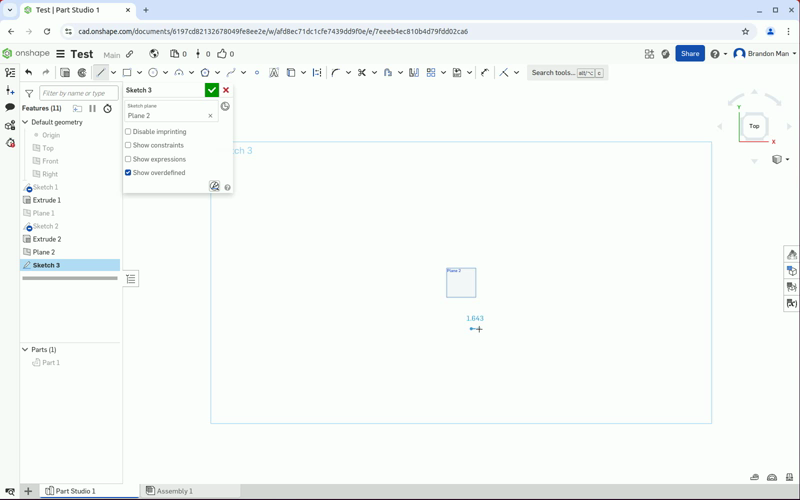
click(479, 328)
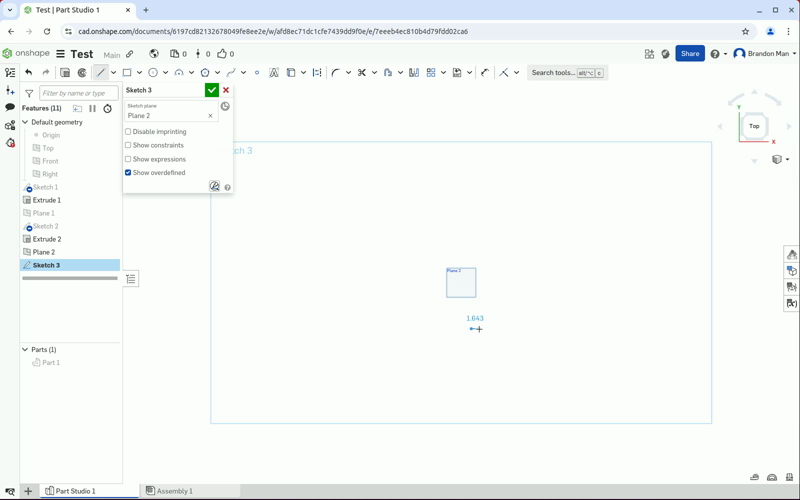
key_up(shift)
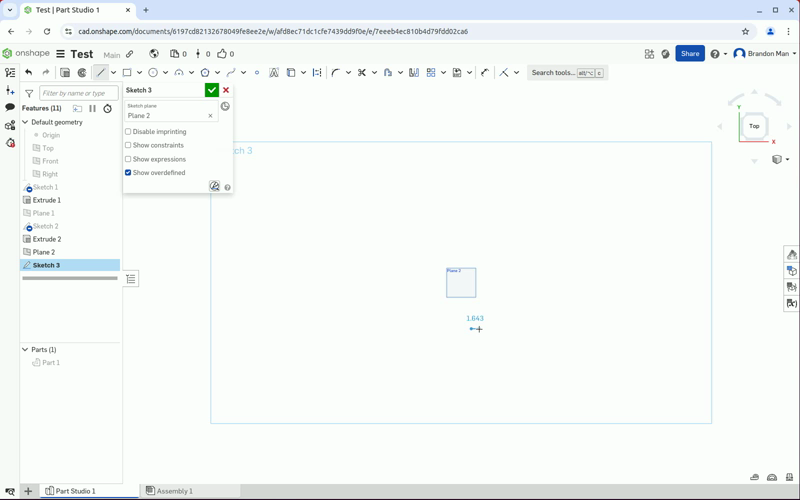
key_down(shift)
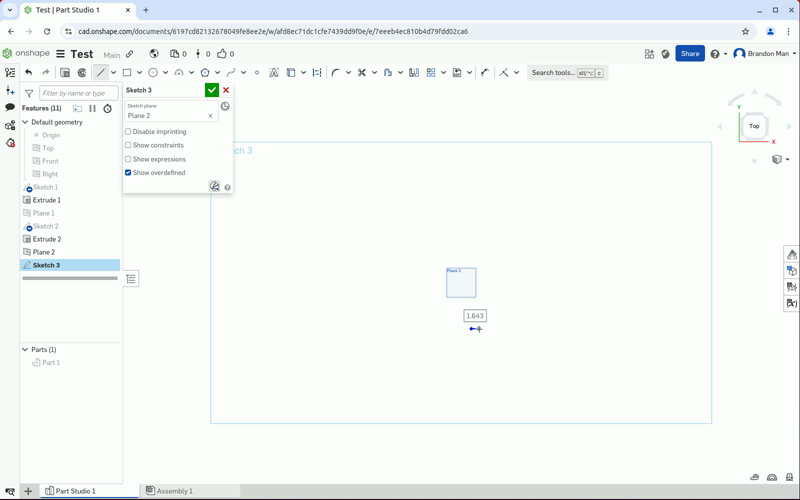
mouse_move(509, 328)
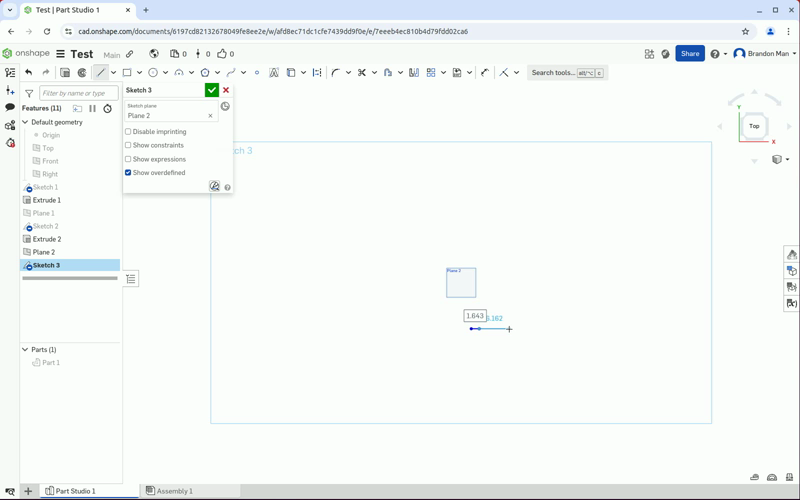
mouse_move(479, 291)
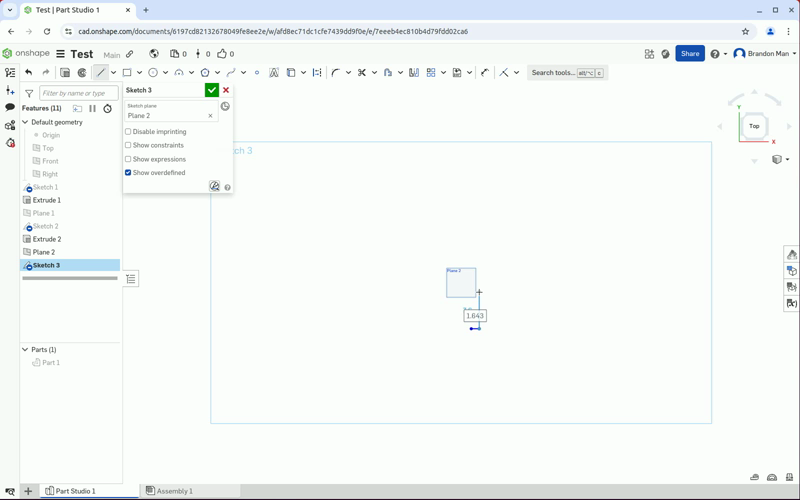
click(479, 291)
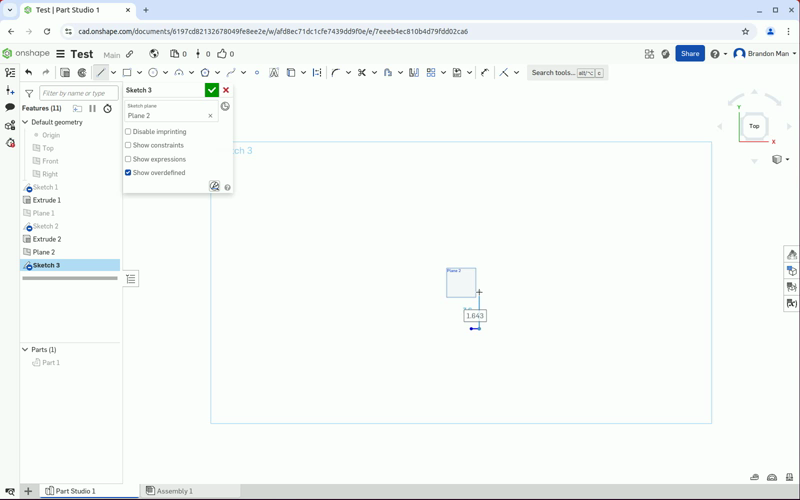
key_up(shift)
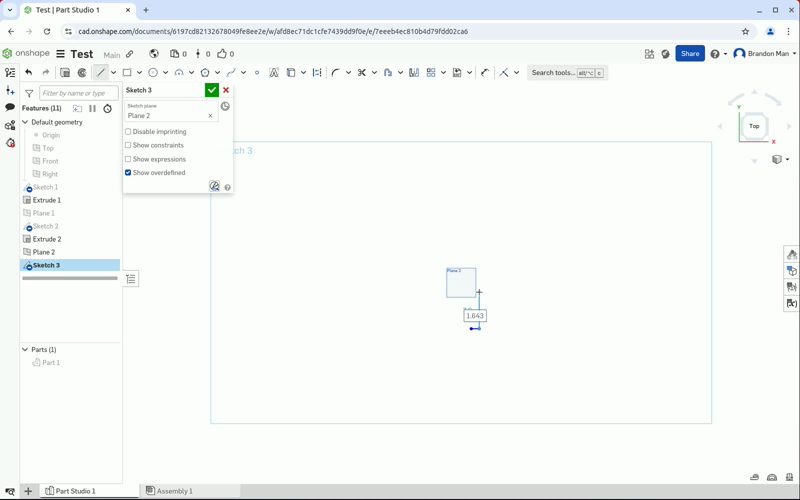
key_down(shift)
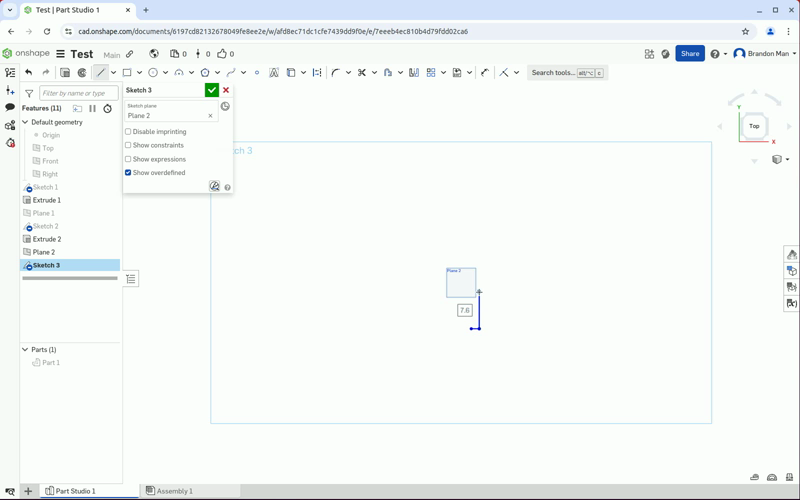
mouse_move(509, 291)
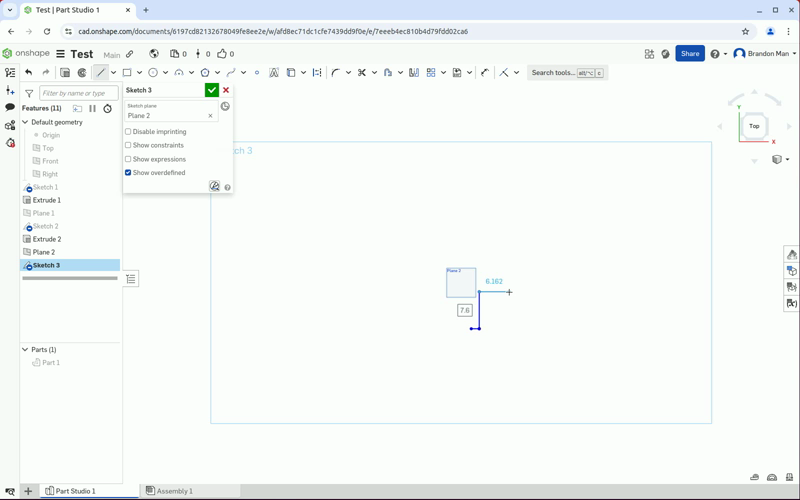
mouse_move(471, 291)
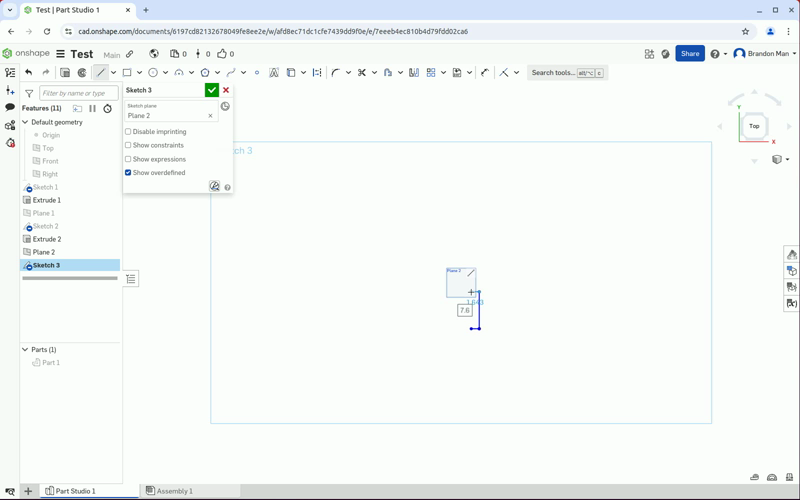
click(471, 291)
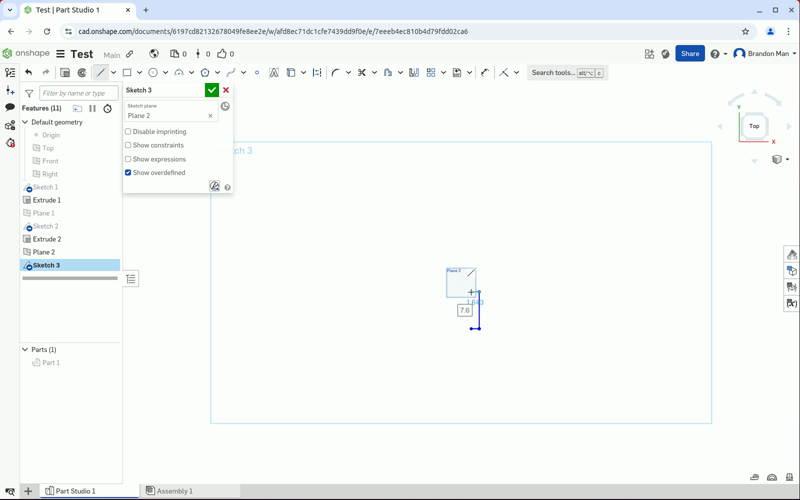
key_up(shift)
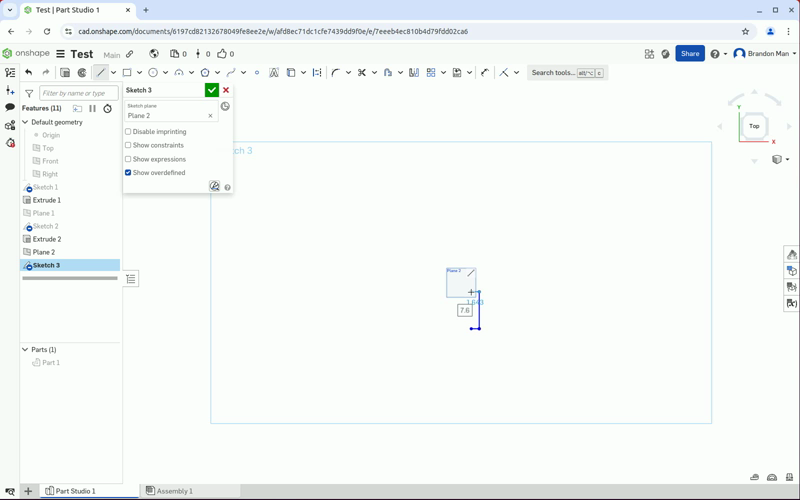
mouse_move(501, 291)
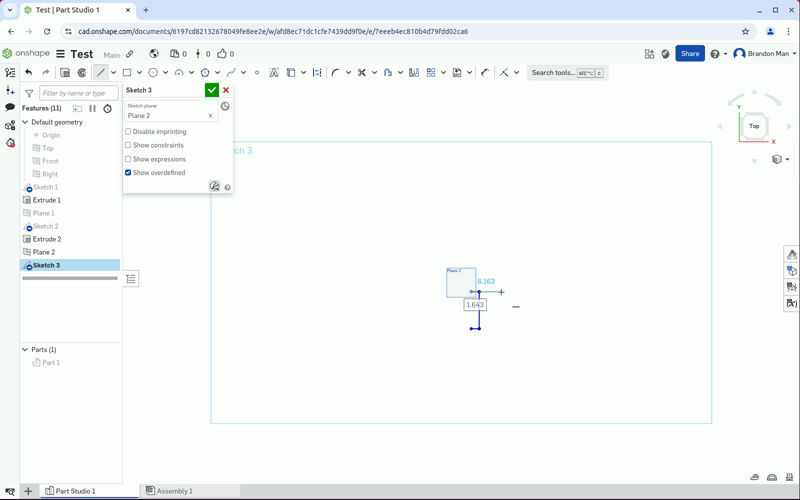
key_down(shift)
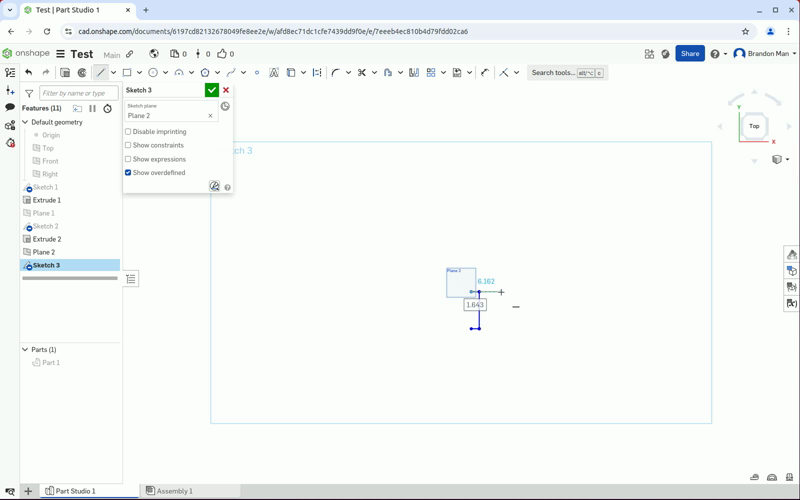
mouse_move(471, 328)
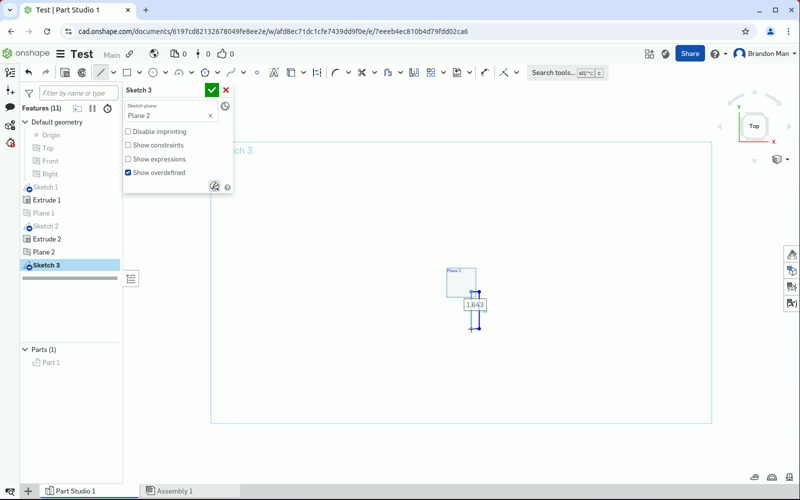
key_up(shift)
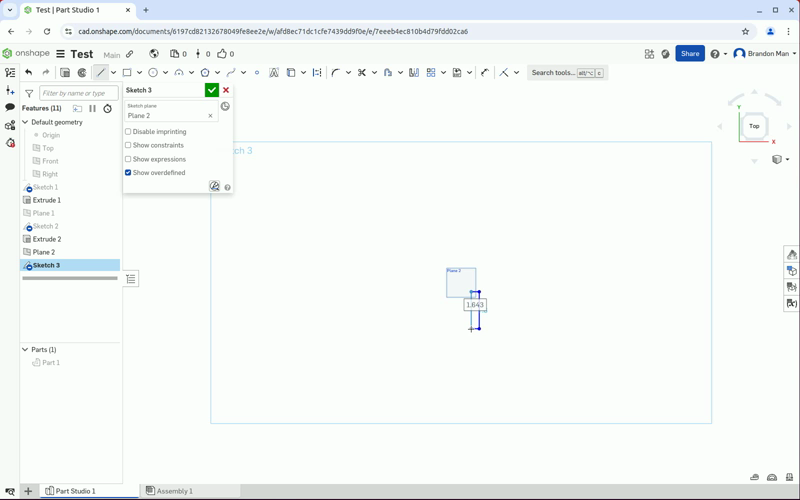
click(471, 328)
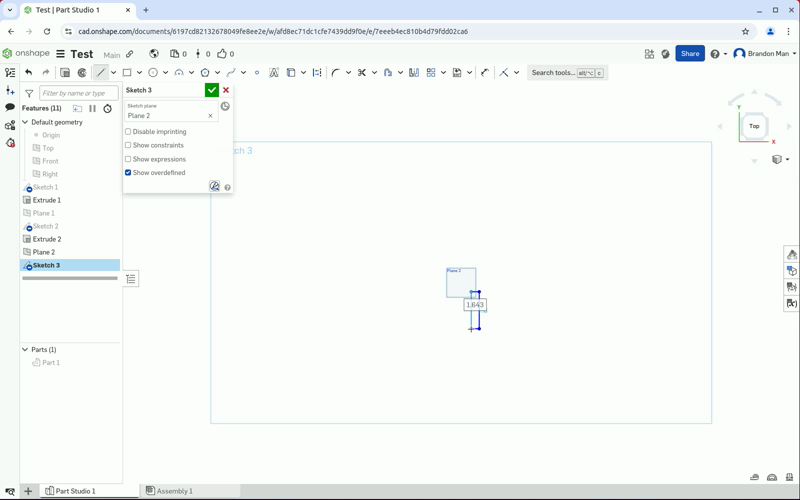
key(esc)
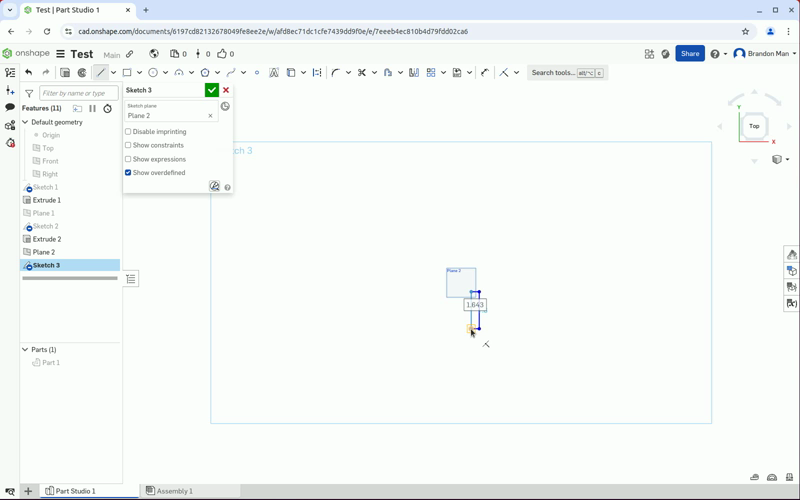
mouse_move(473, 319)
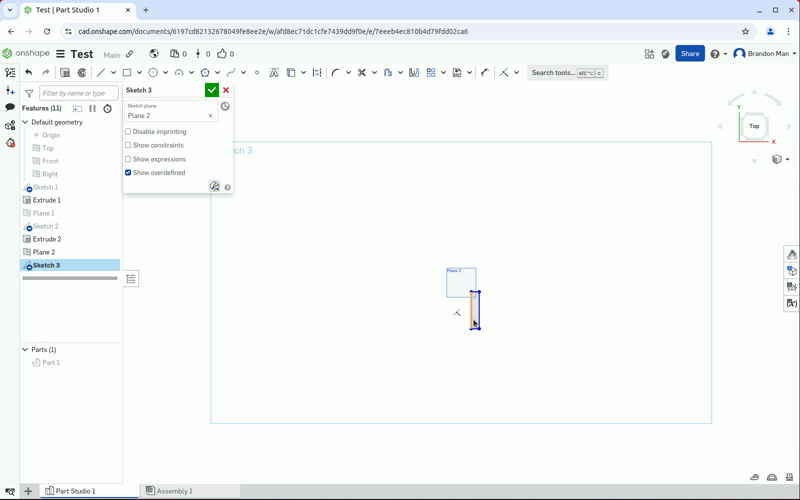
scroll(6)
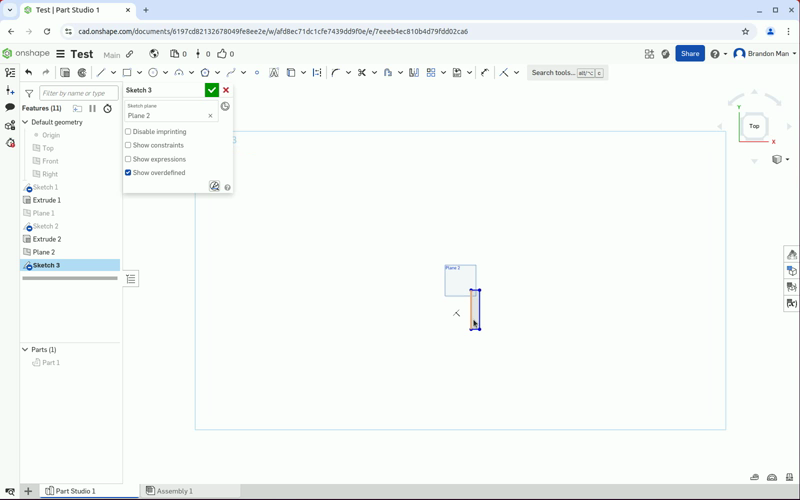
scroll(6)
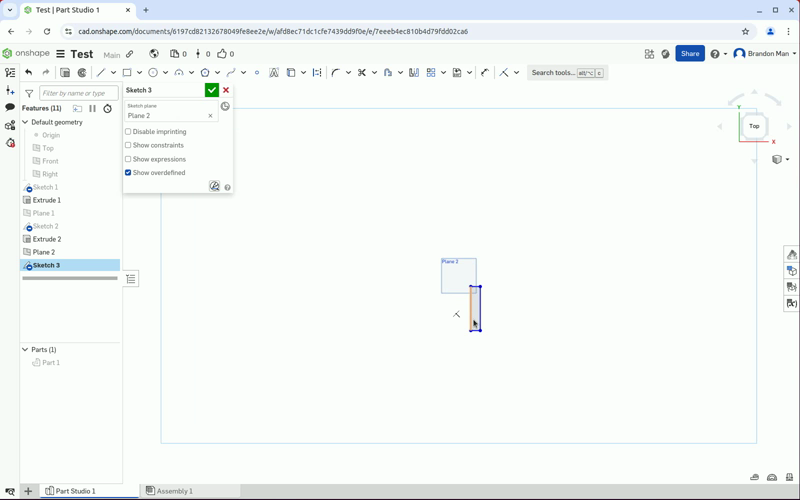
scroll(6)
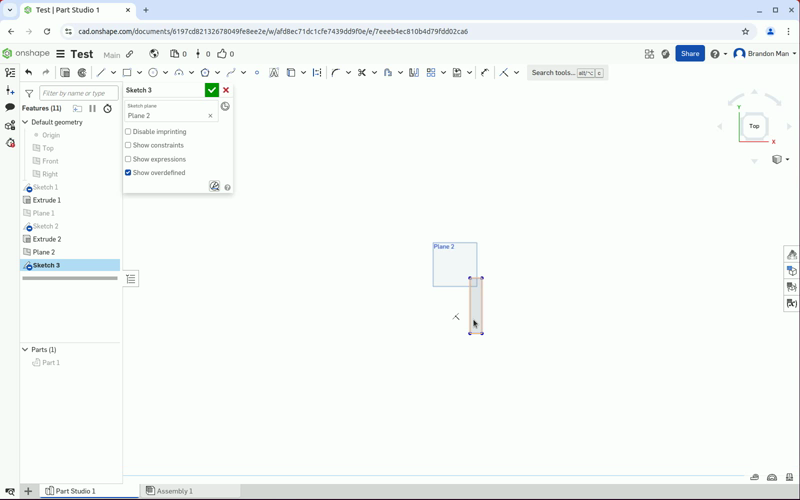
scroll(6)
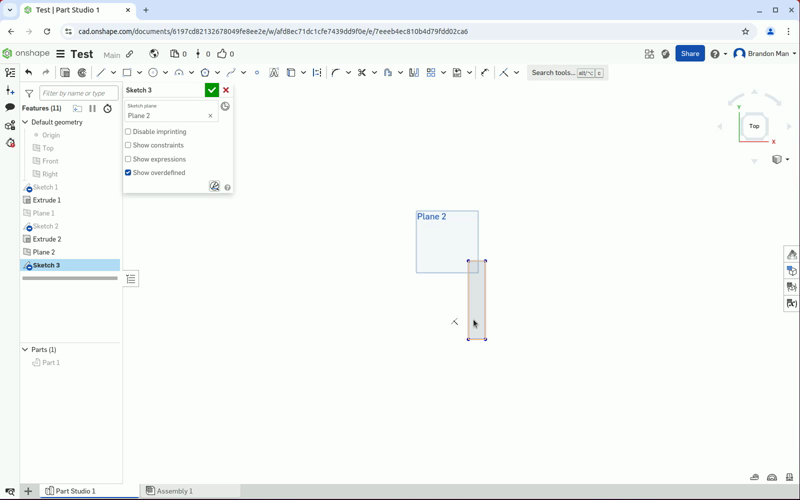
scroll(6)
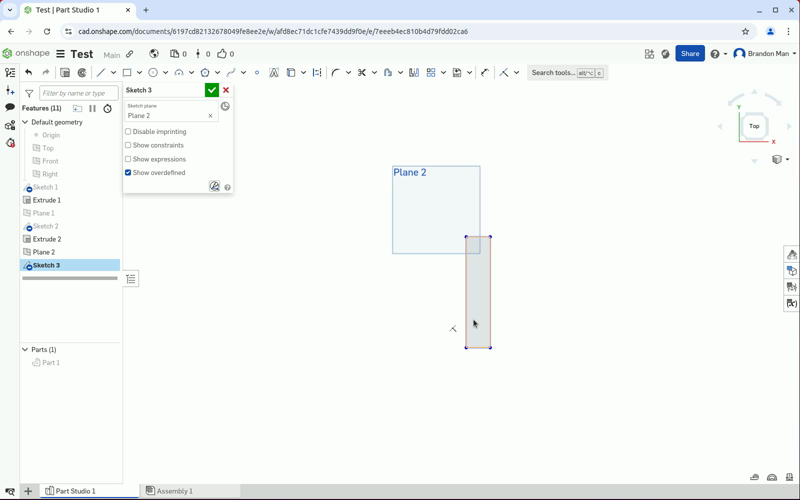
scroll(6)
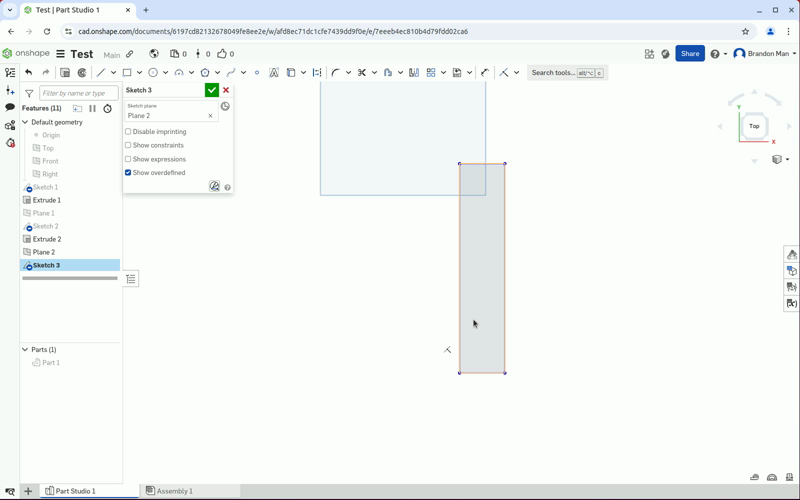
scroll(6)
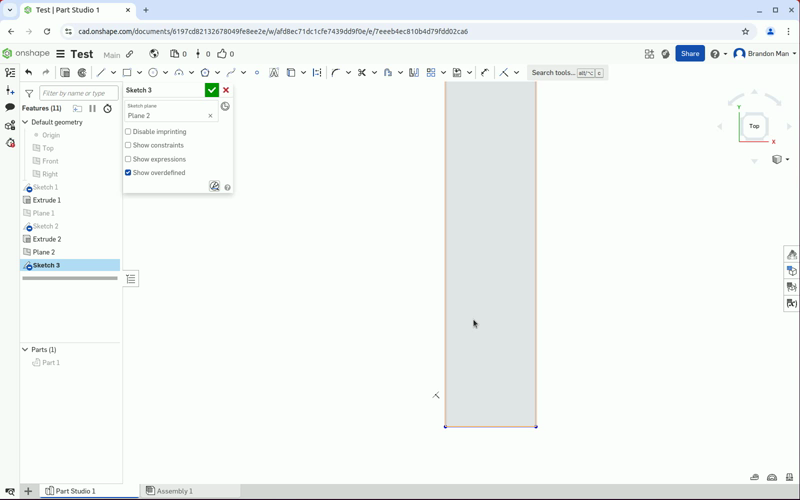
click(473, 319)
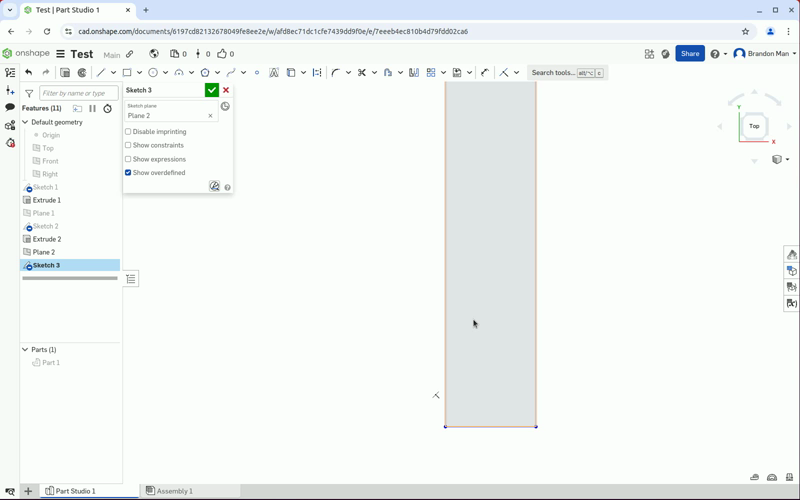
scroll(-6)
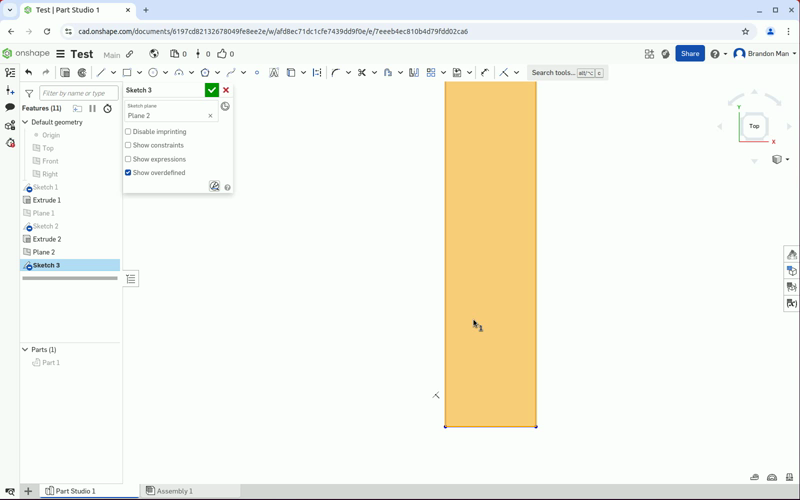
scroll(-6)
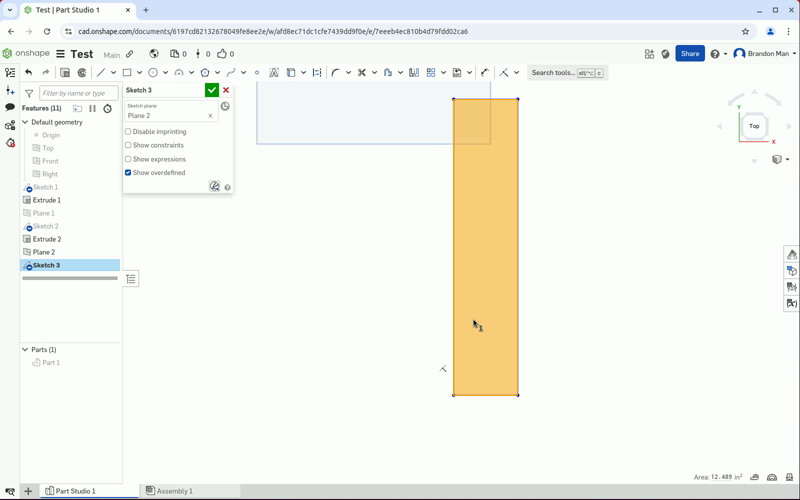
scroll(-6)
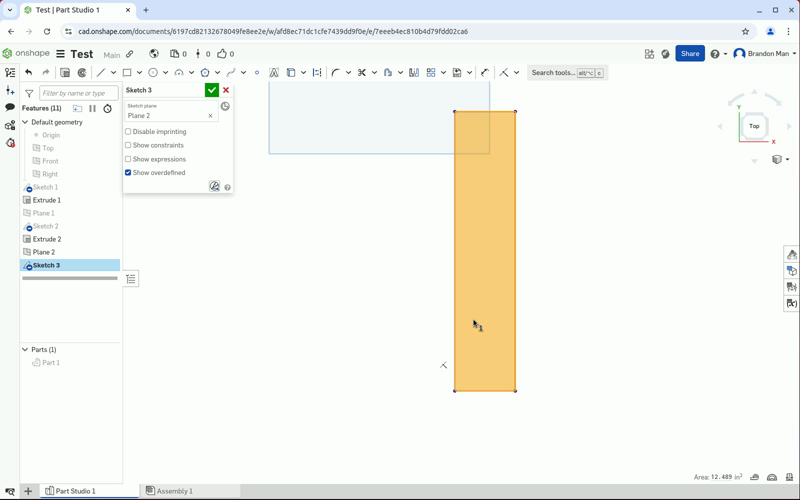
scroll(-6)
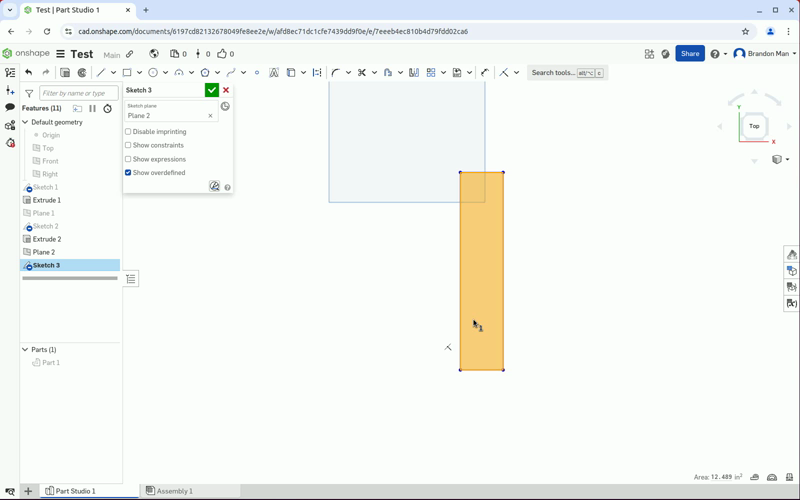
scroll(-6)
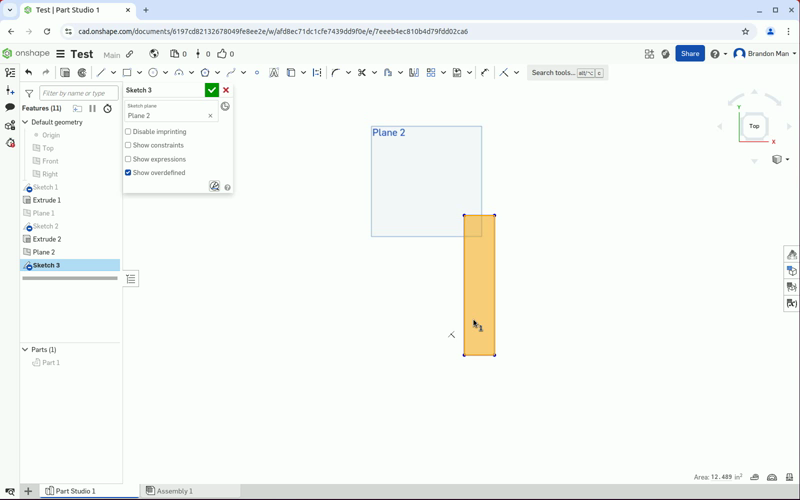
scroll(-6)
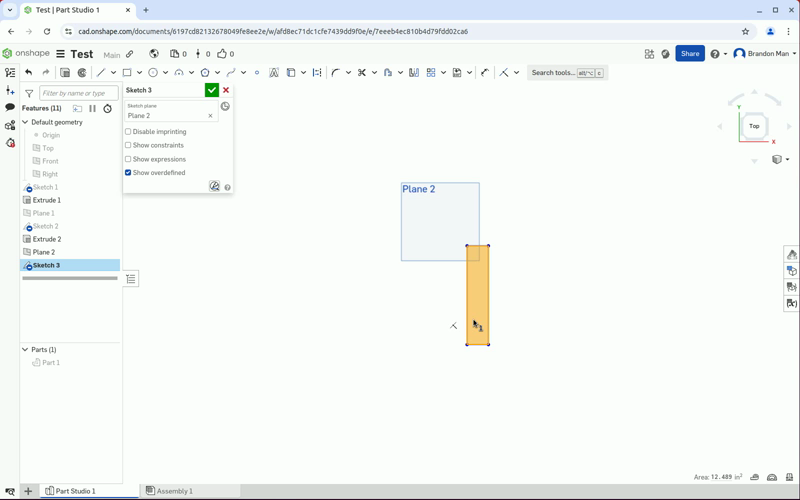
scroll(-6)
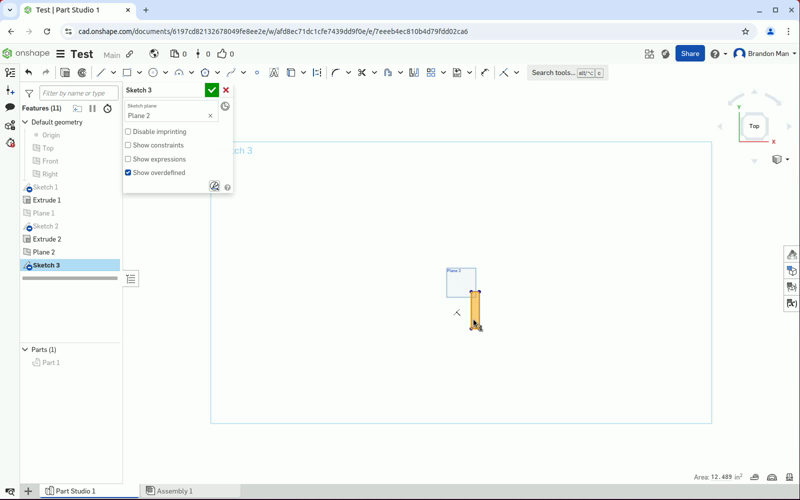
mouse_move(73, 352)
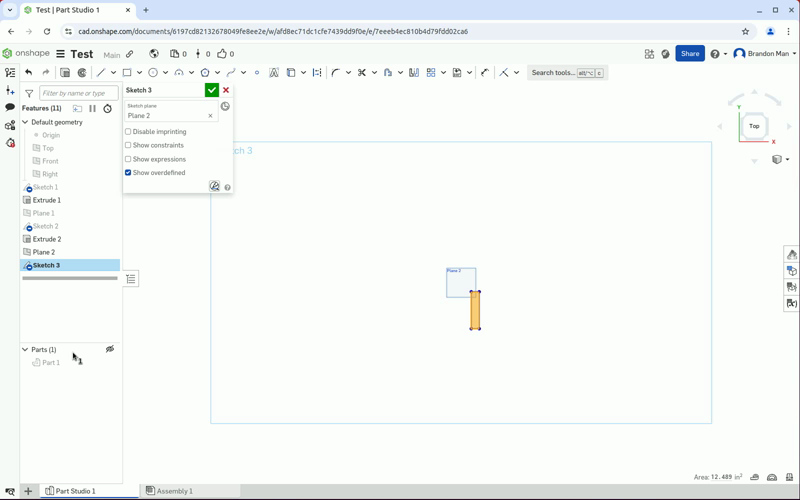
key(shift+y)
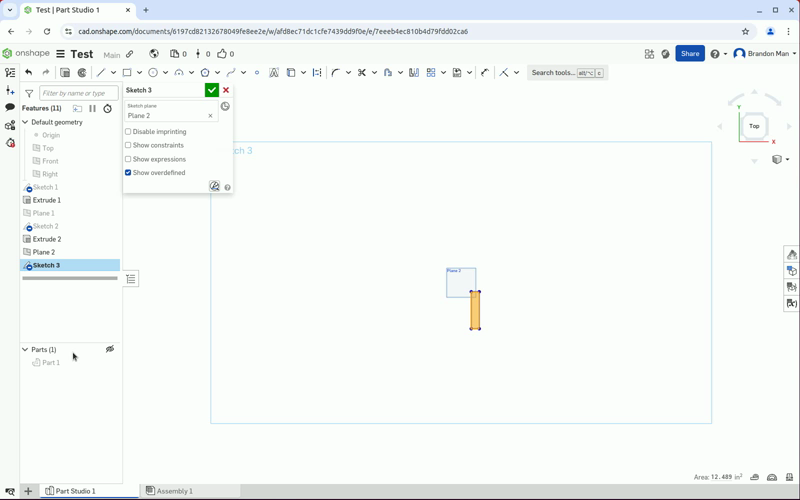
key(shift+e)
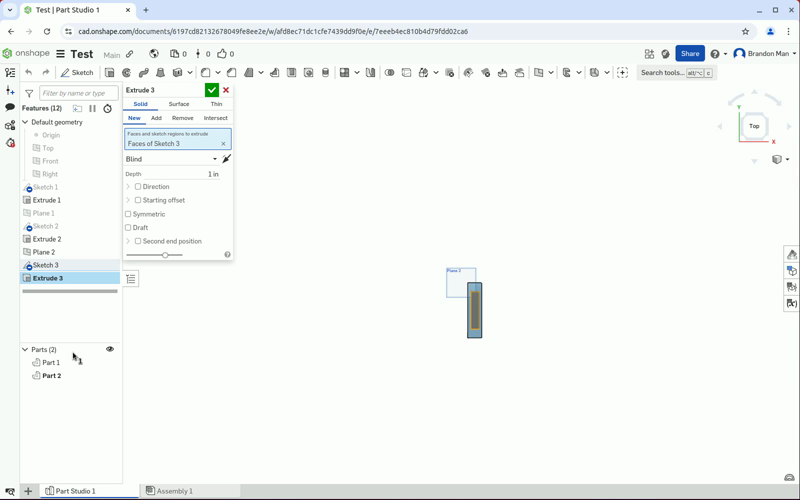
mouse_move(143, 106)
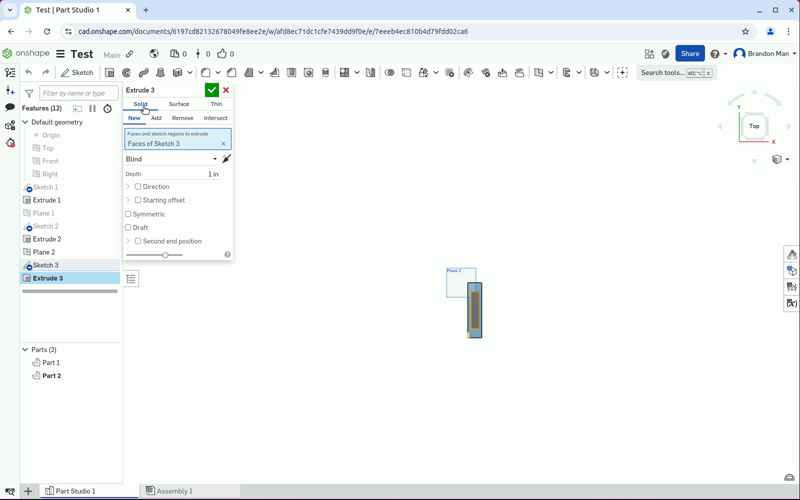
click(143, 106)
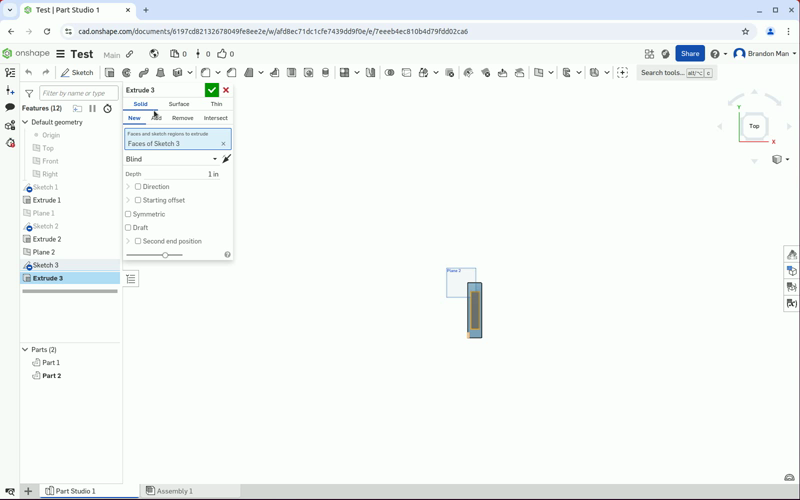
mouse_move(186, 120)
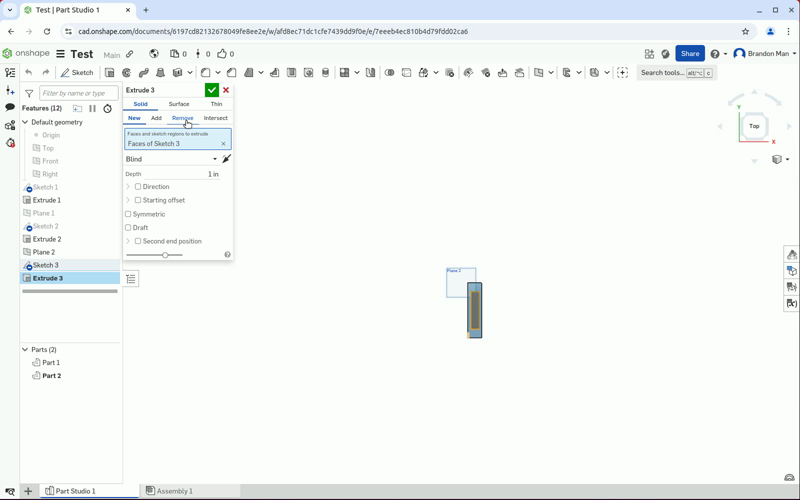
click(186, 120)
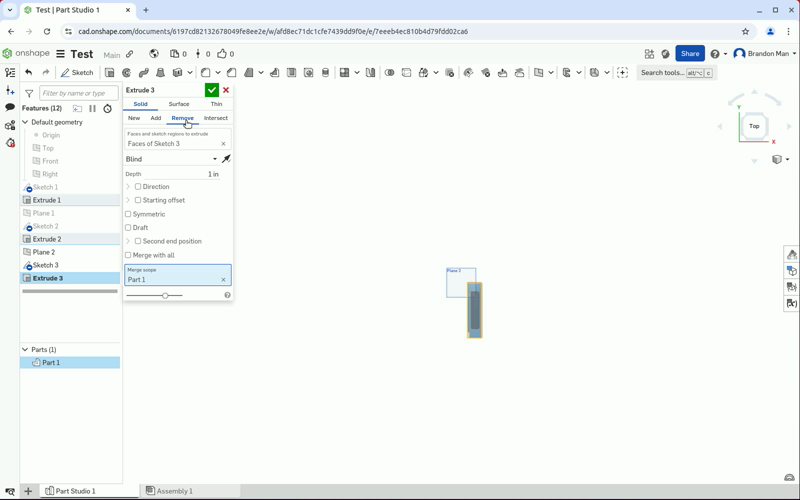
key(tab, 4)
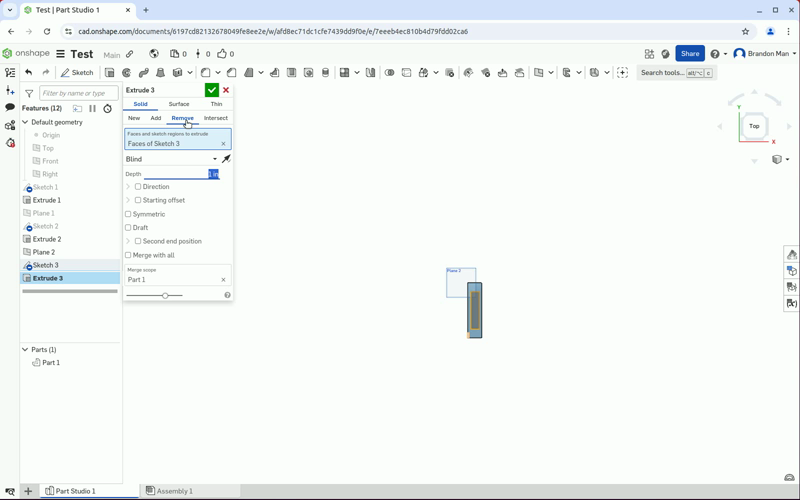
text(30.811)
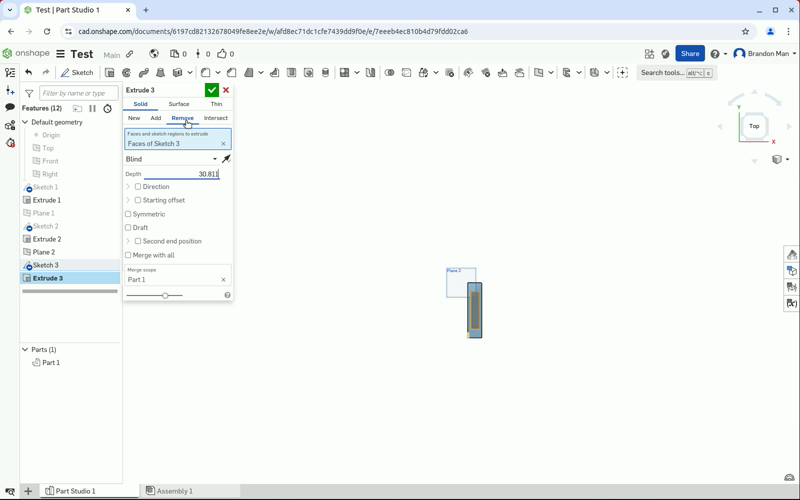
key(tab, 6)
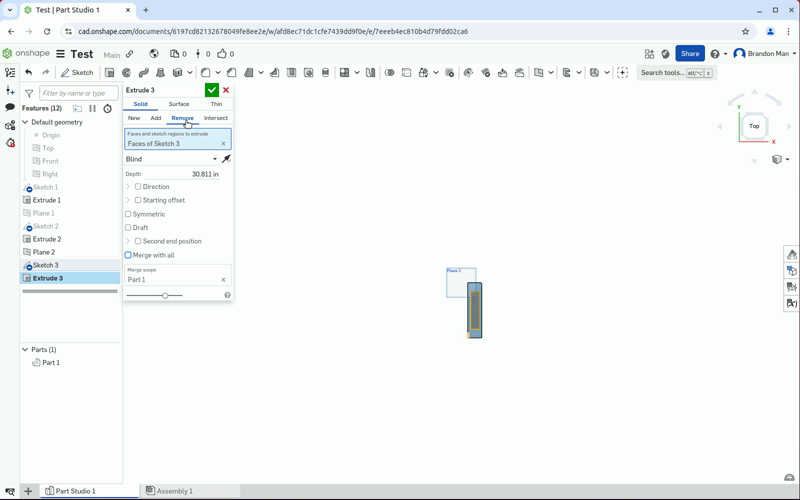
key(space)
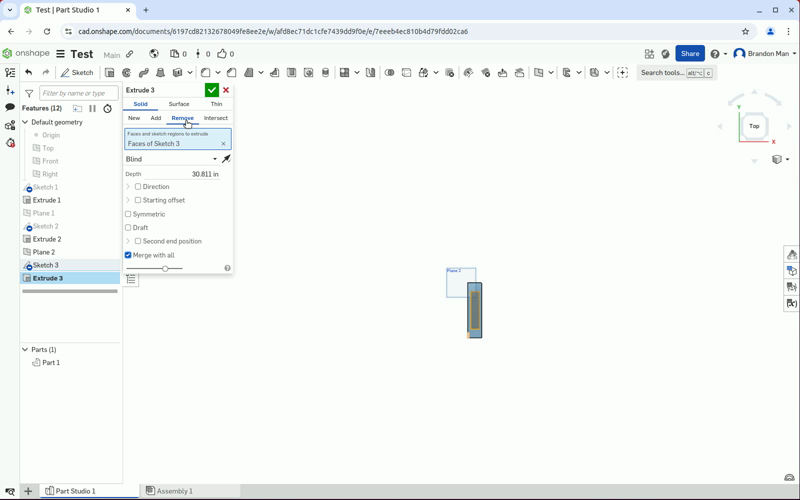
key(enter)
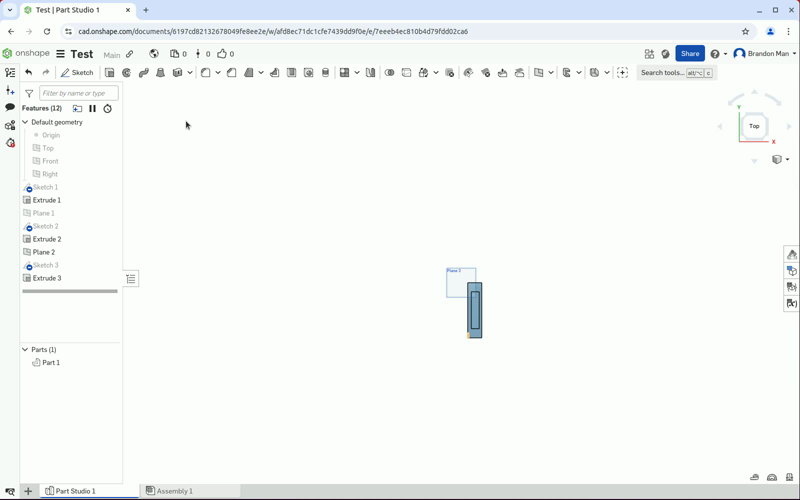
key(shift+h)
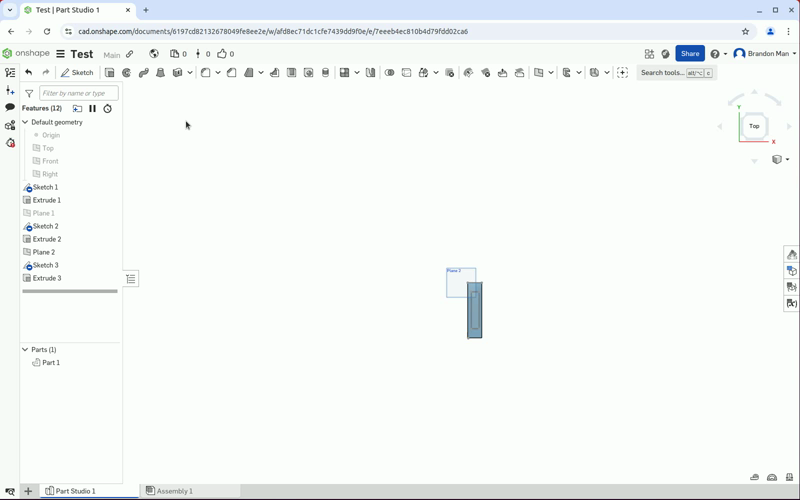
key(shift+h)
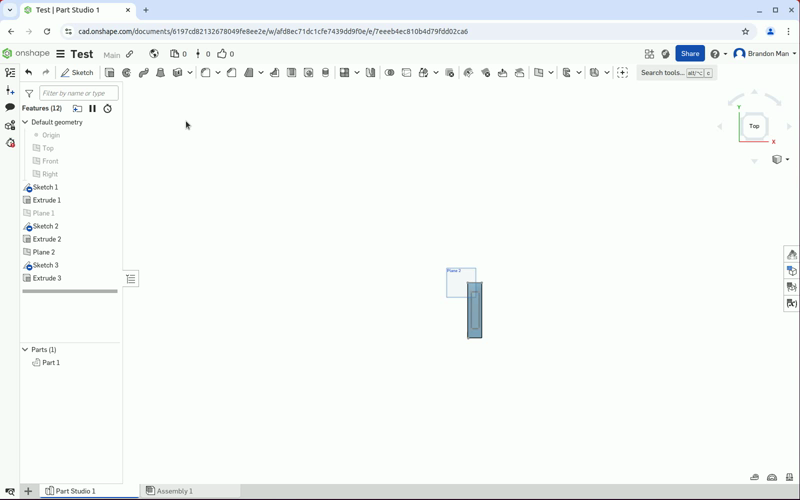
key(shift+7)
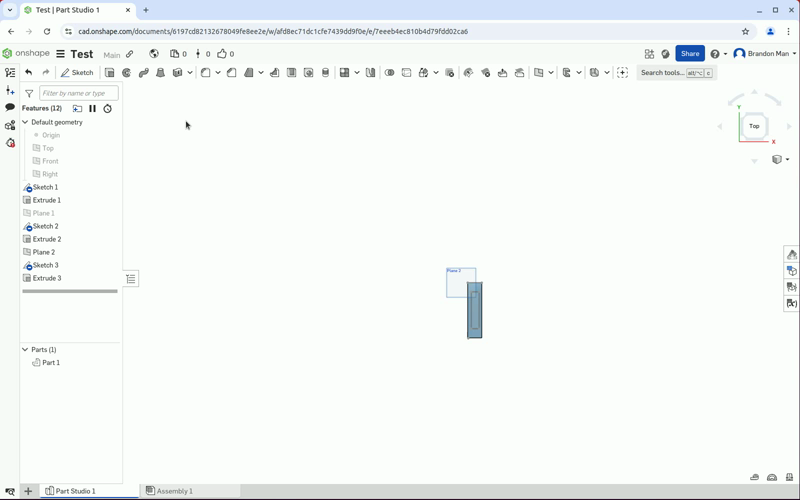
key(up, 3)
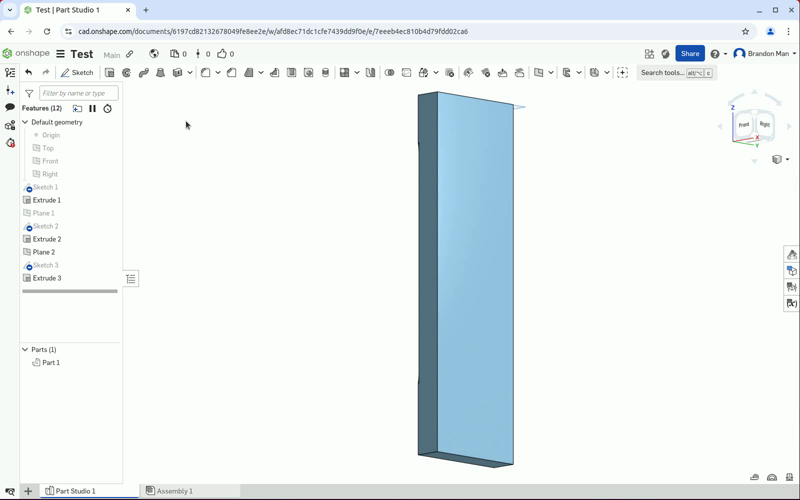
key(left, 3)
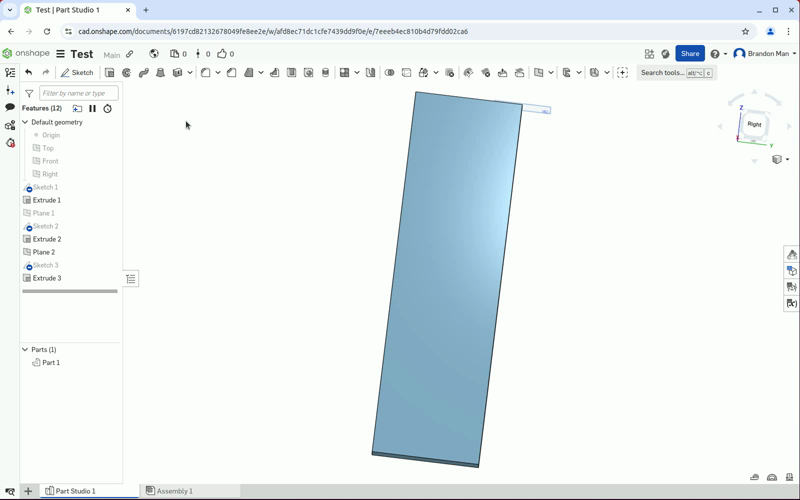
key(right, 3)
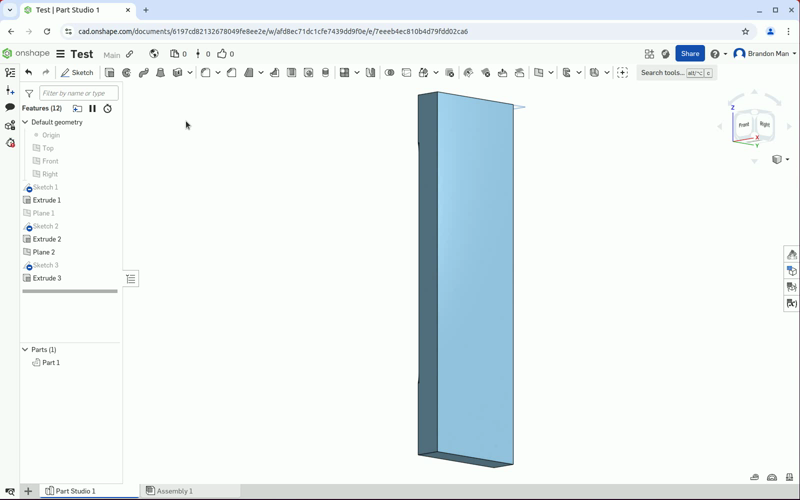
key(down, 3)
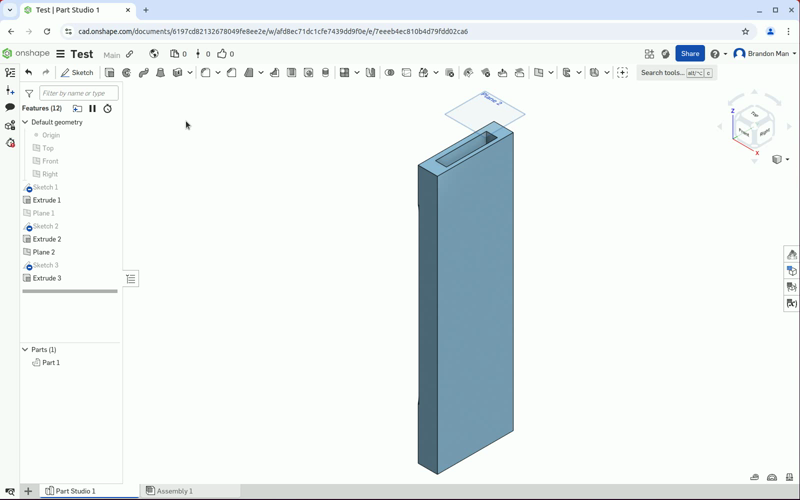
mouse_move(73, 189)
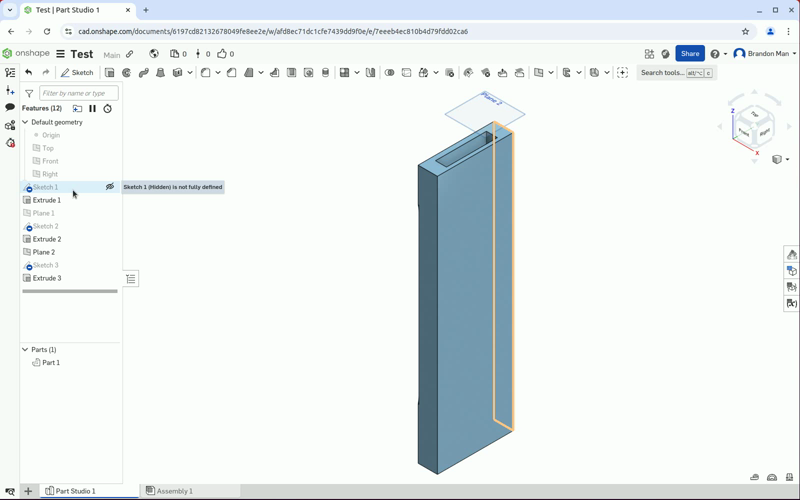
click(73, 189)